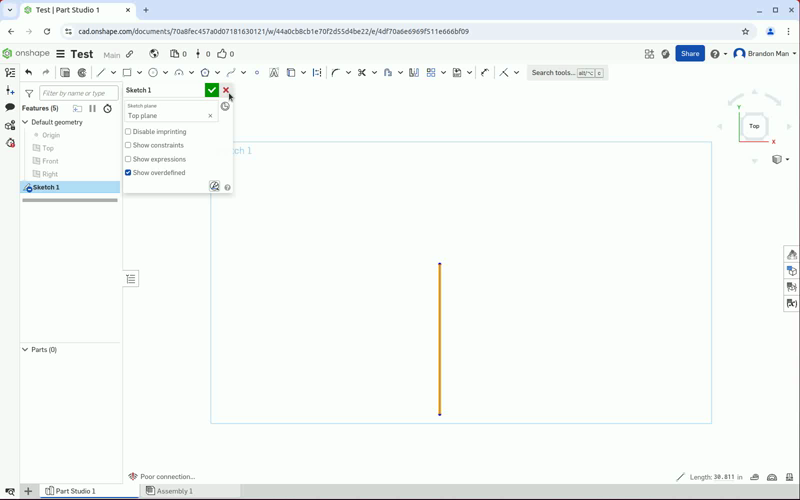
key(shift+h)
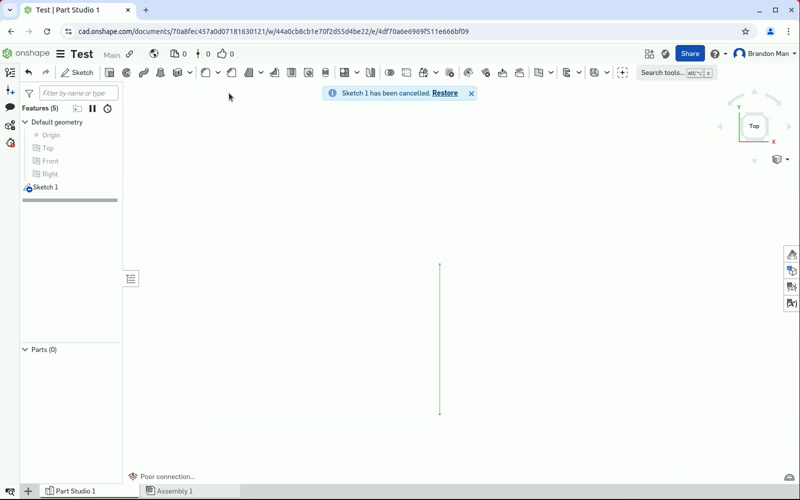
key(shift+s)
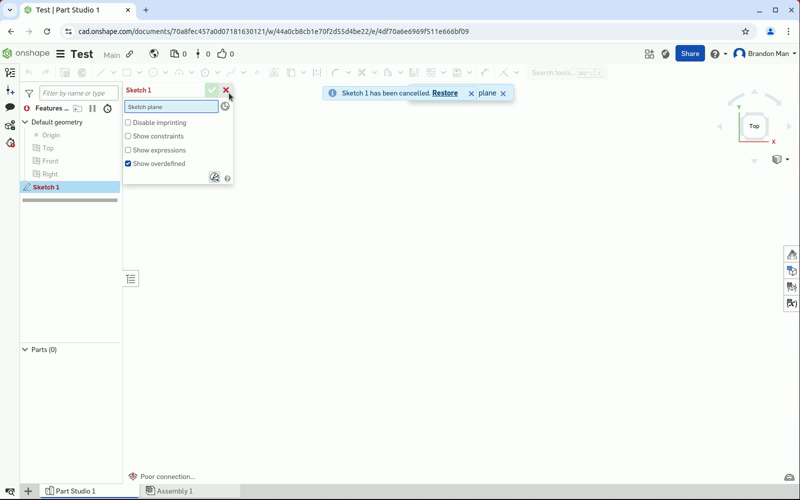
mouse_move(73, 150)
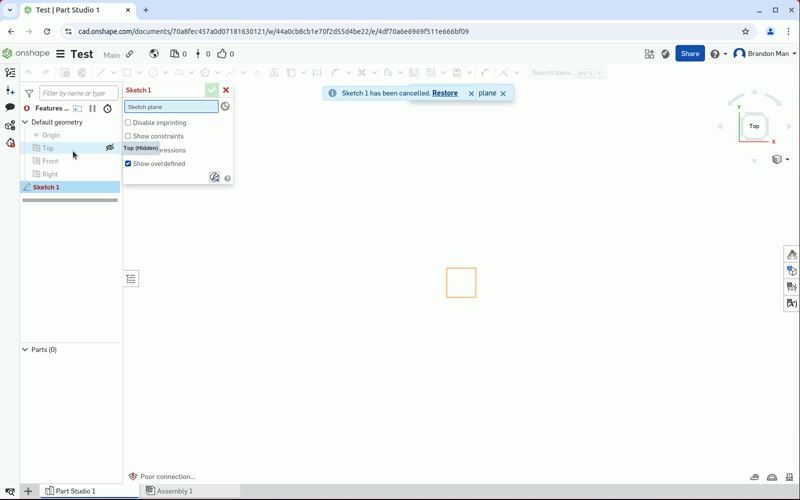
click(73, 150)
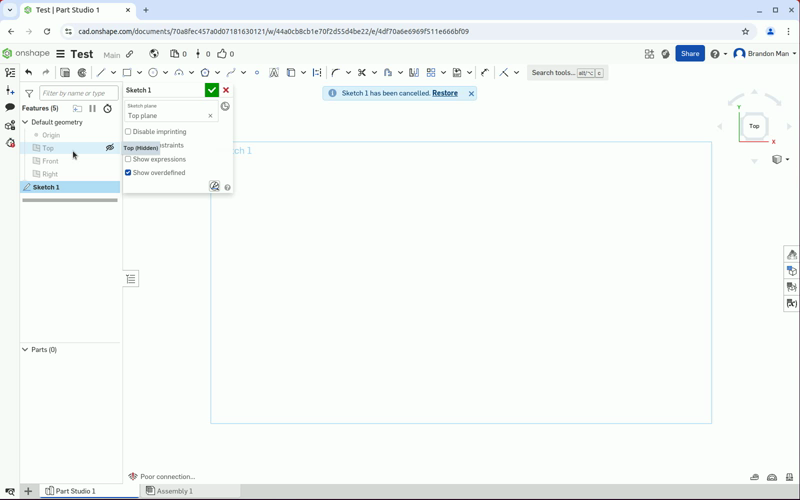
mouse_move(73, 352)
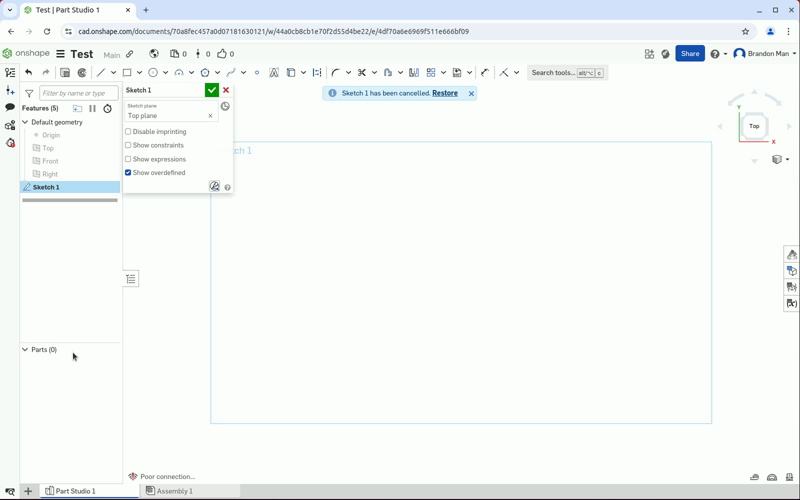
key(y)
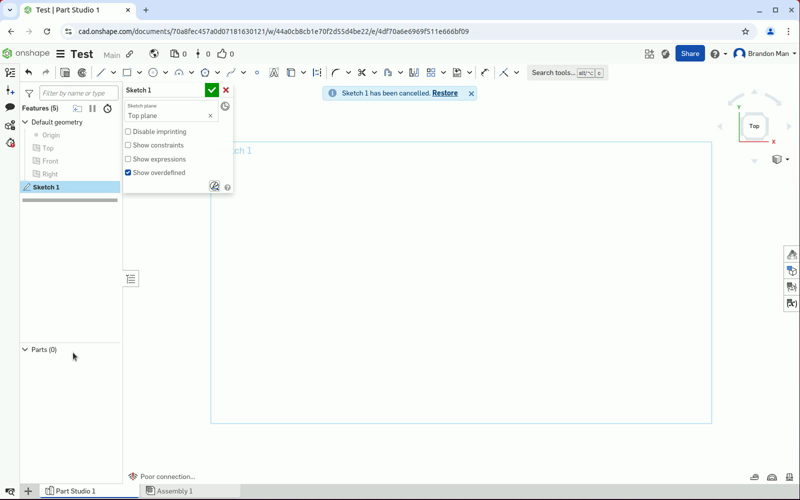
key(l)
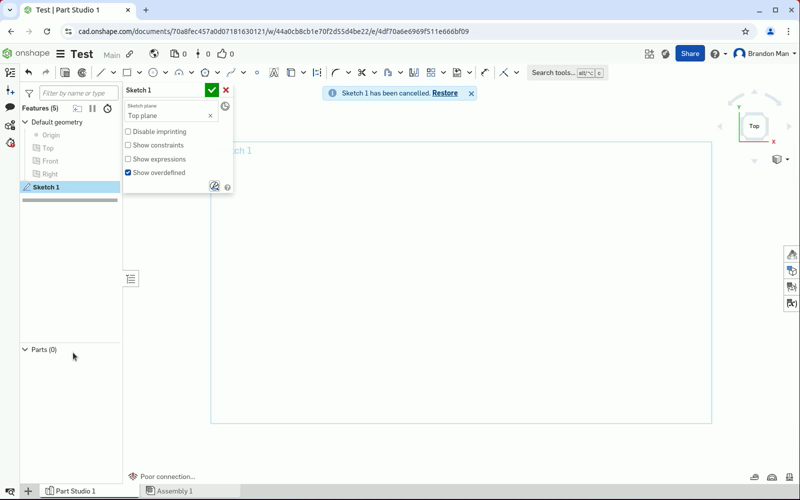
key_down(shift)
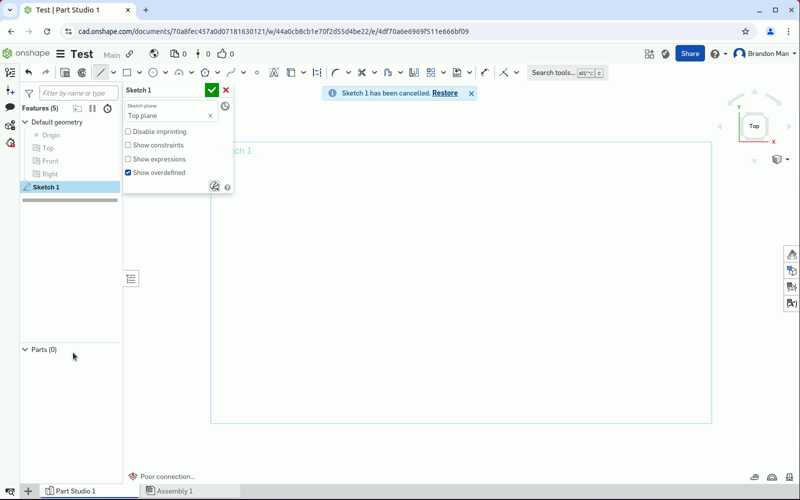
mouse_move(352, 261)
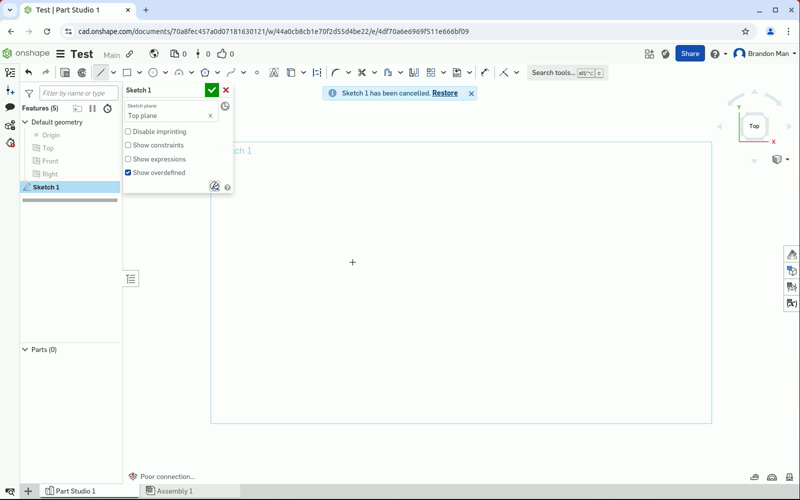
click(352, 261)
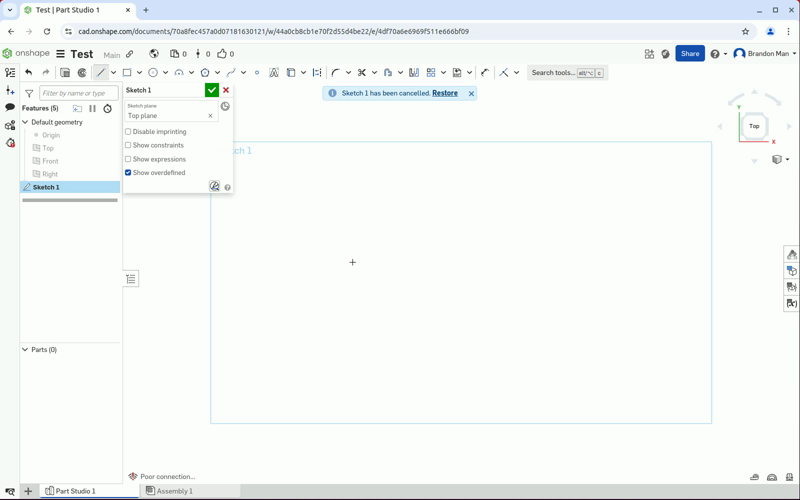
key_up(shift)
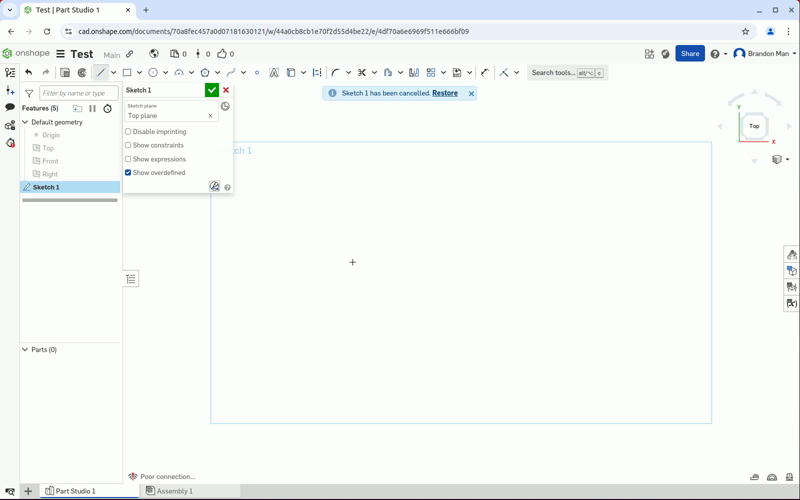
key_down(shift)
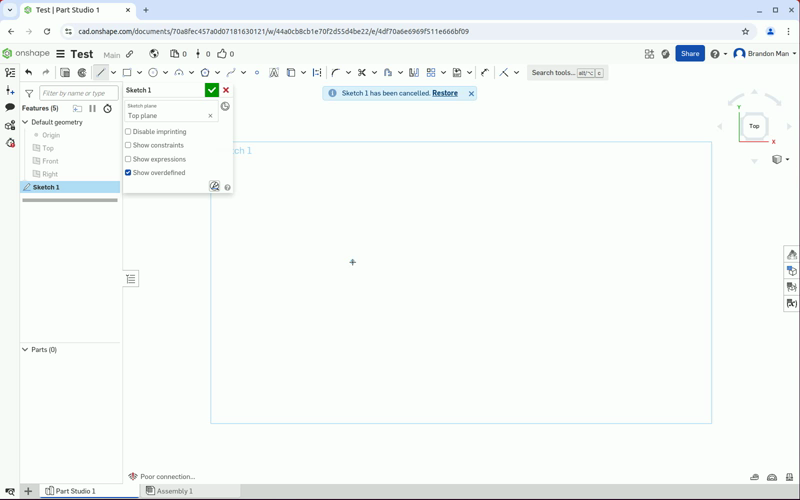
mouse_move(427, 261)
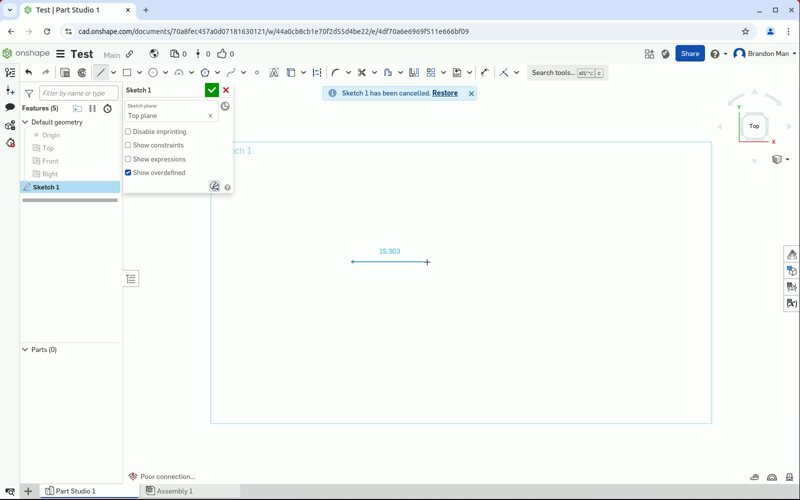
click(427, 261)
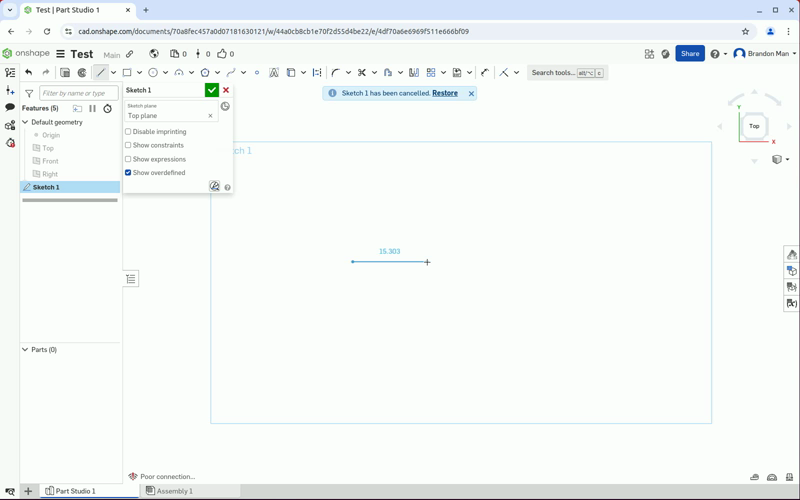
key_up(shift)
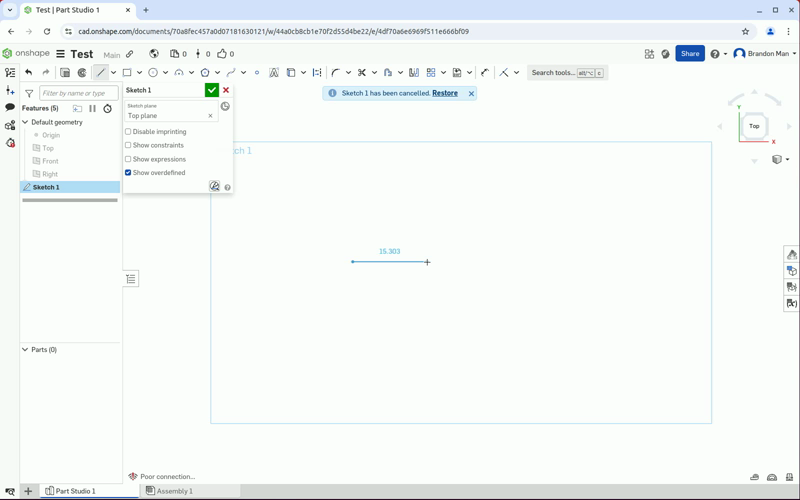
key_down(shift)
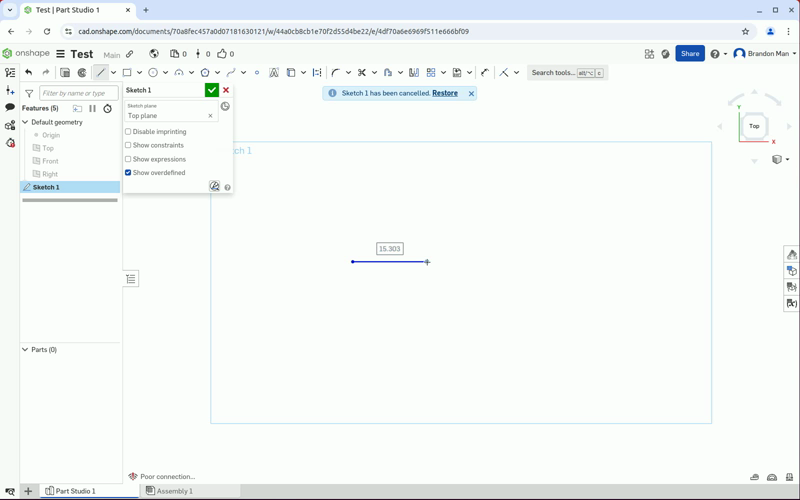
mouse_move(427, 198)
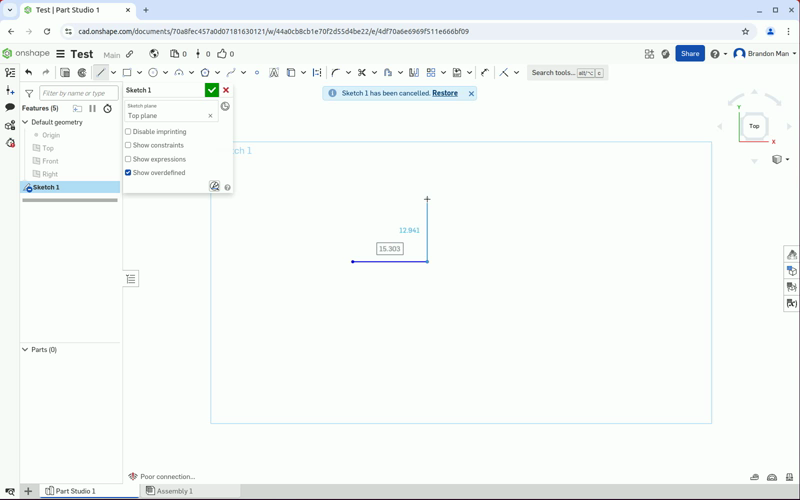
click(427, 198)
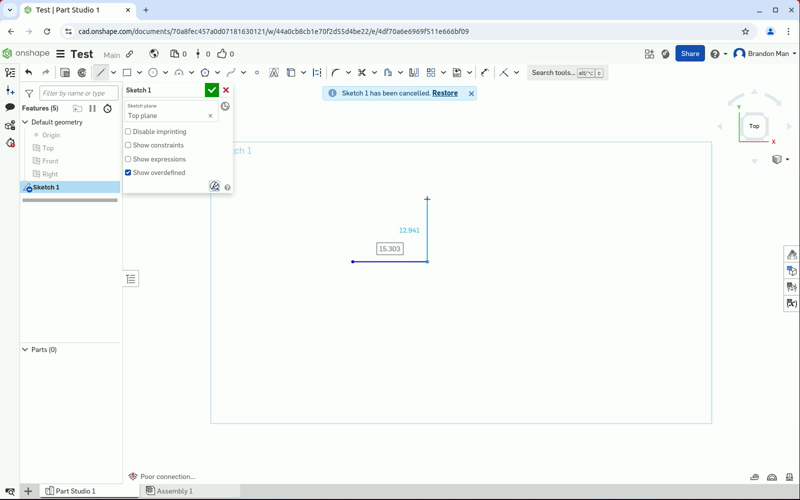
key_up(shift)
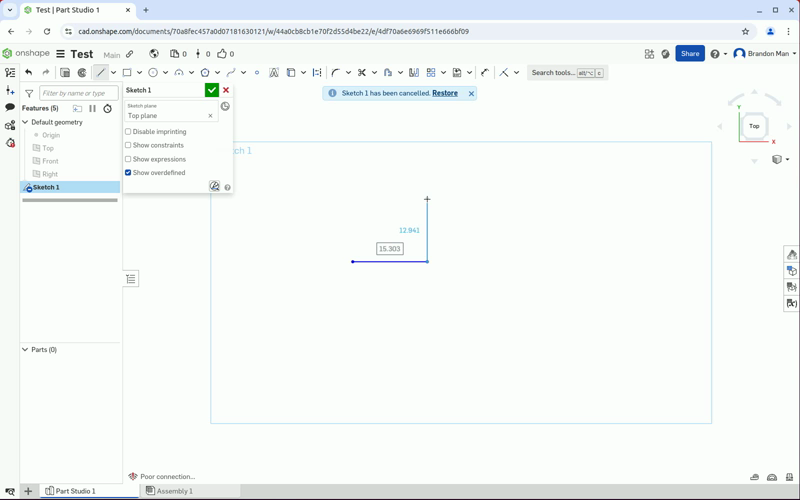
key_down(shift)
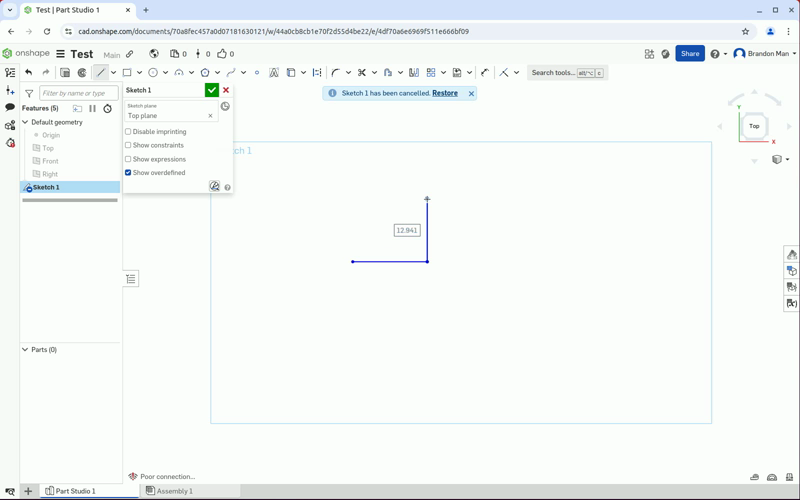
mouse_move(352, 198)
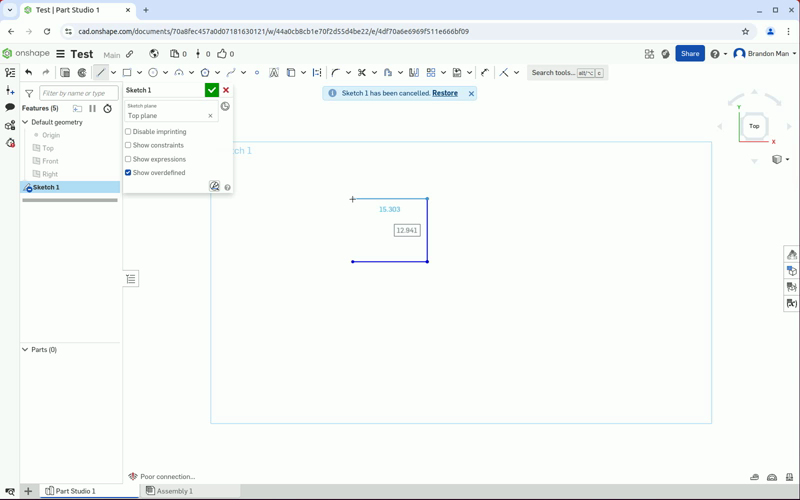
click(352, 198)
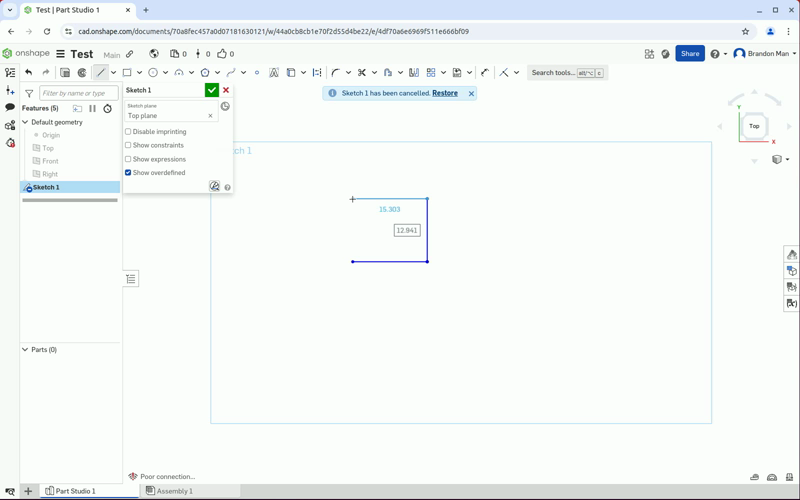
key_up(shift)
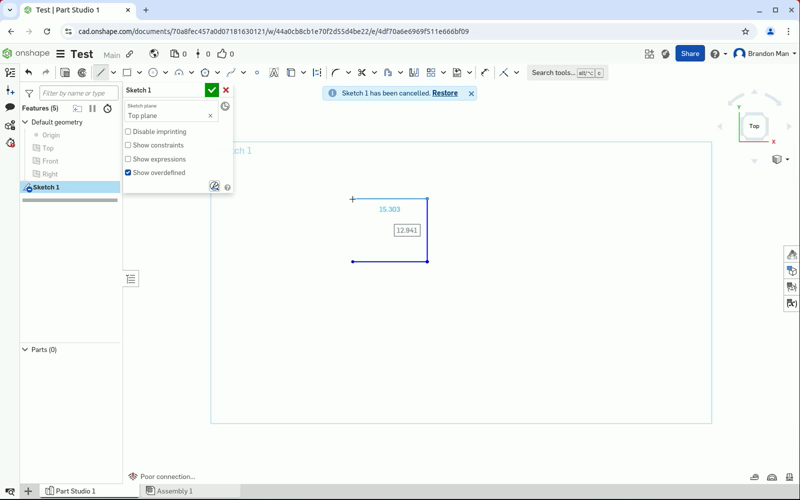
key_down(shift)
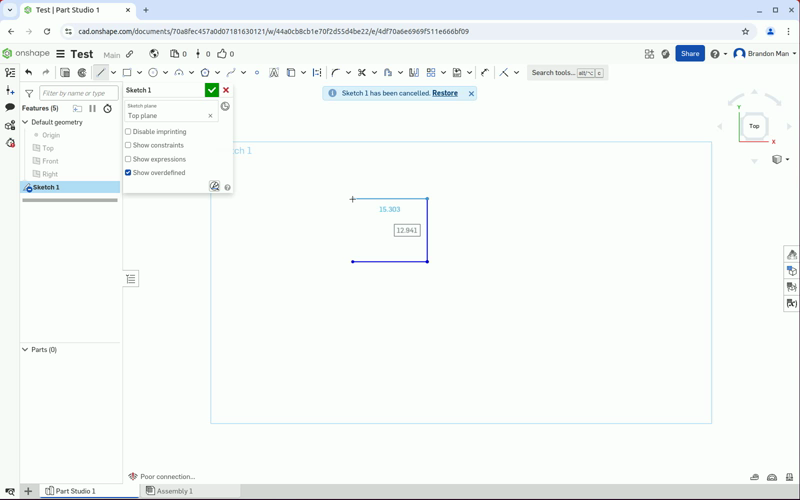
mouse_move(352, 261)
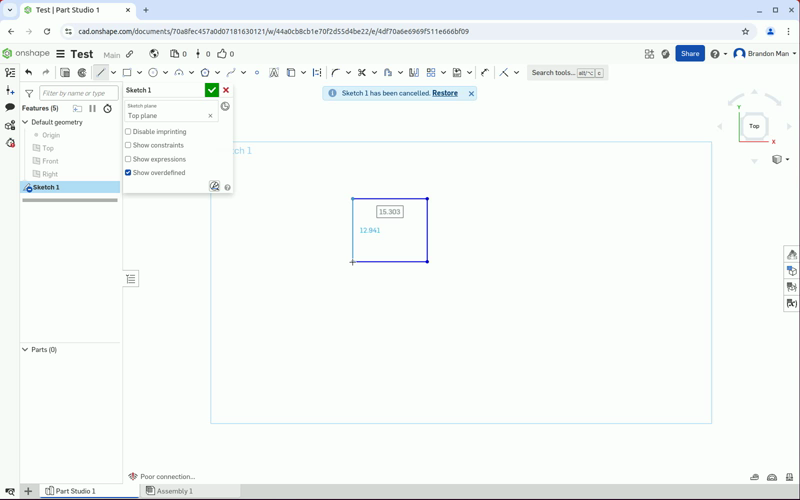
key_up(shift)
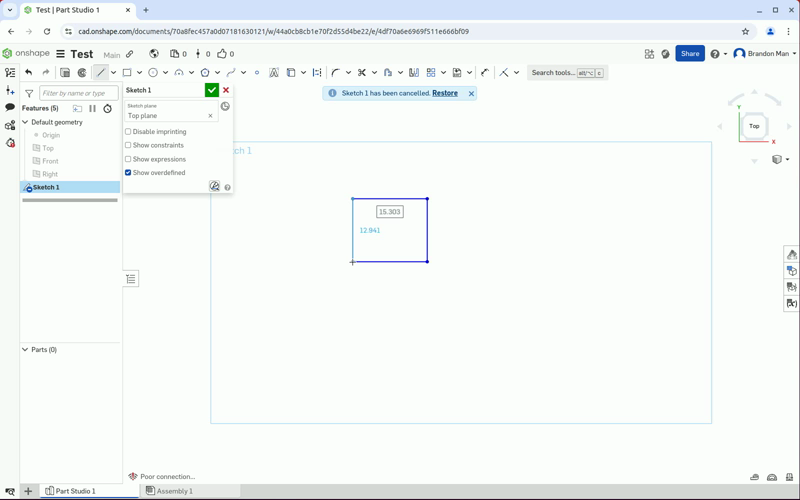
click(352, 261)
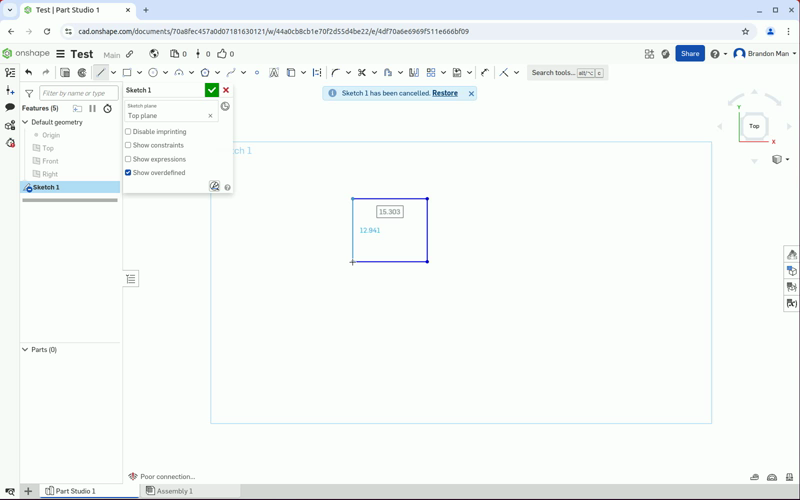
key(esc)
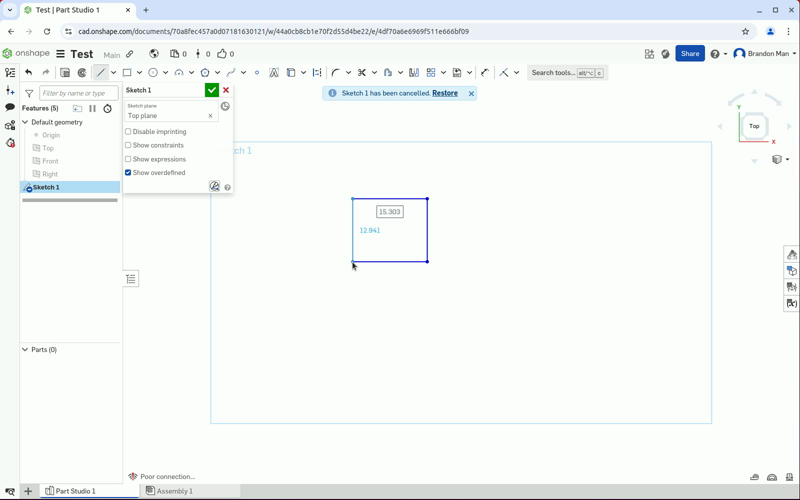
mouse_move(397, 220)
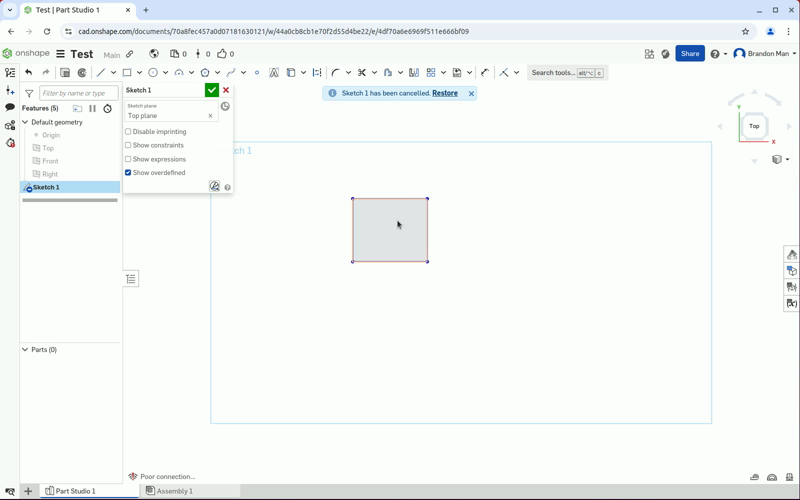
click(397, 220)
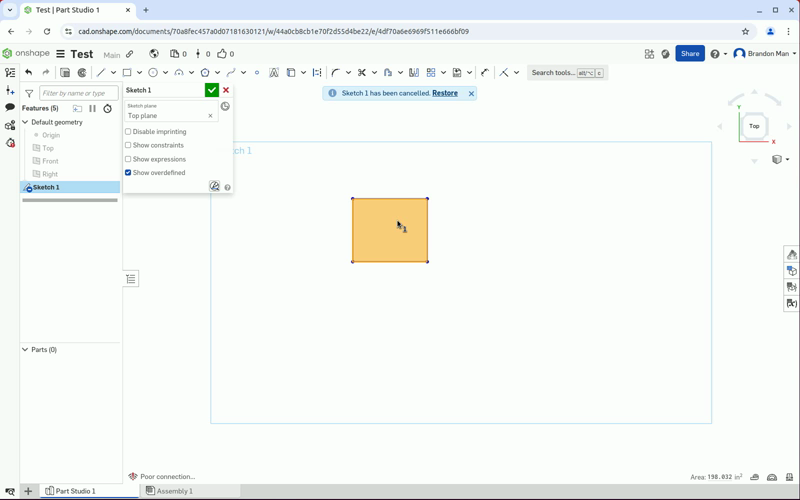
mouse_move(73, 352)
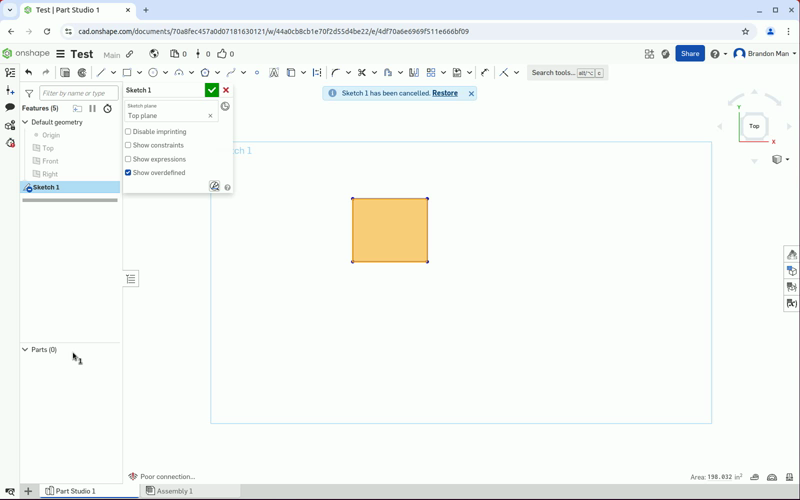
key(shift+y)
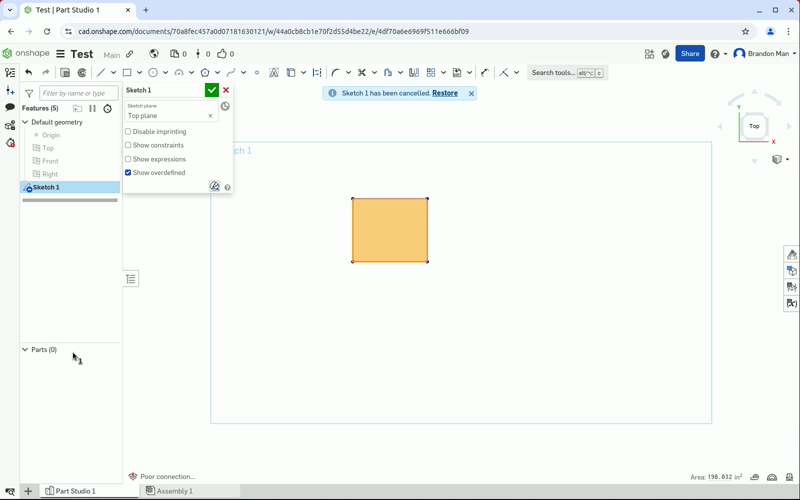
key(shift+e)
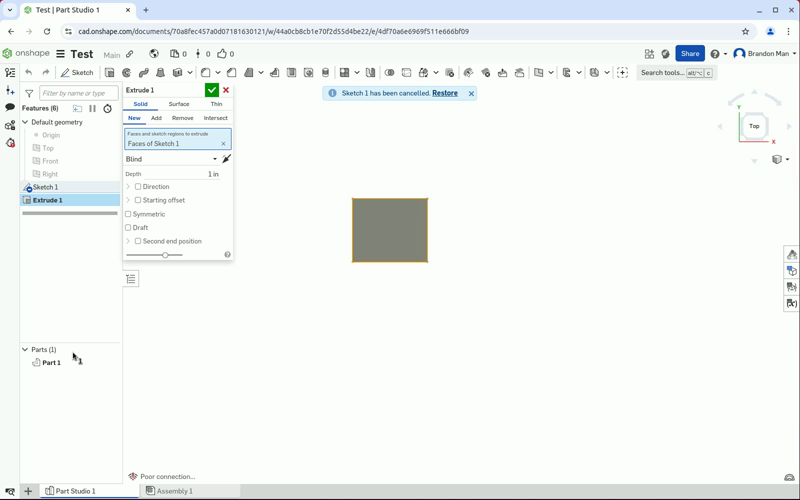
mouse_move(143, 106)
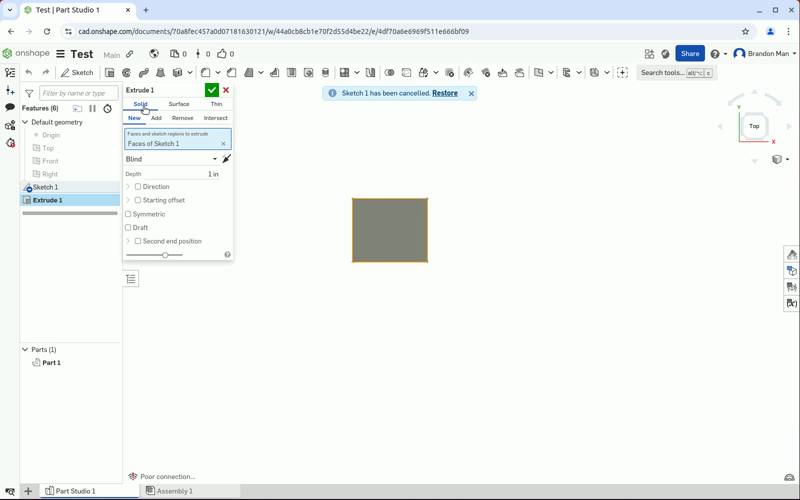
click(143, 106)
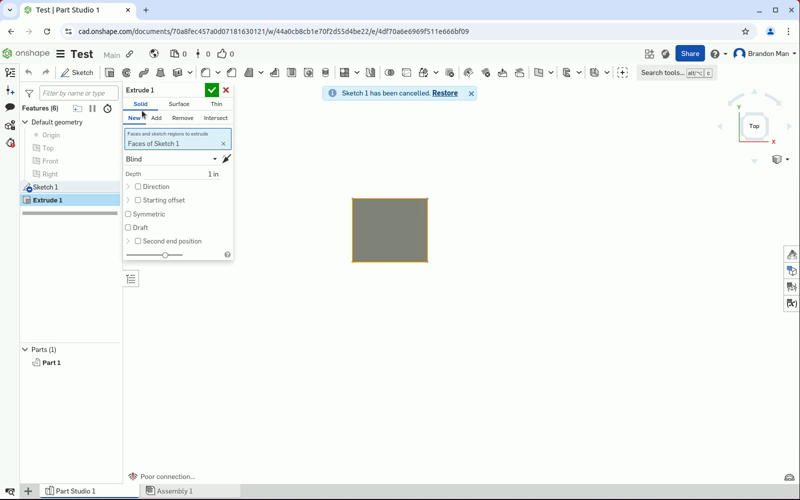
mouse_move(137, 120)
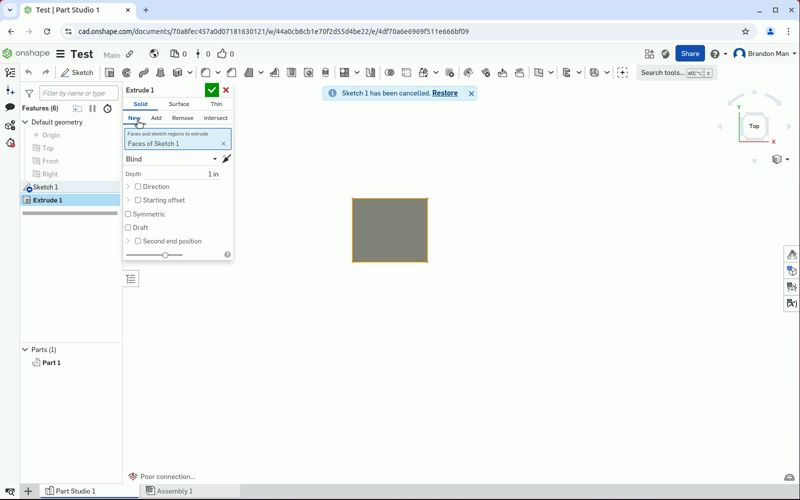
click(137, 120)
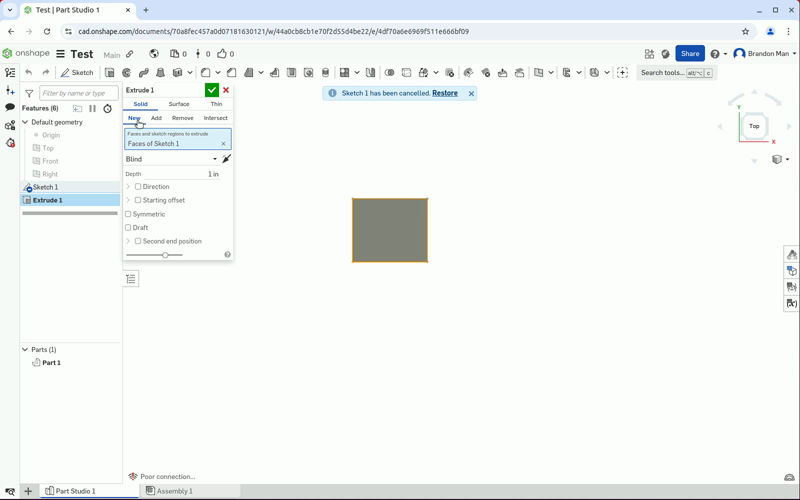
key(tab, 4)
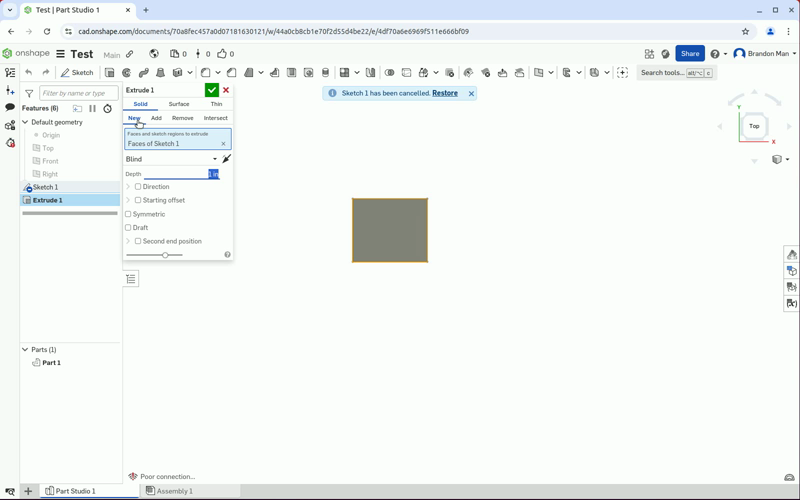
text(0.963)
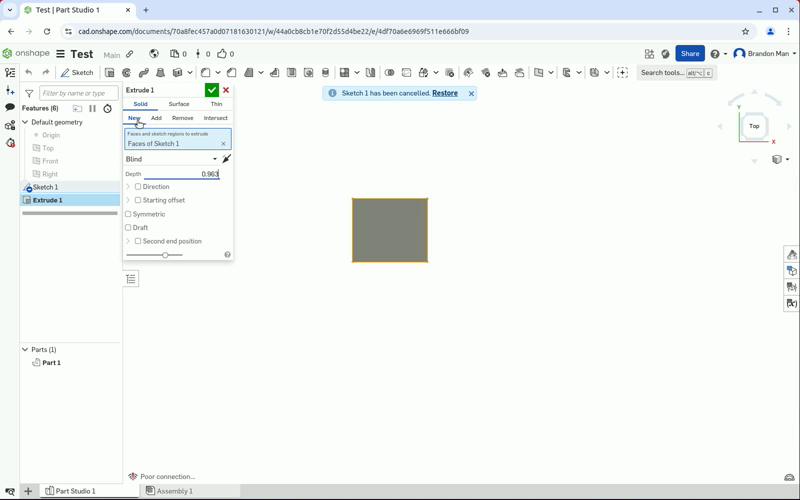
key(enter)
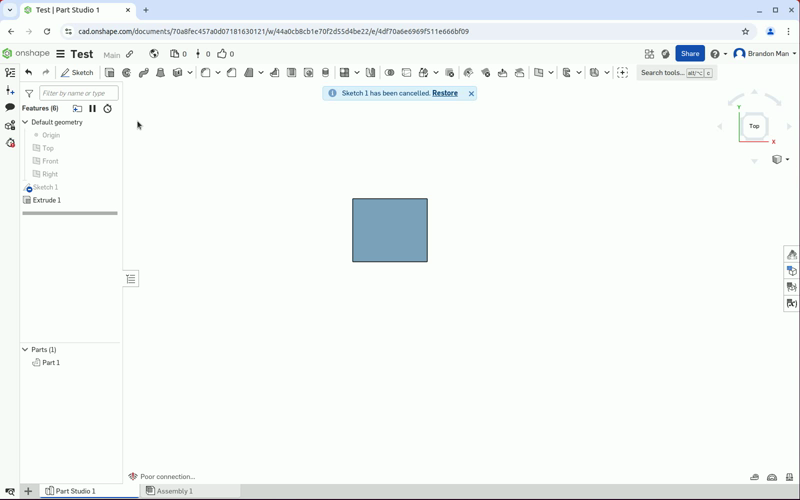
key(shift+h)
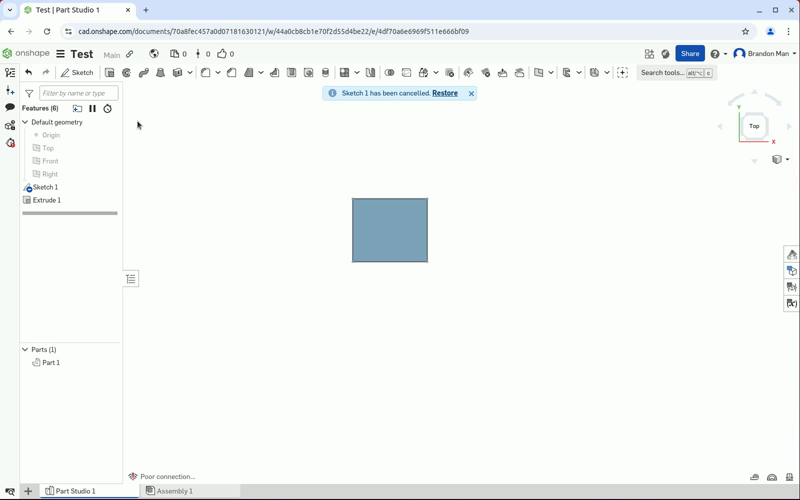
key(shift+h)
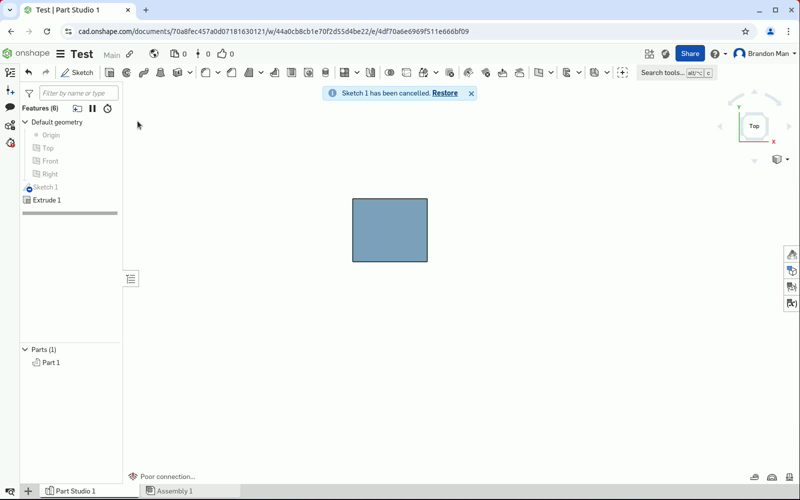
mouse_move(73, 189)
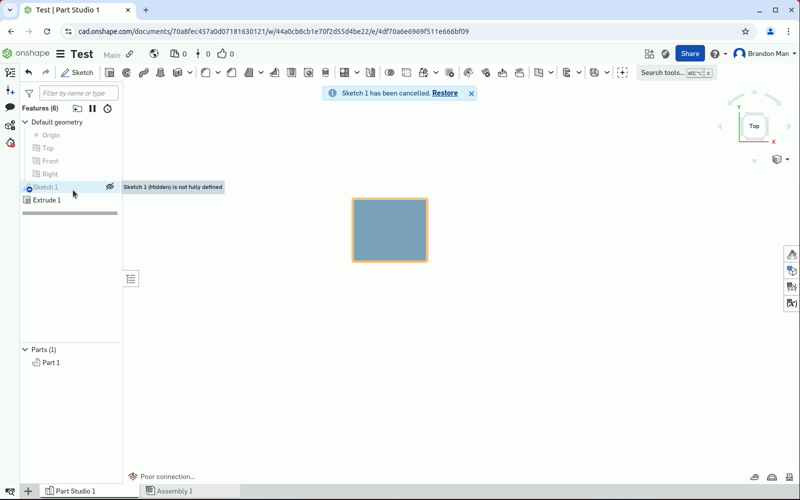
click(73, 189)
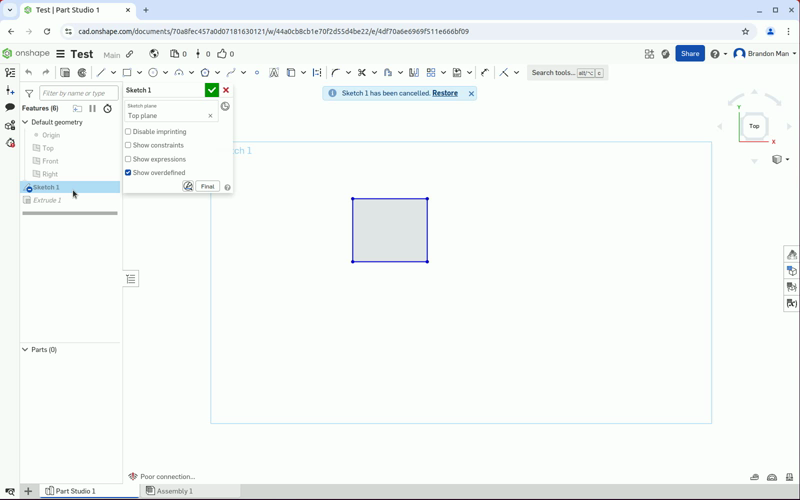
mouse_move(229, 92)
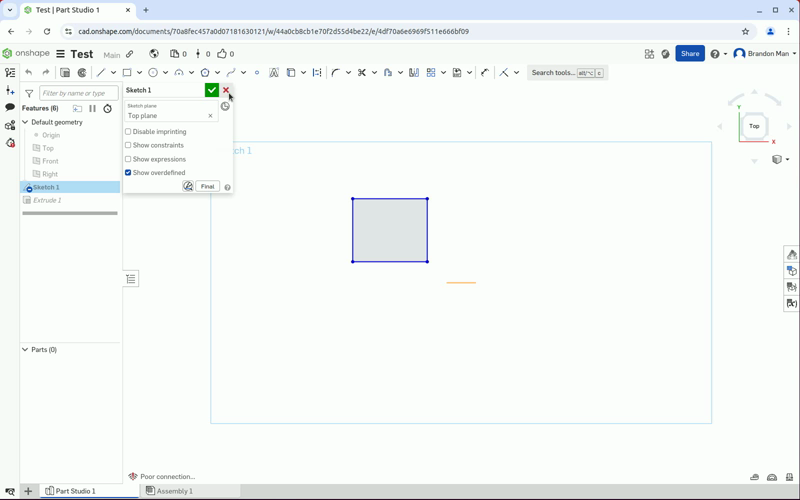
click(229, 92)
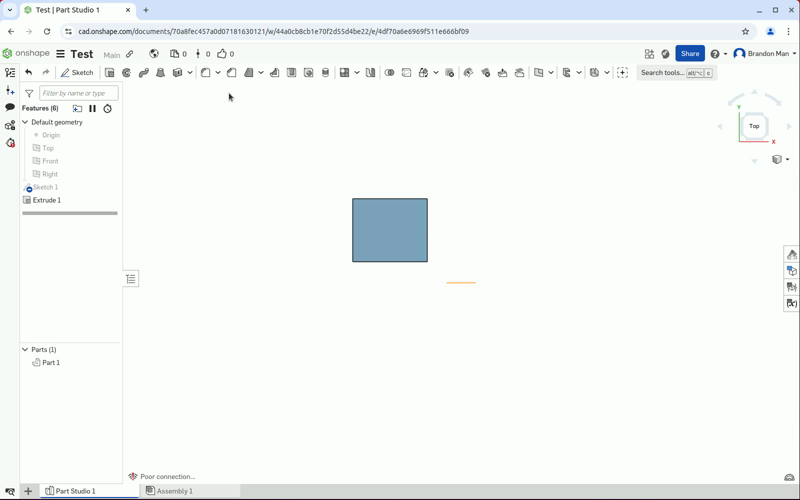
mouse_move(541, 75)
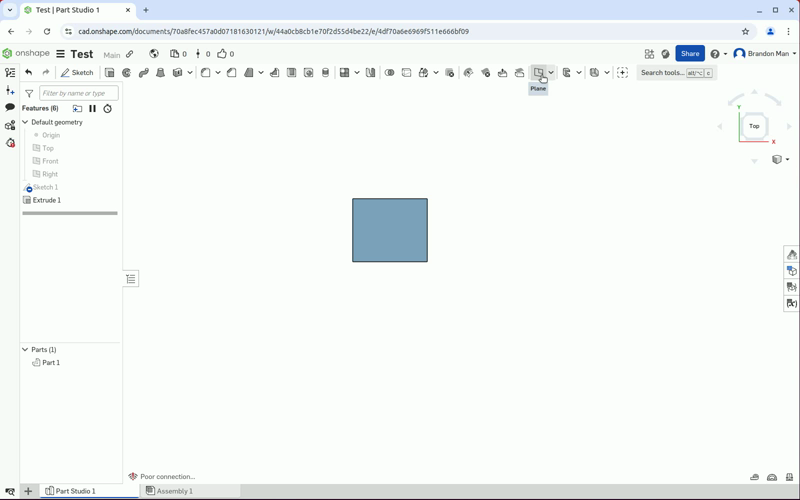
click(541, 75)
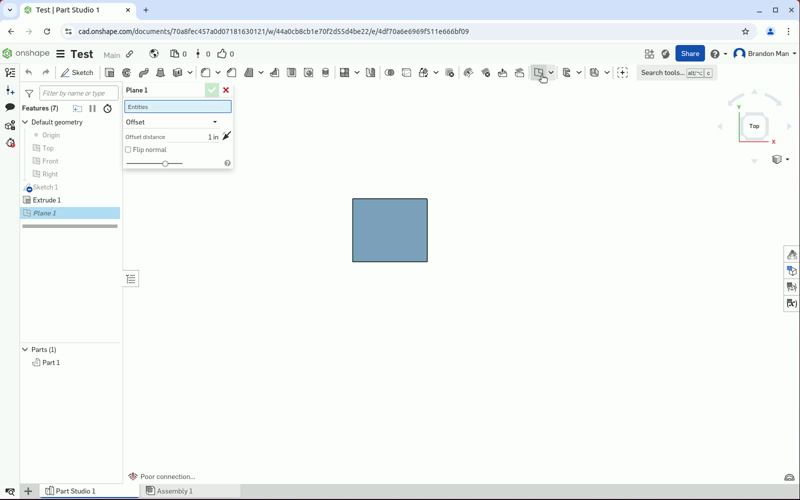
mouse_move(73, 150)
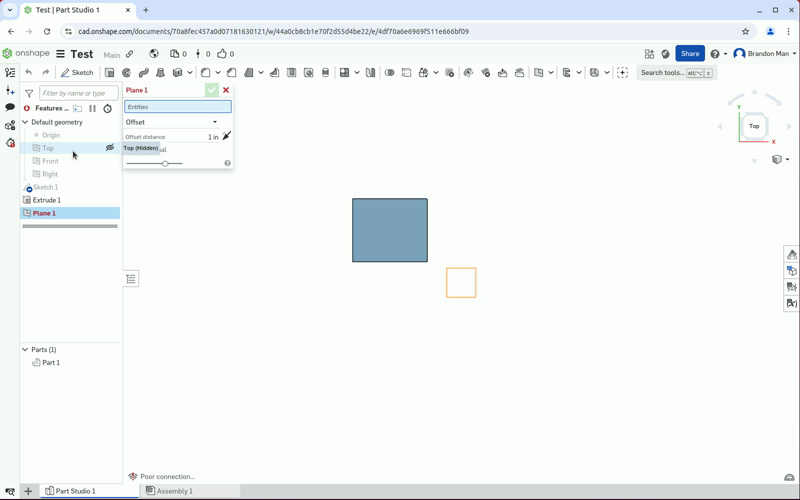
click(73, 150)
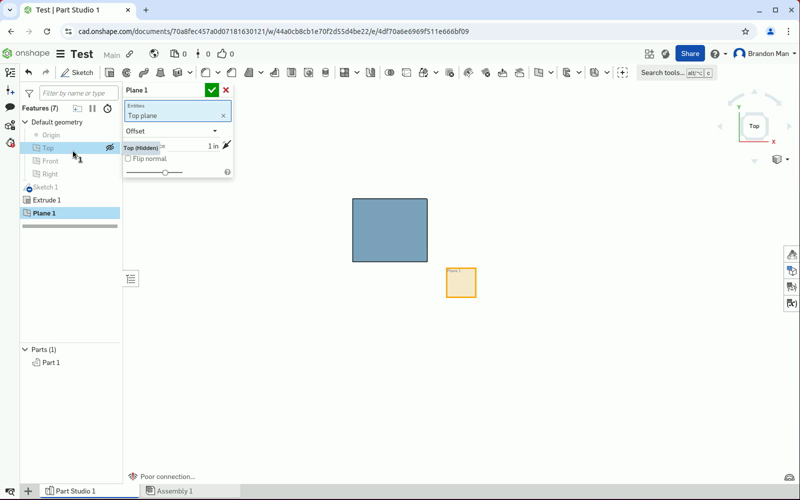
key(tab, 2)
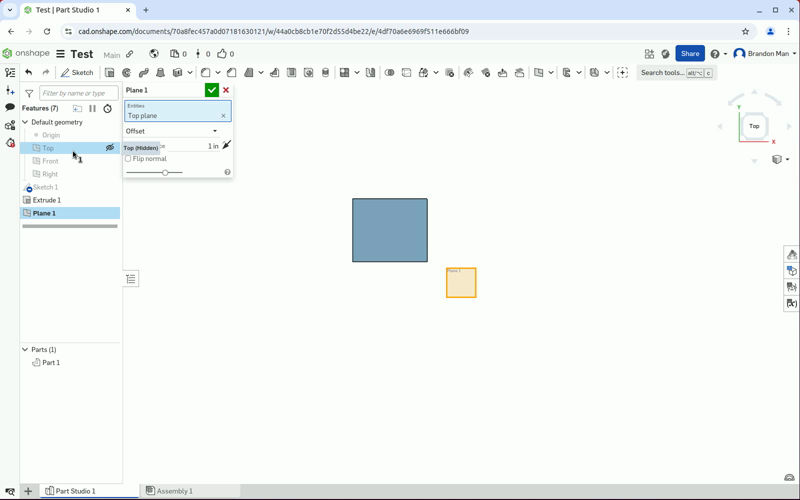
text(0.955)
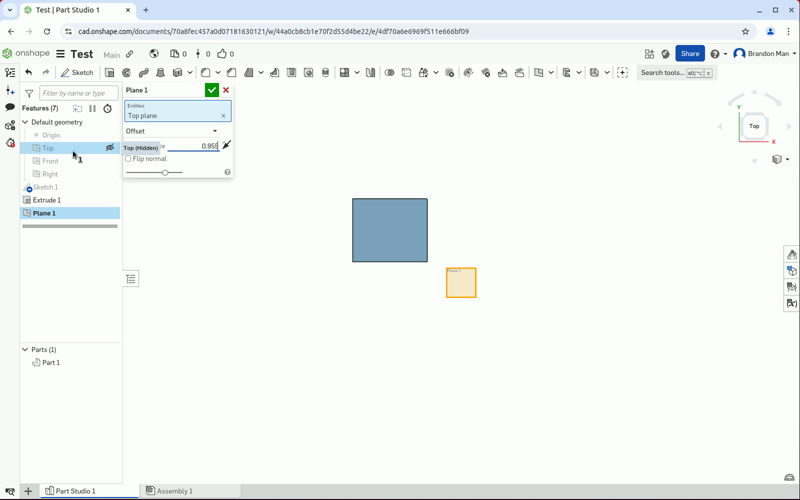
key(enter, 2)
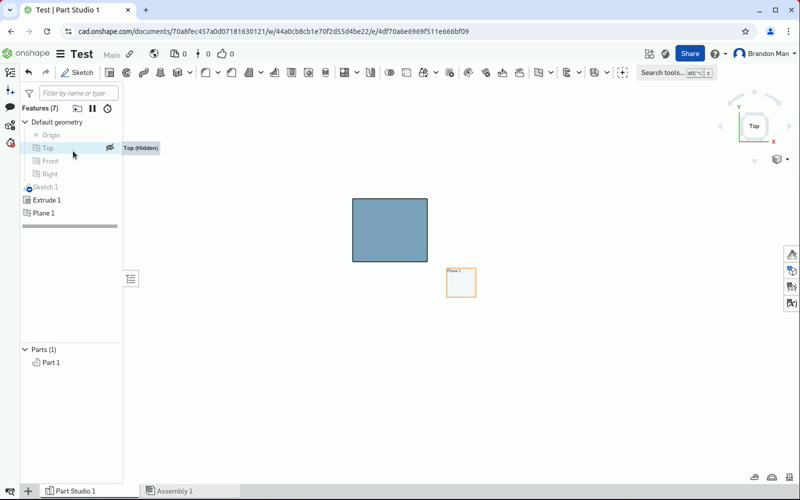
key(shift+s)
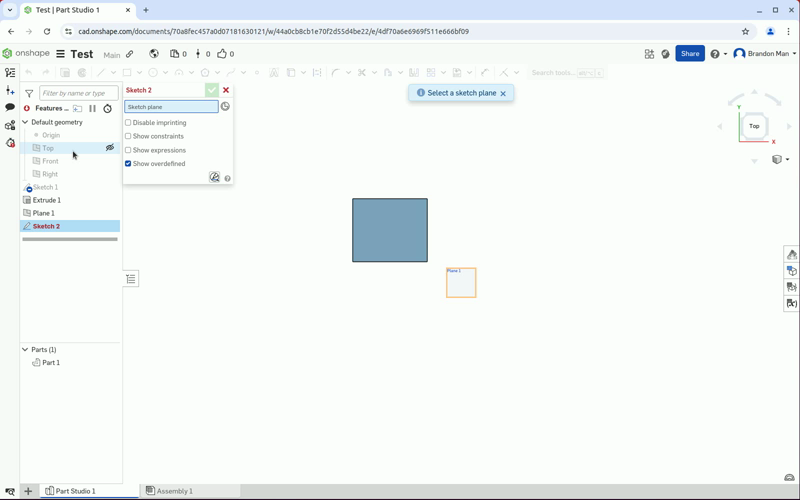
mouse_move(73, 215)
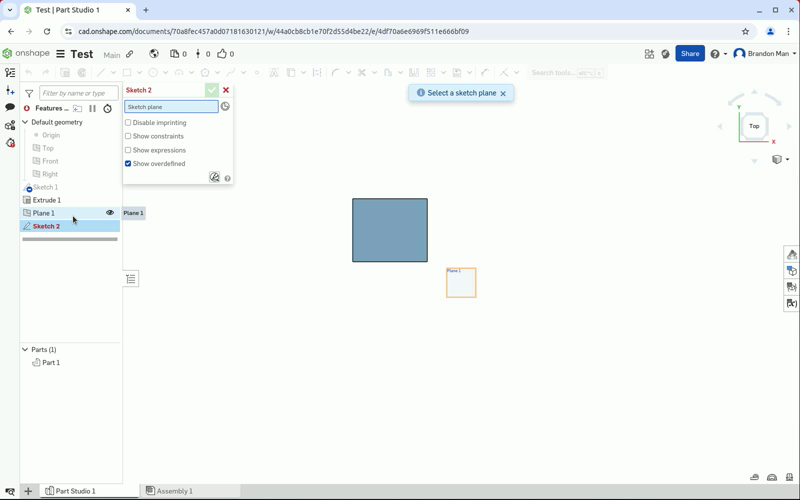
click(73, 215)
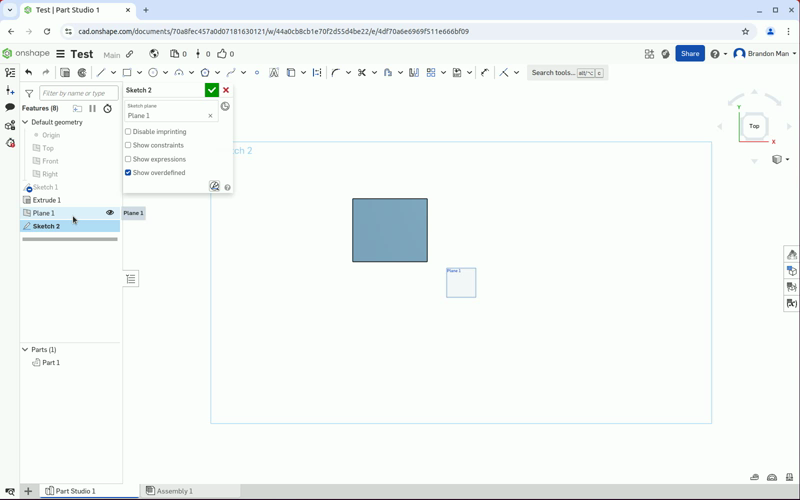
mouse_move(73, 352)
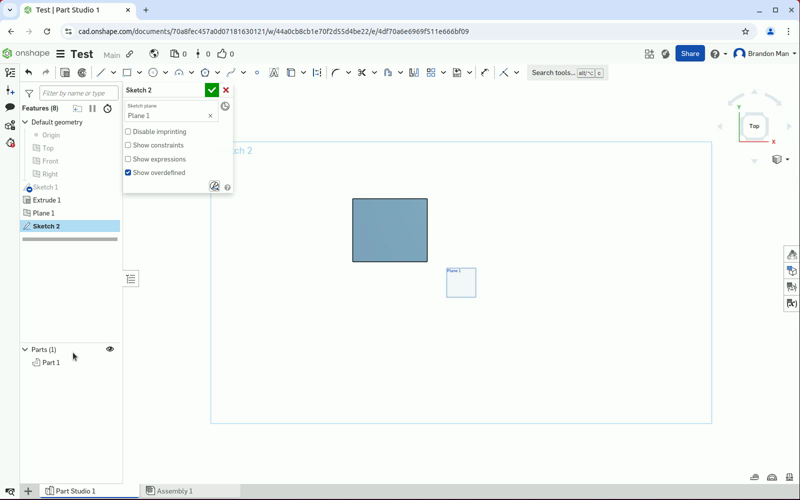
key(y)
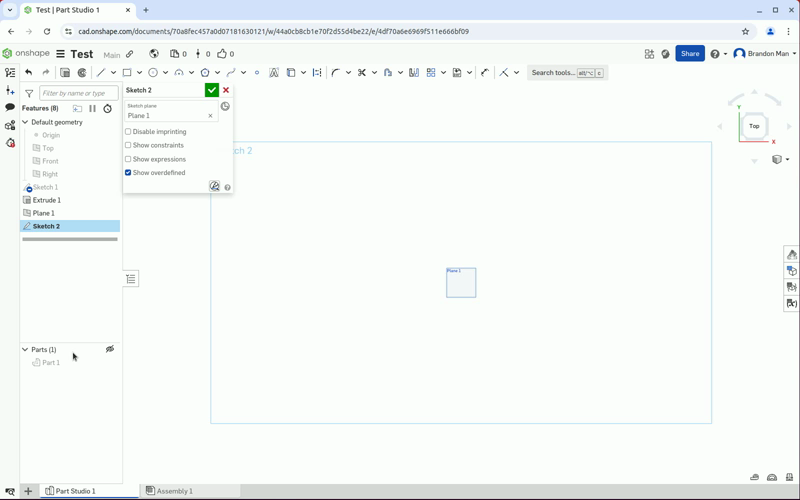
key(l)
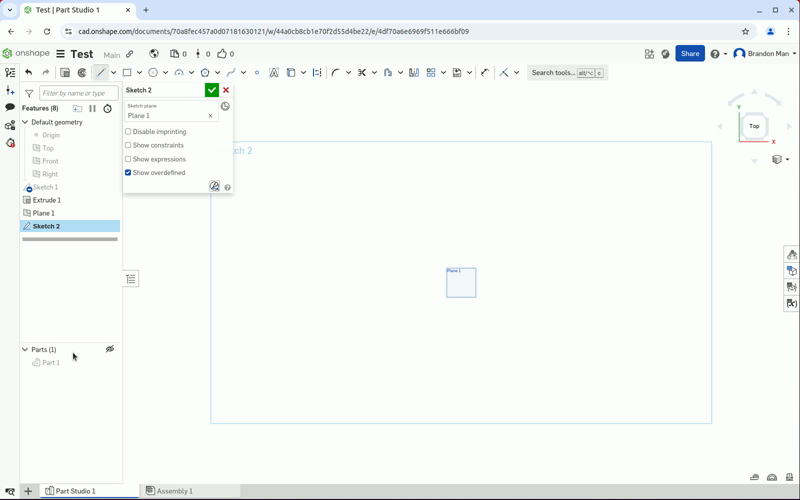
key_down(shift)
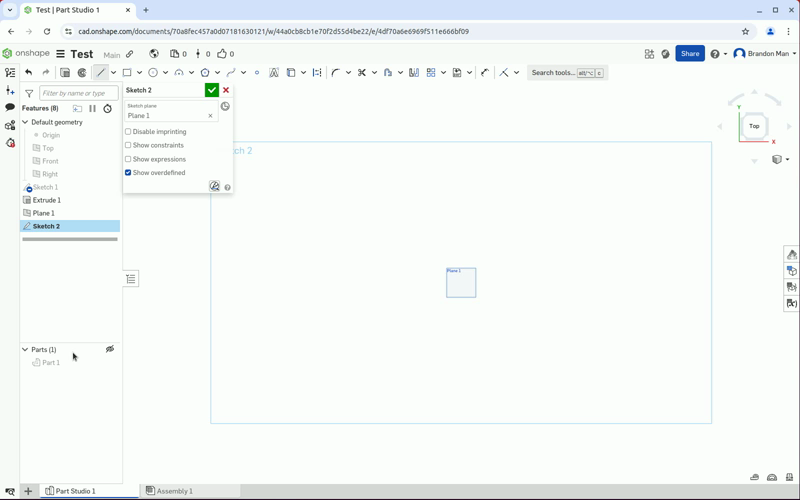
mouse_move(352, 261)
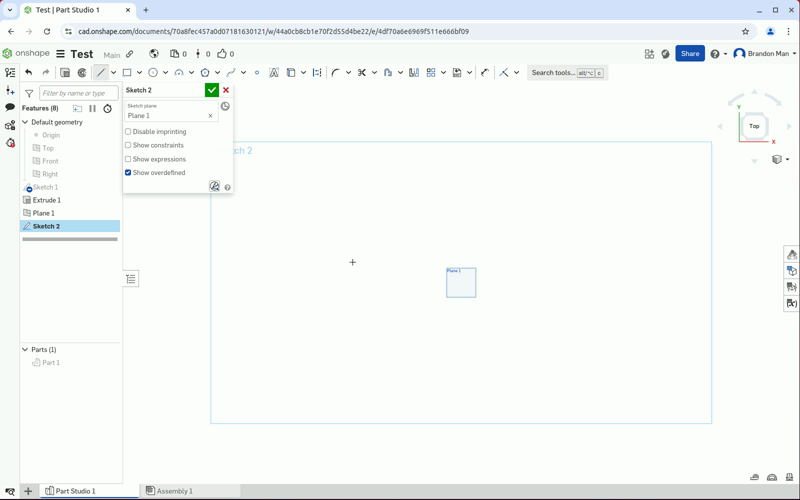
click(352, 261)
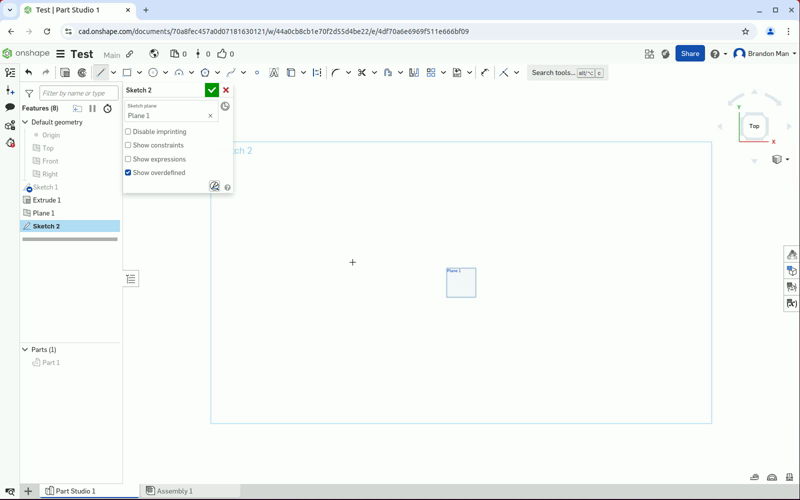
key_up(shift)
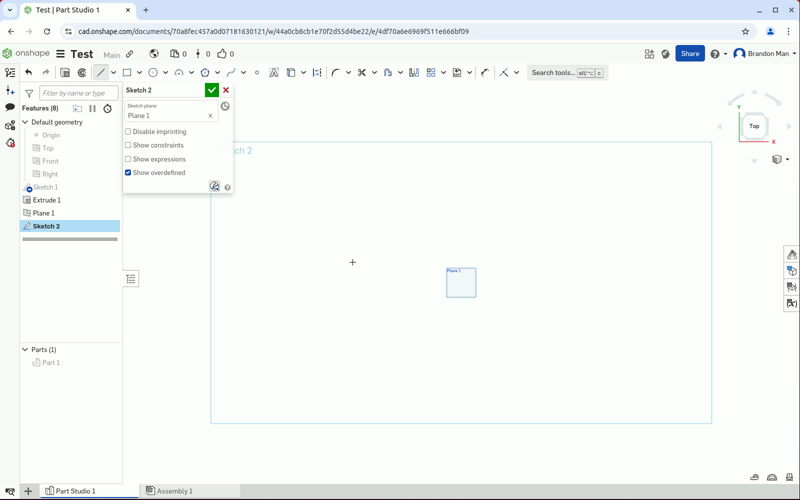
key_down(shift)
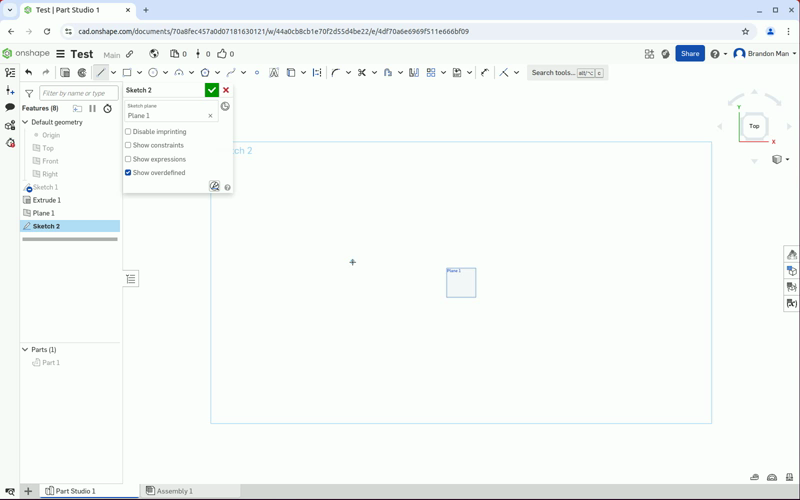
mouse_move(382, 261)
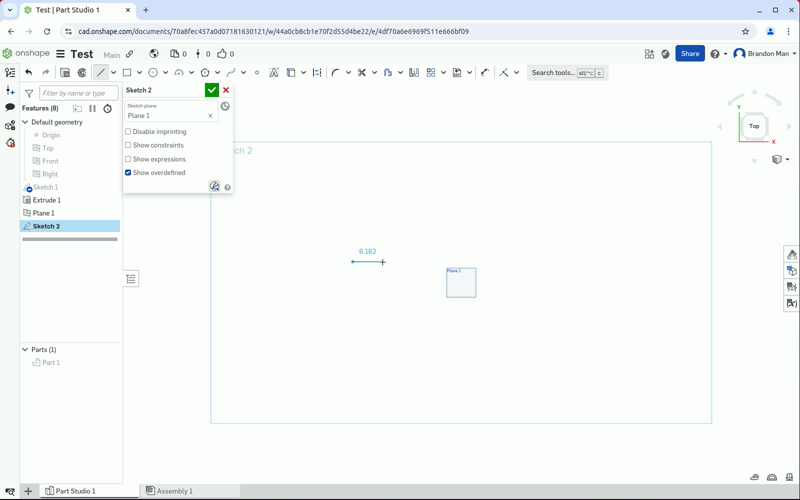
mouse_move(357, 261)
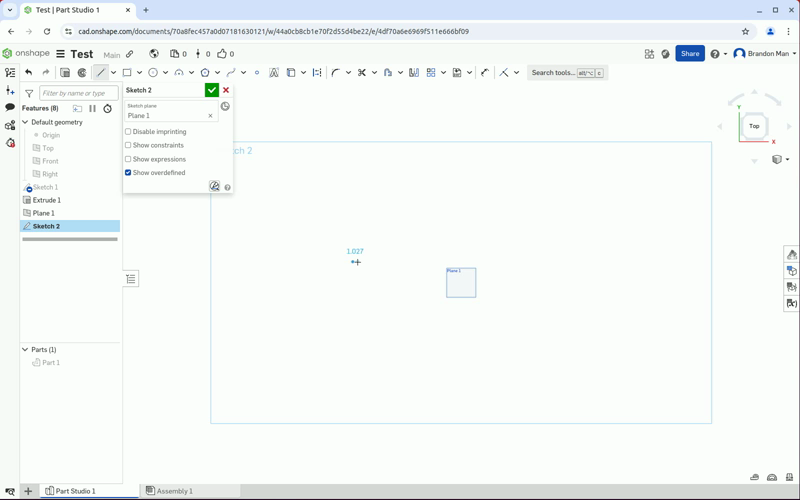
scroll(6)
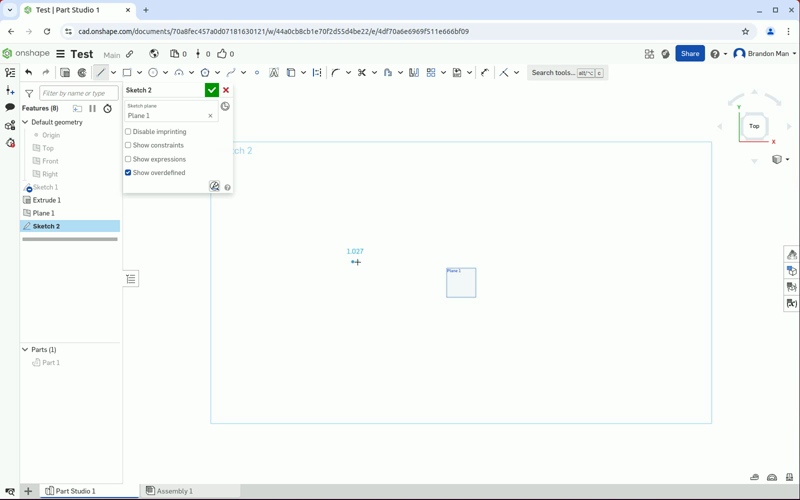
scroll(6)
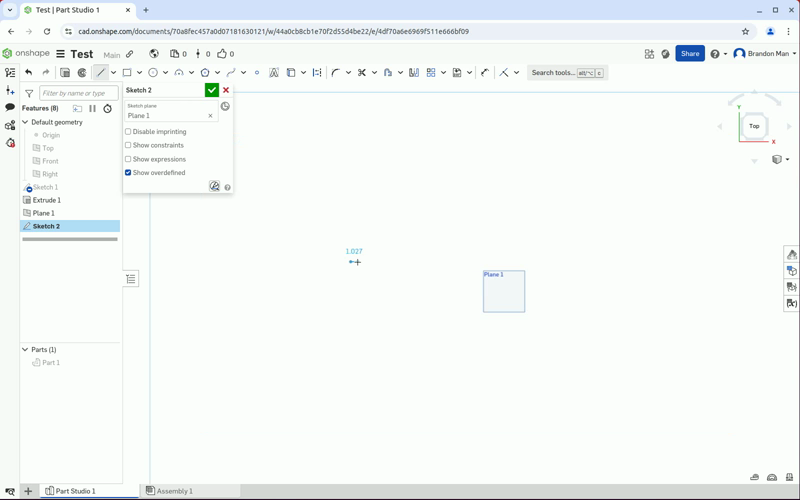
scroll(6)
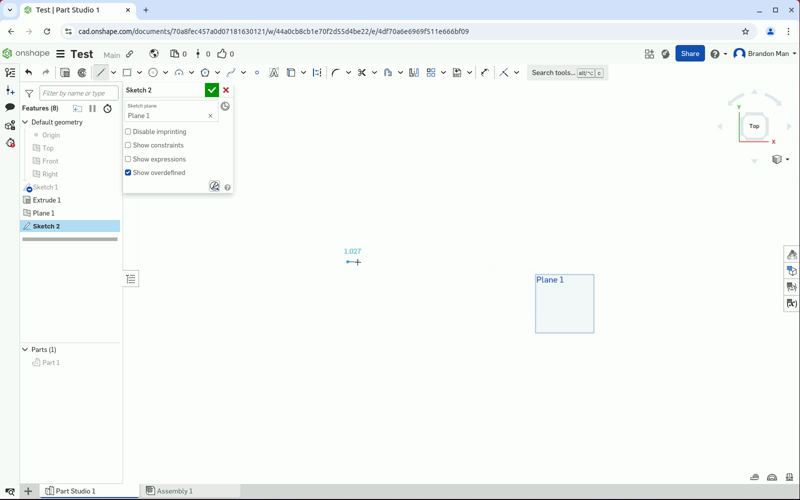
scroll(6)
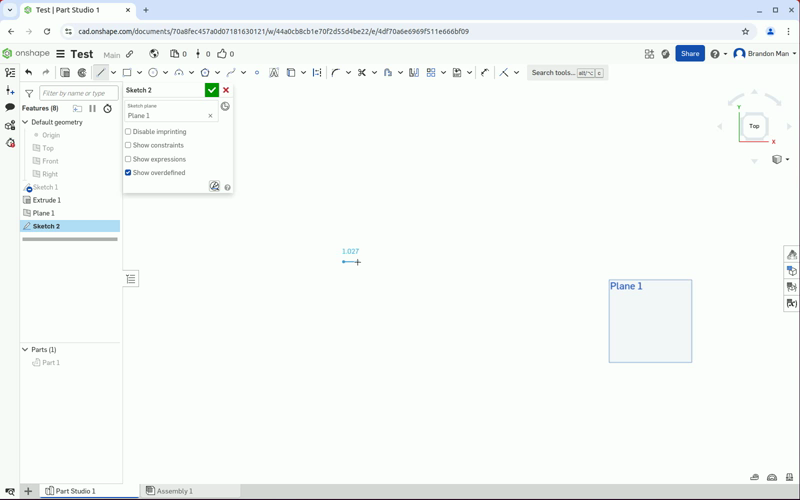
scroll(6)
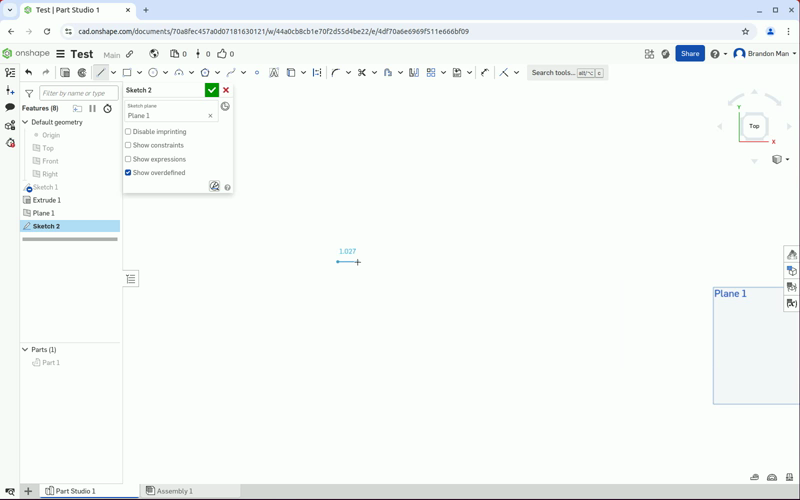
scroll(6)
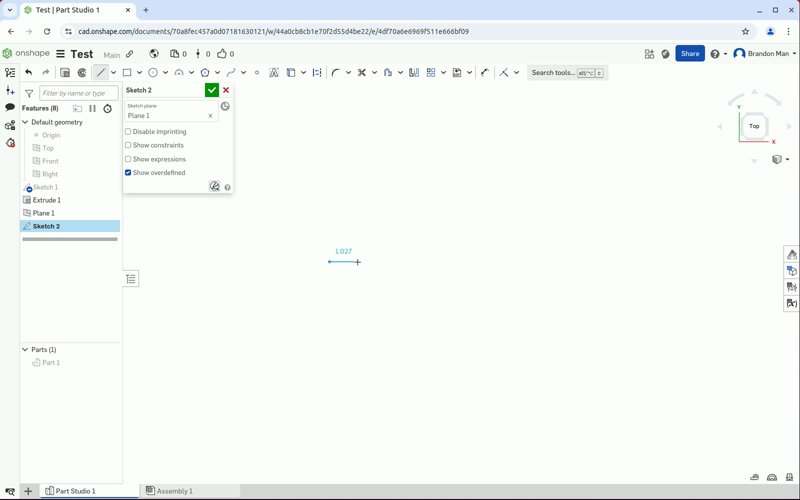
scroll(6)
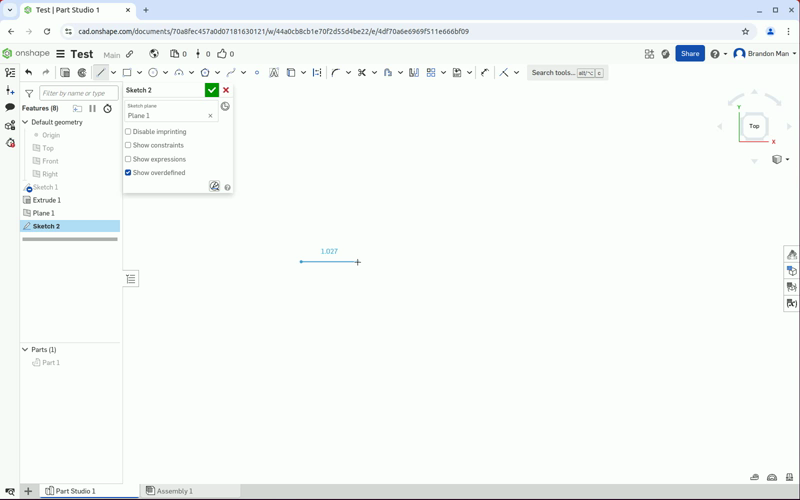
click(357, 261)
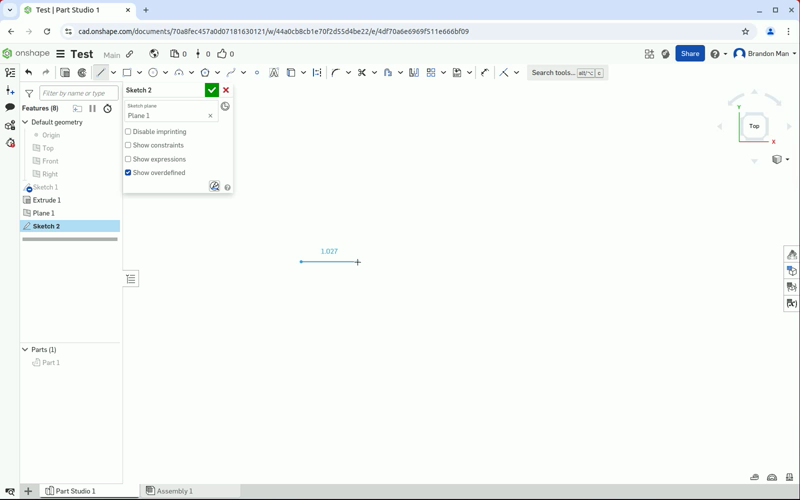
scroll(-6)
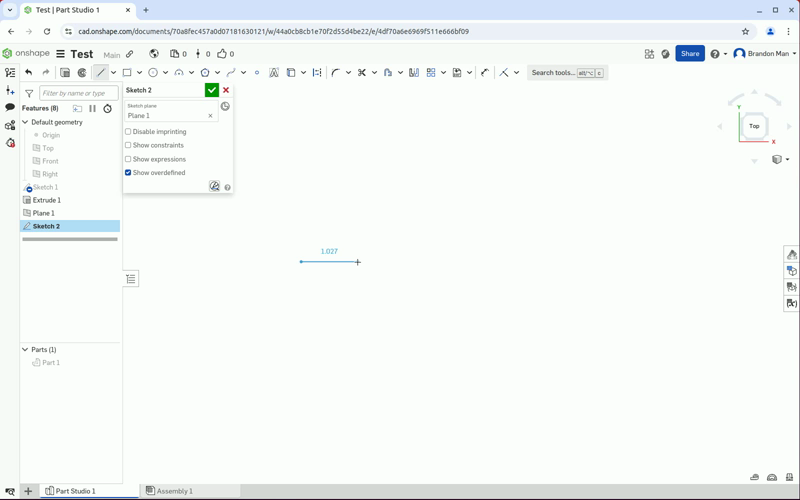
scroll(-6)
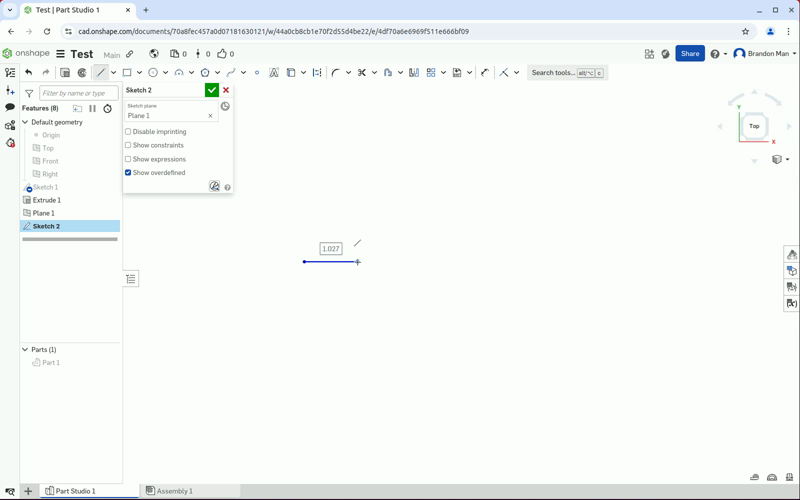
scroll(-6)
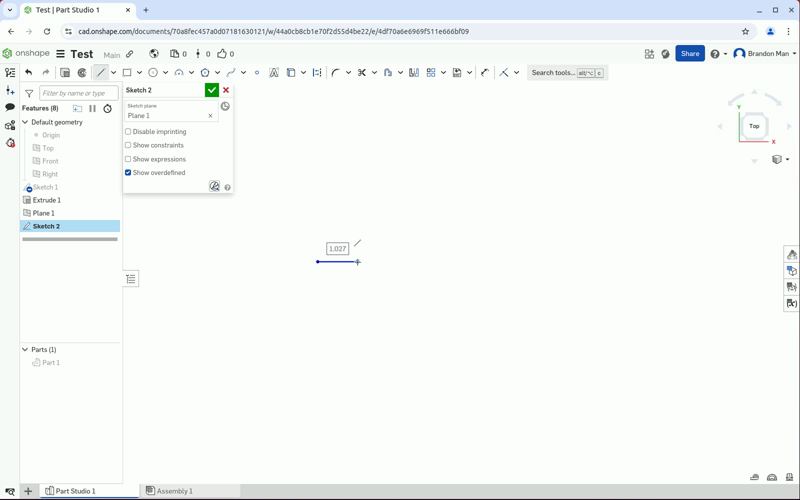
scroll(-6)
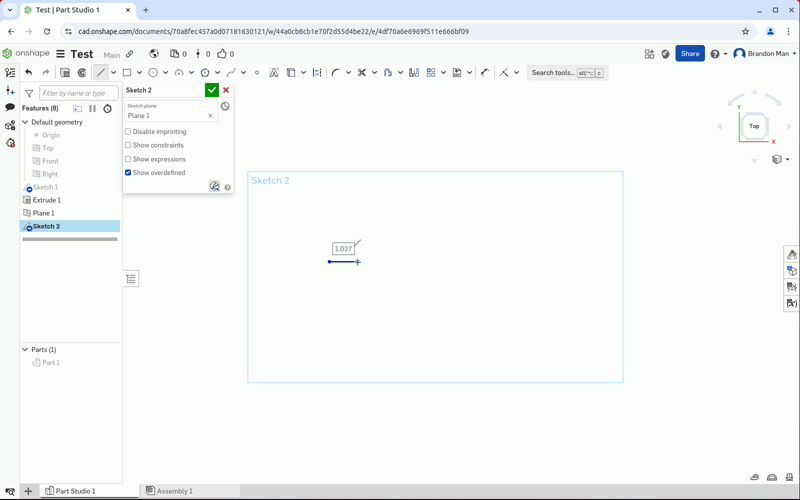
scroll(-6)
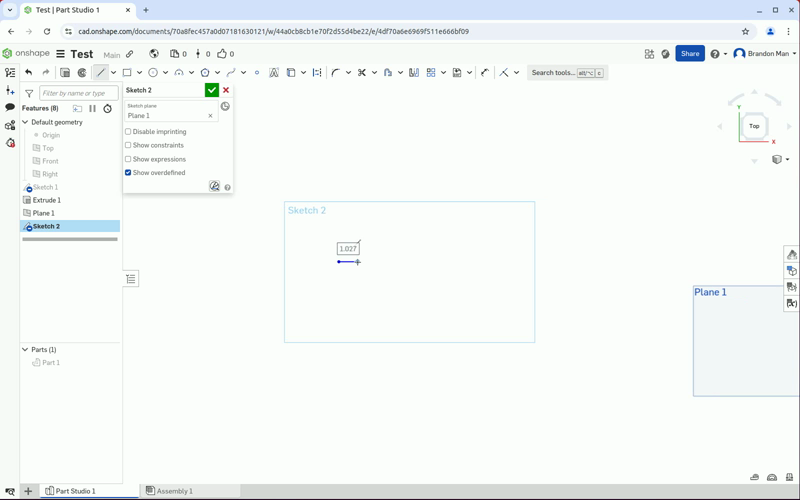
scroll(-6)
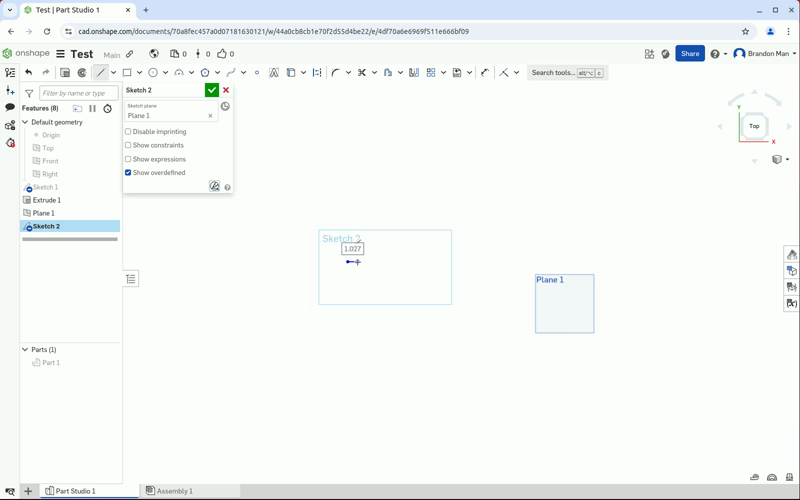
scroll(-6)
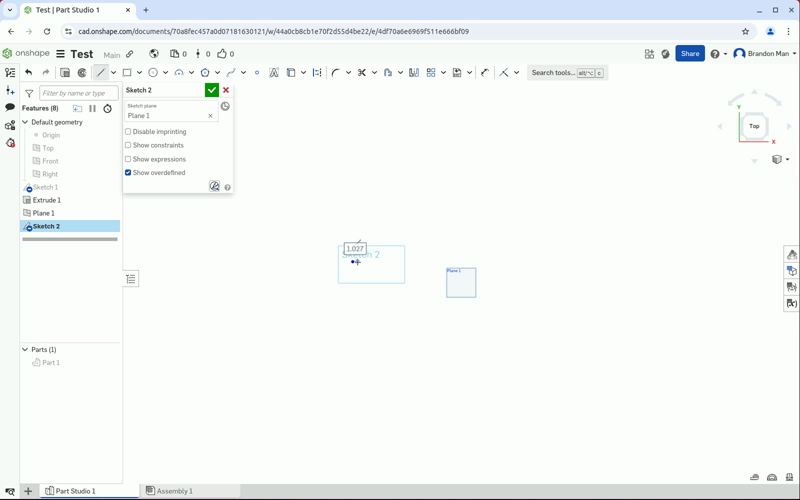
key_up(shift)
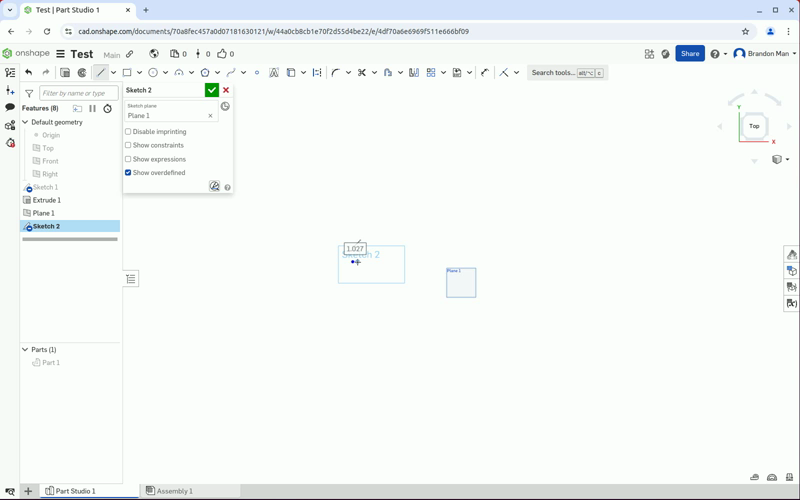
key_down(shift)
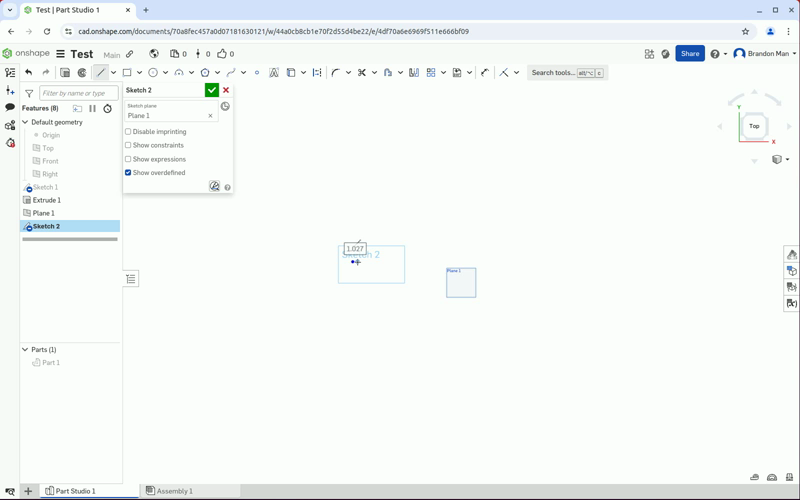
mouse_move(357, 198)
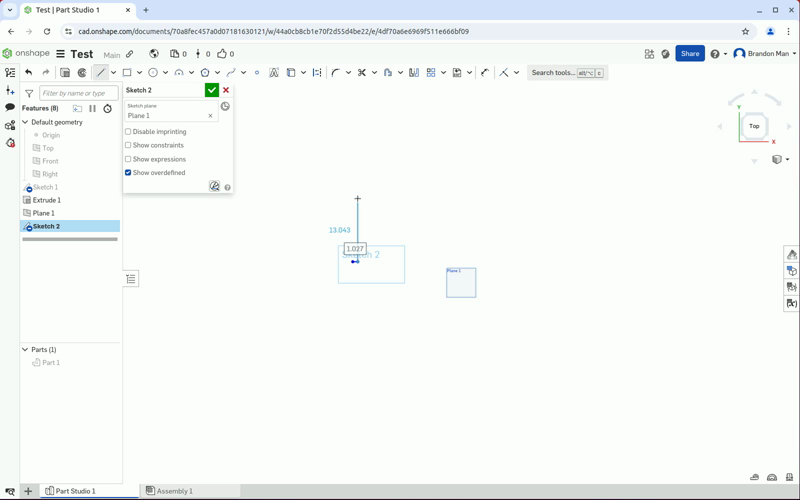
click(357, 198)
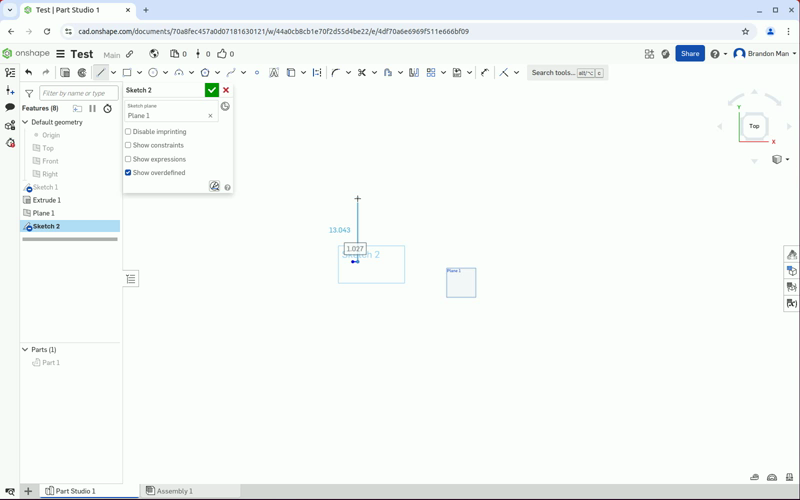
key_up(shift)
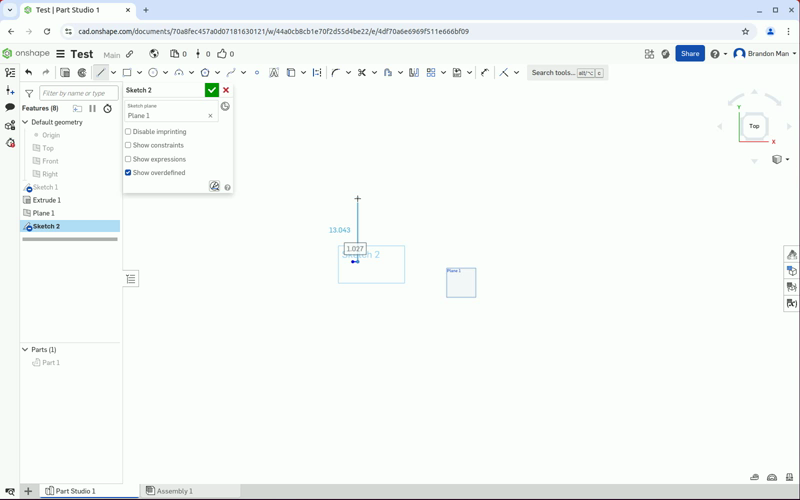
key_down(shift)
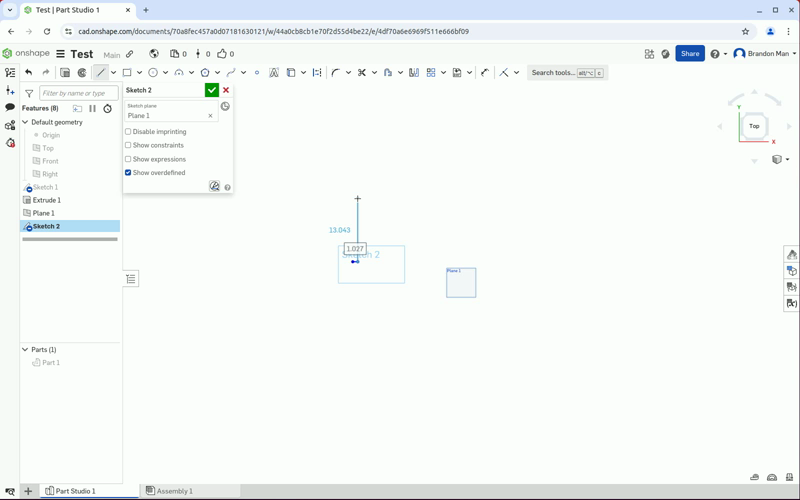
mouse_move(387, 198)
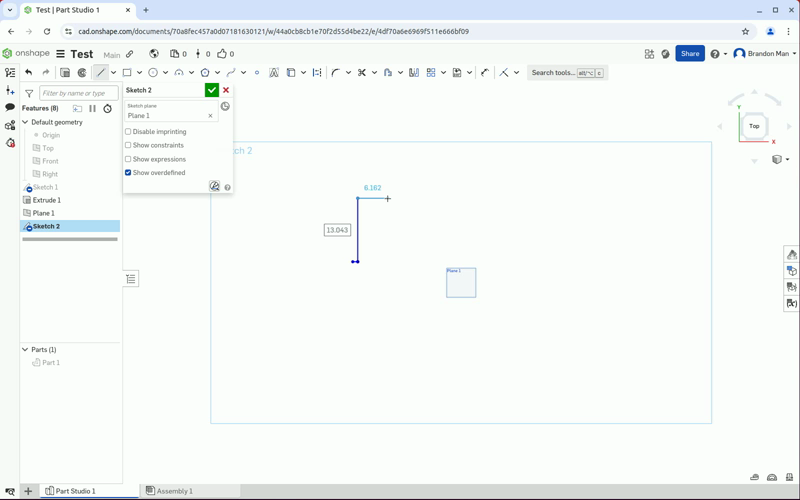
mouse_move(352, 198)
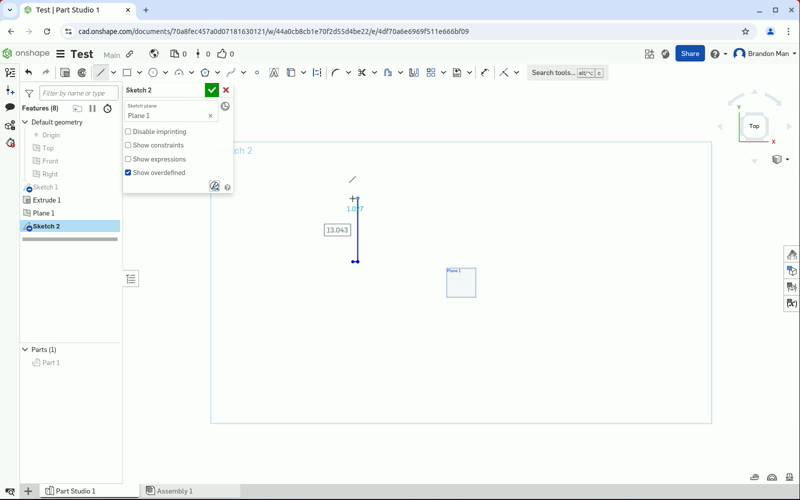
scroll(6)
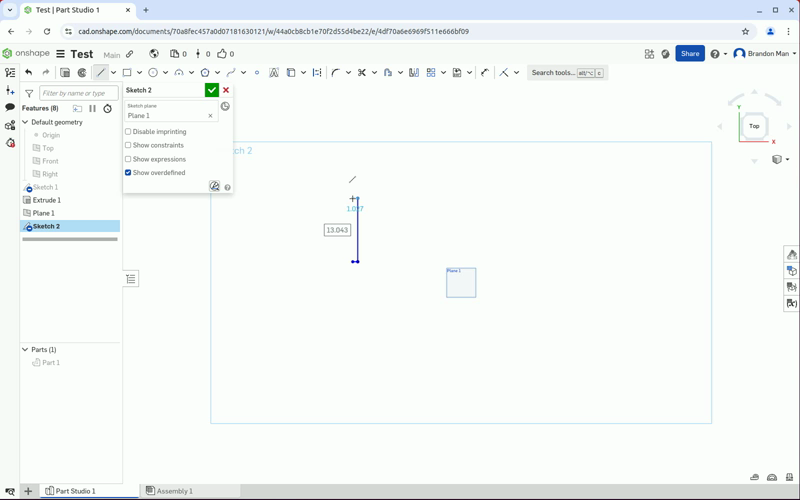
scroll(6)
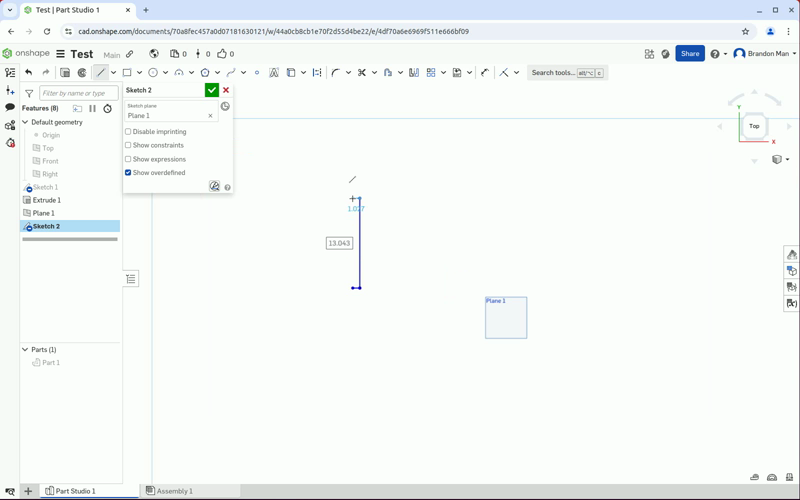
scroll(6)
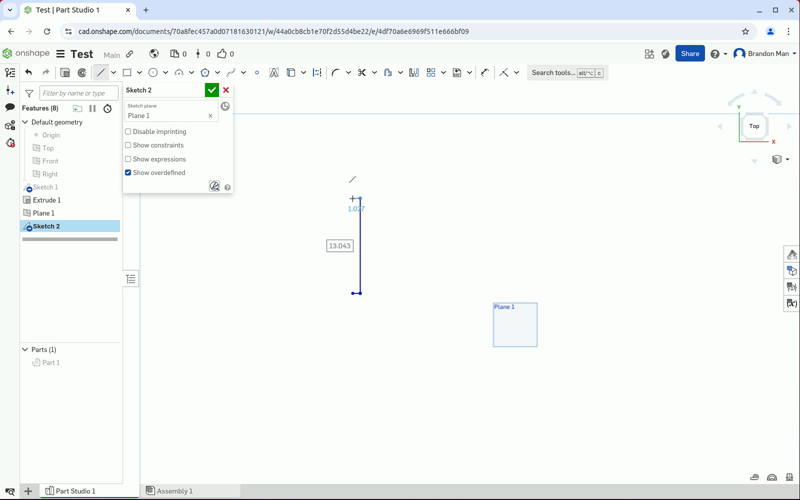
scroll(6)
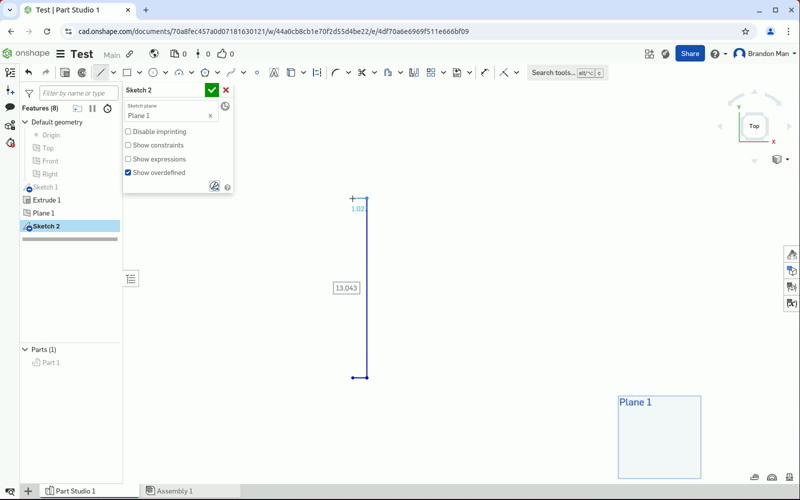
scroll(6)
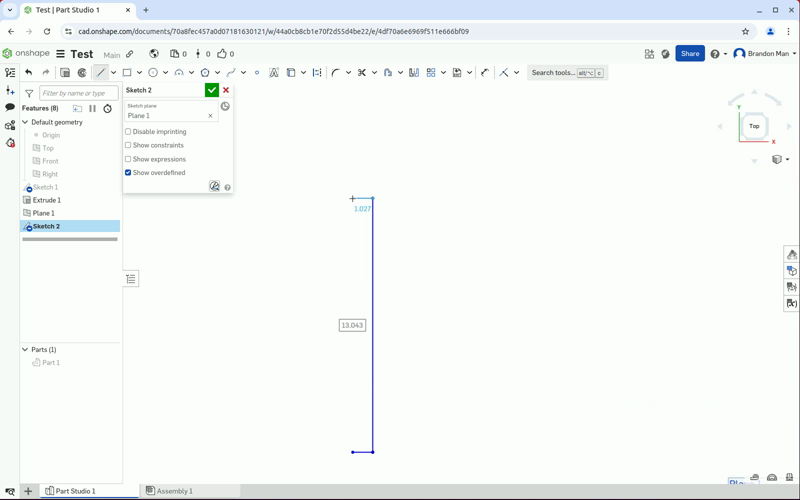
scroll(6)
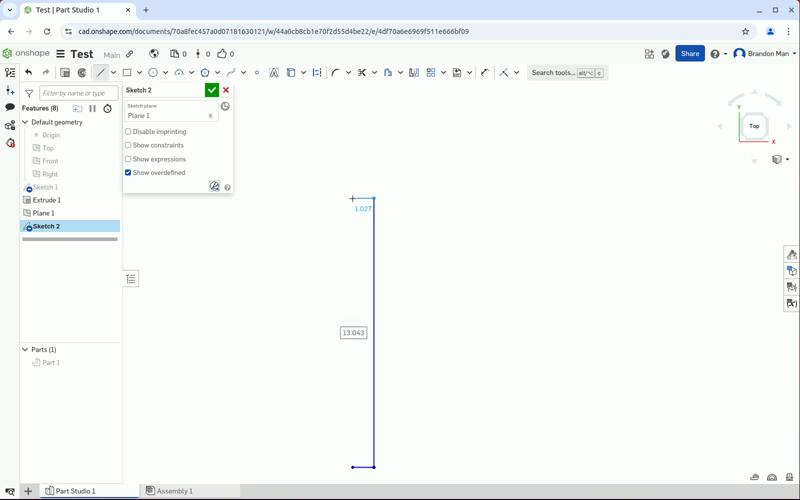
scroll(6)
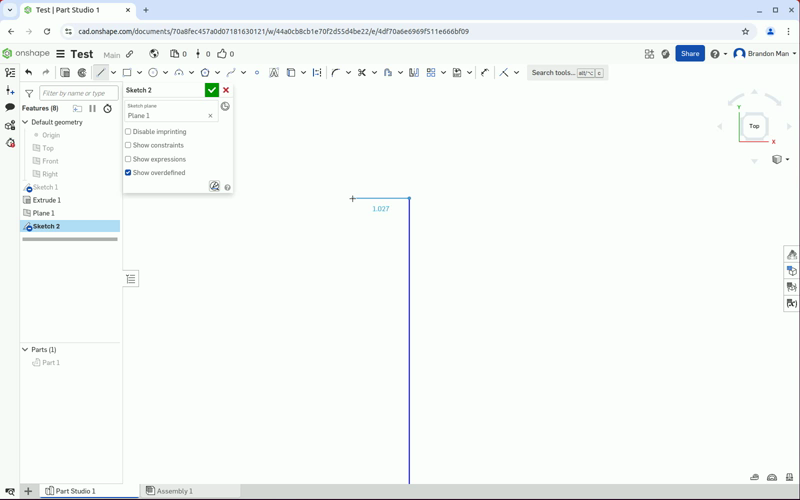
click(352, 198)
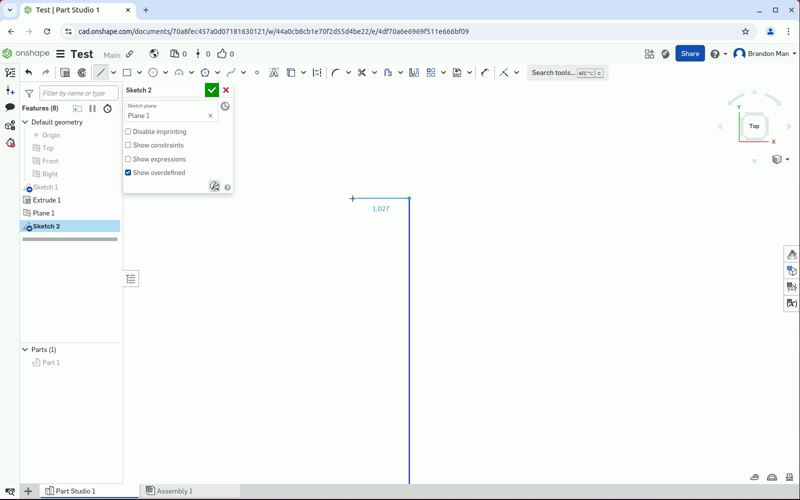
scroll(-6)
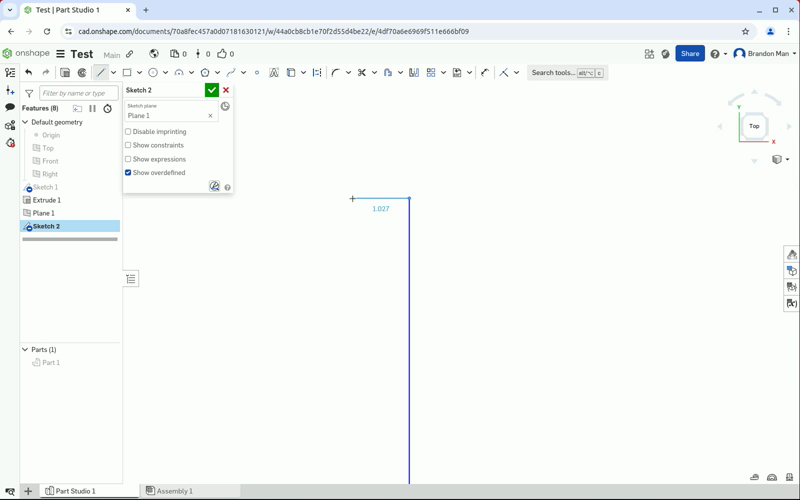
scroll(-6)
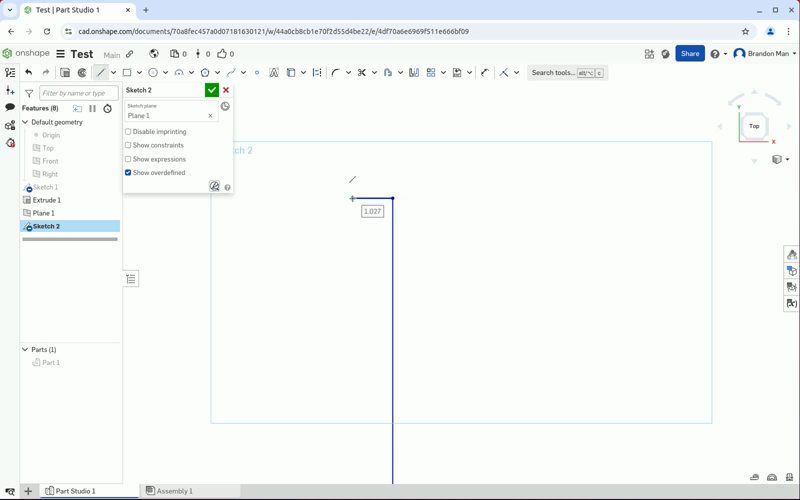
scroll(-6)
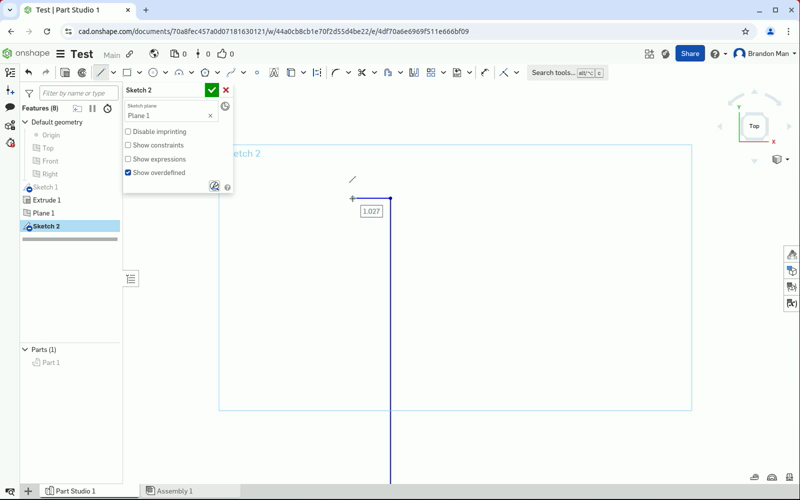
scroll(-6)
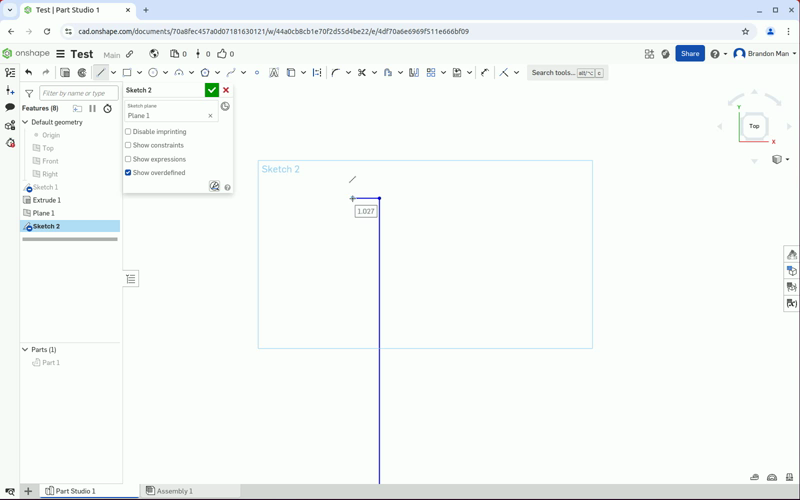
scroll(-6)
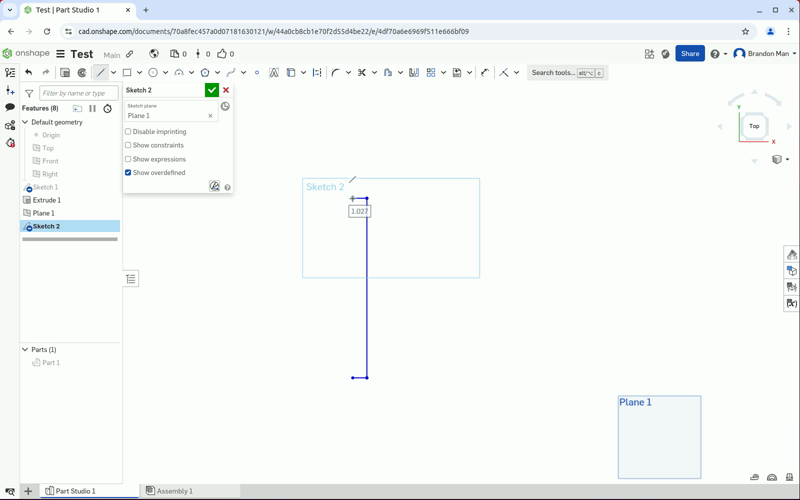
scroll(-6)
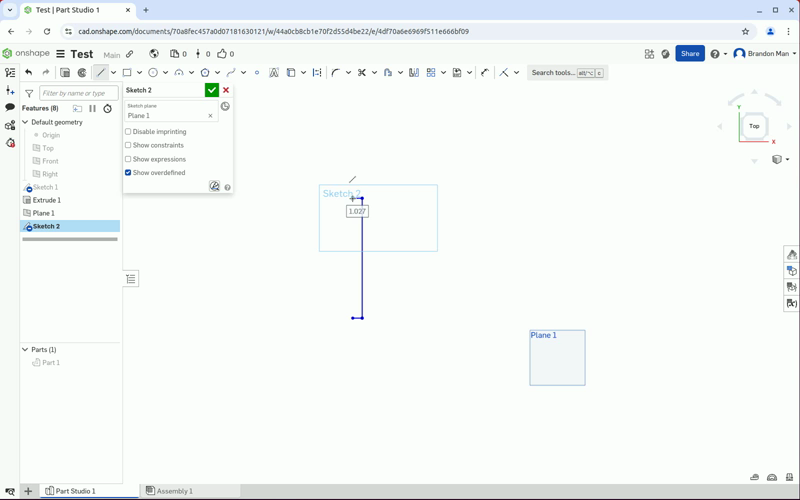
scroll(-6)
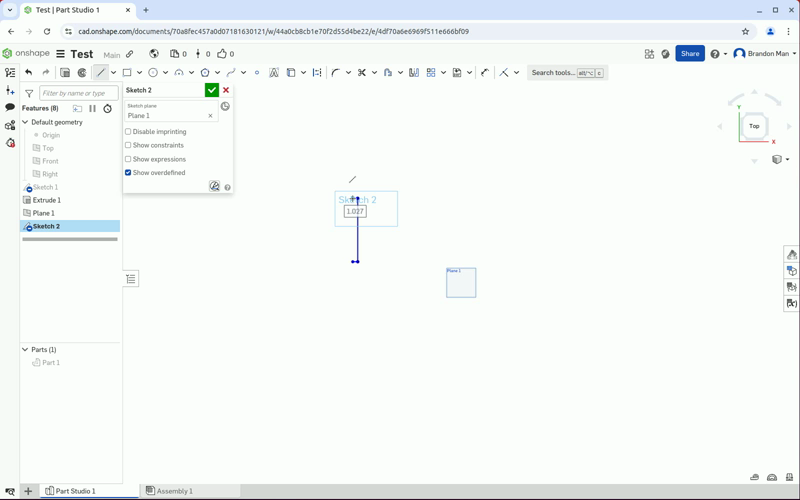
key_up(shift)
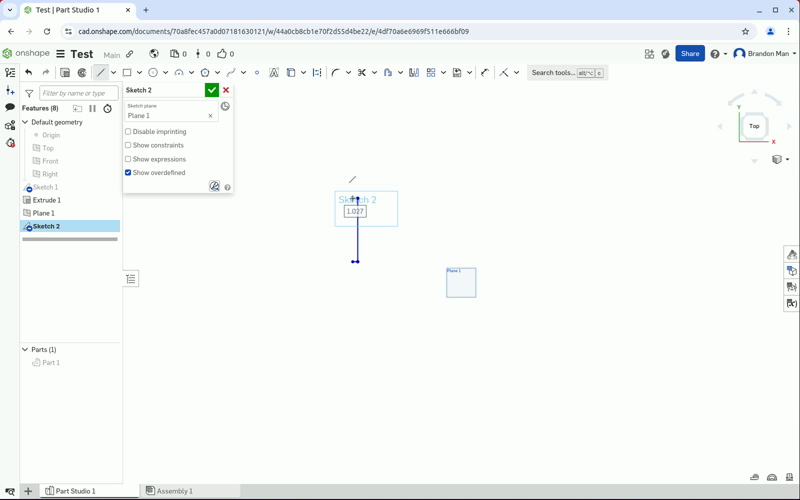
key_down(shift)
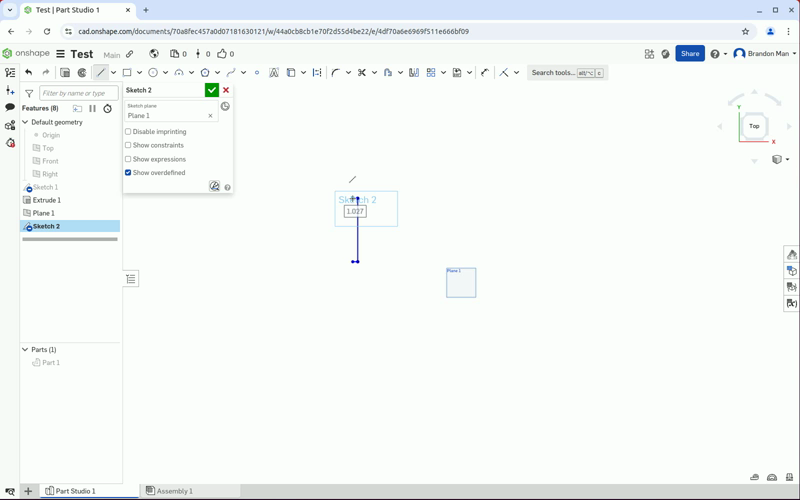
mouse_move(352, 261)
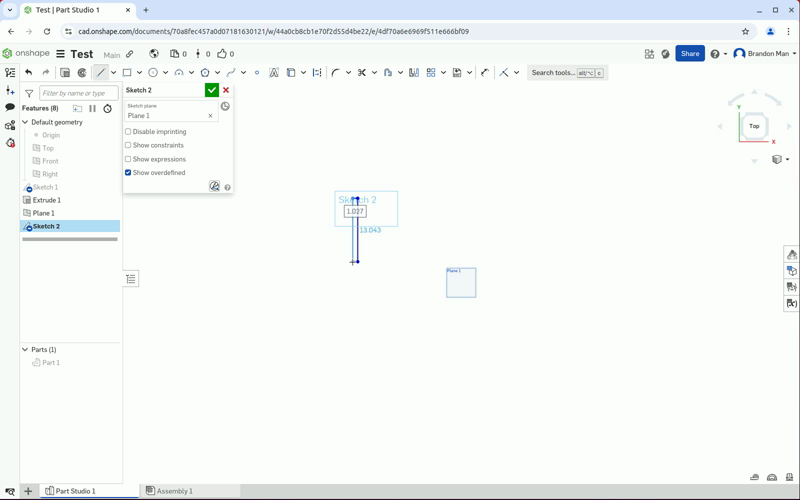
key_up(shift)
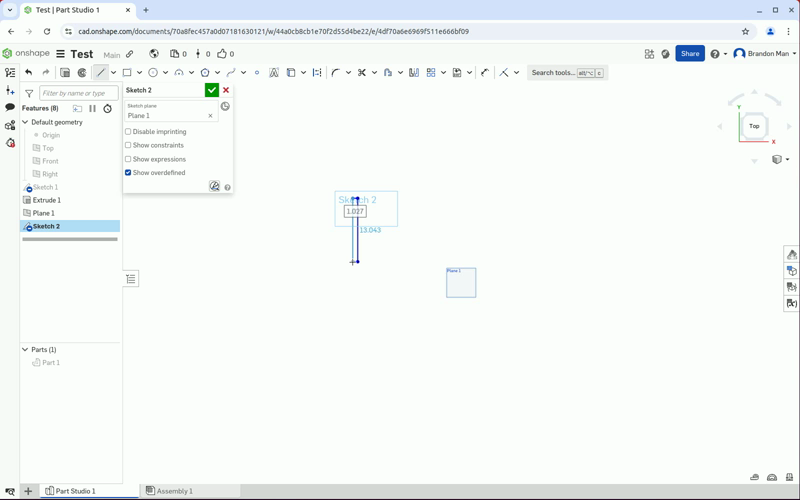
click(352, 261)
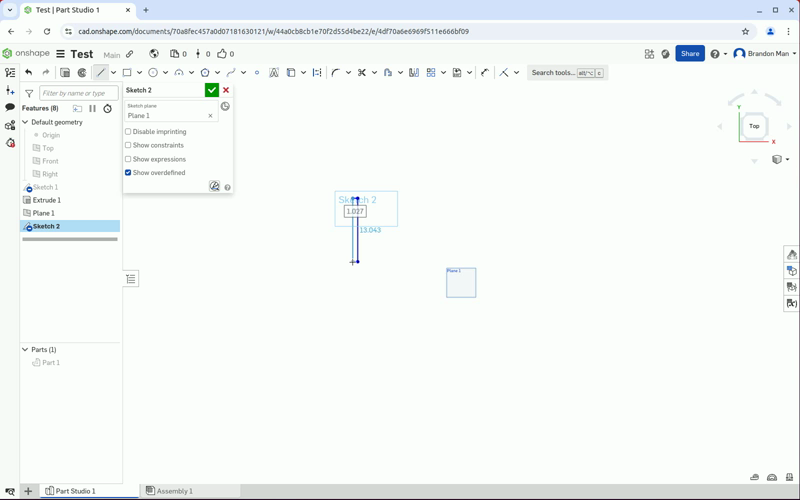
key(esc)
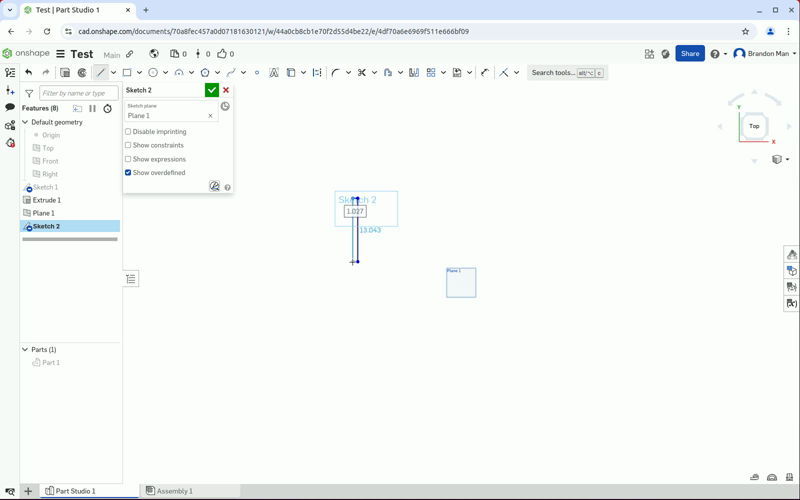
mouse_move(357, 258)
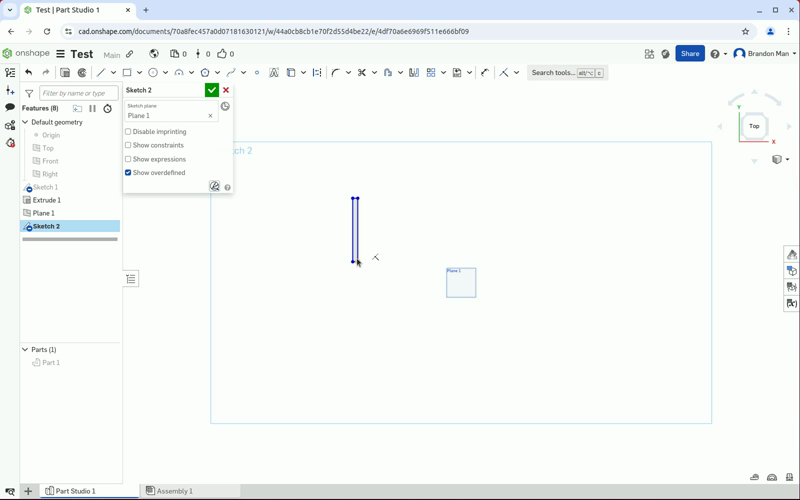
scroll(6)
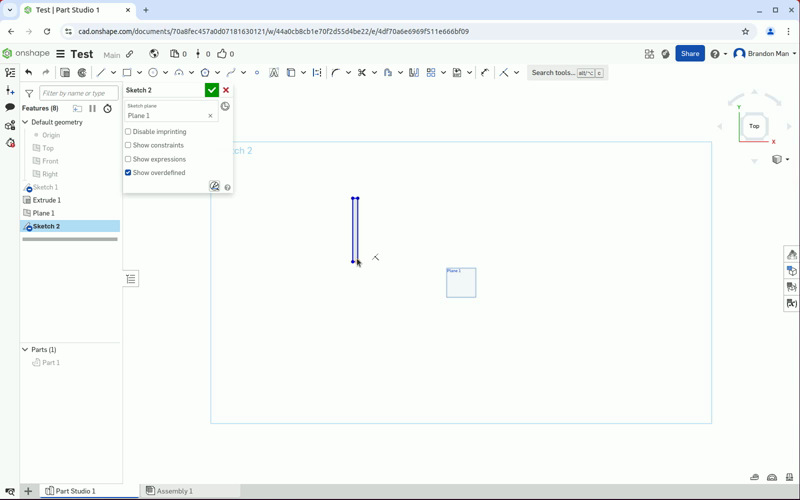
scroll(6)
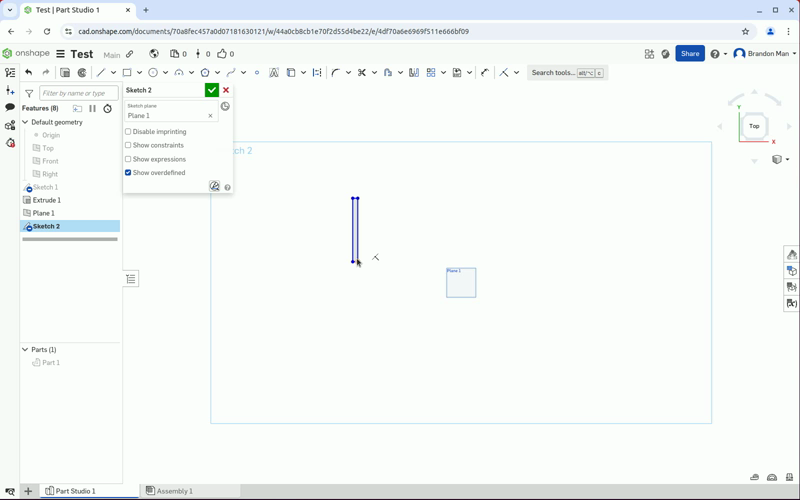
scroll(6)
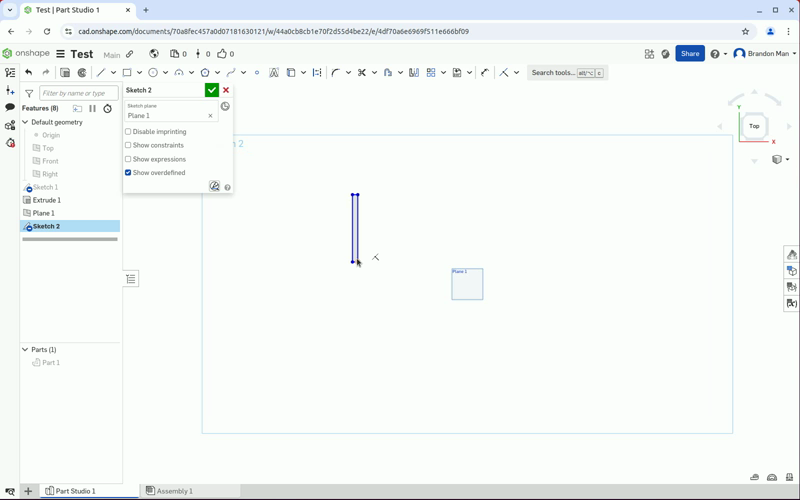
scroll(6)
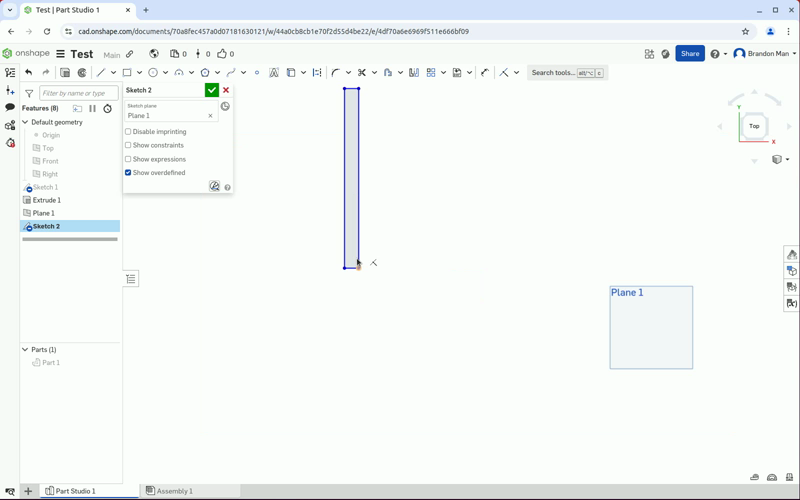
scroll(6)
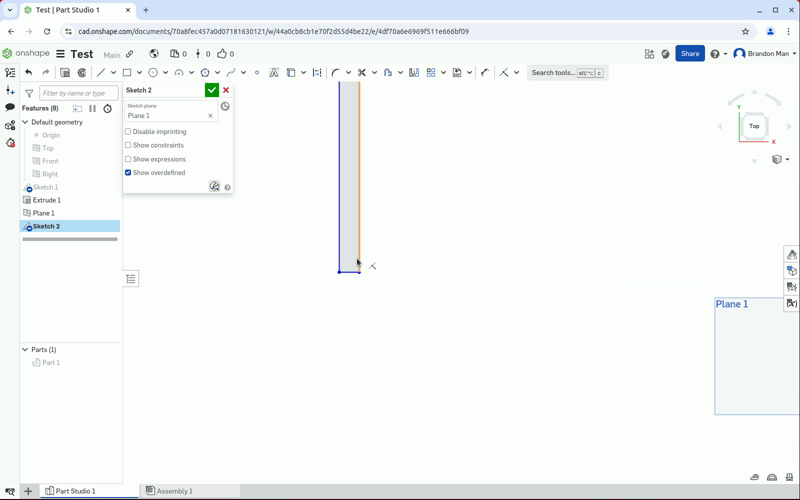
scroll(6)
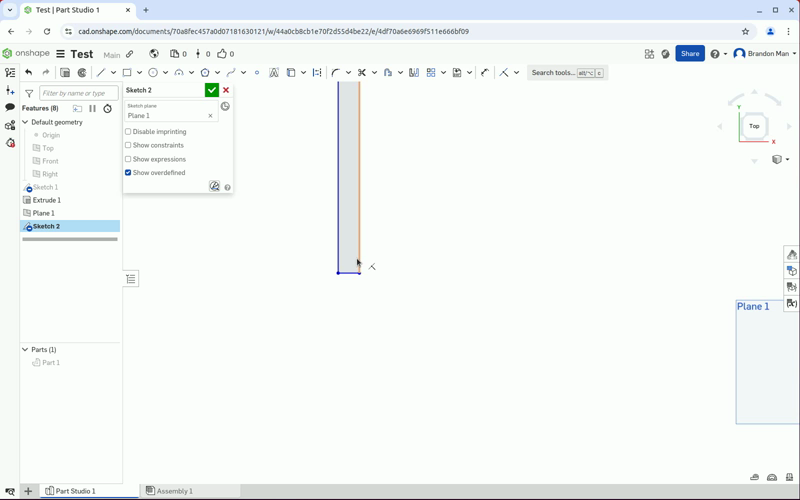
scroll(6)
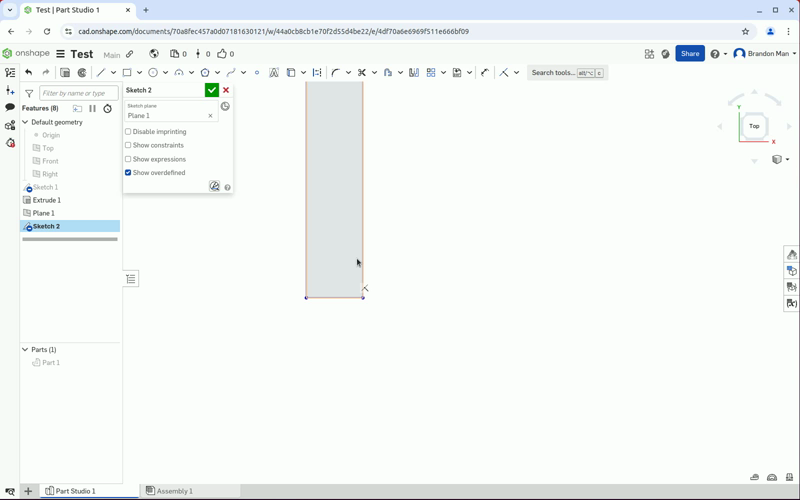
click(357, 258)
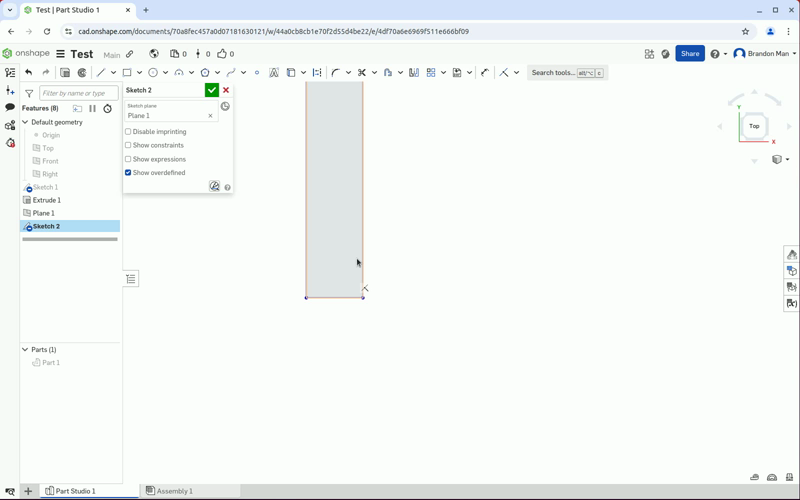
scroll(-6)
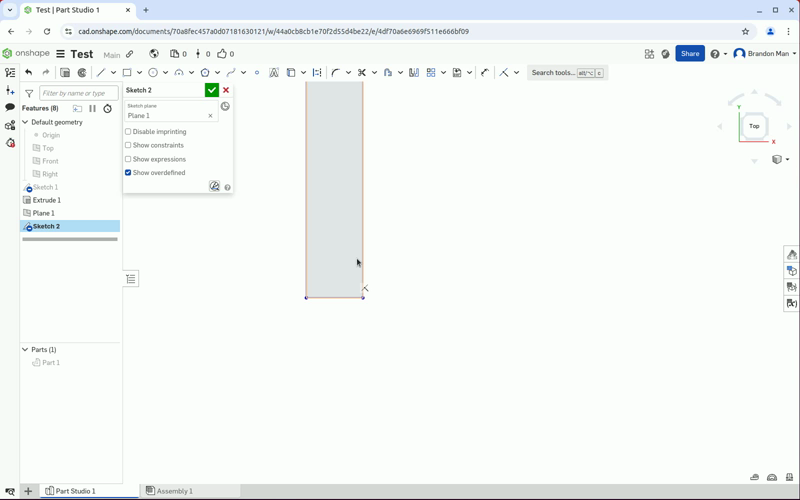
scroll(-6)
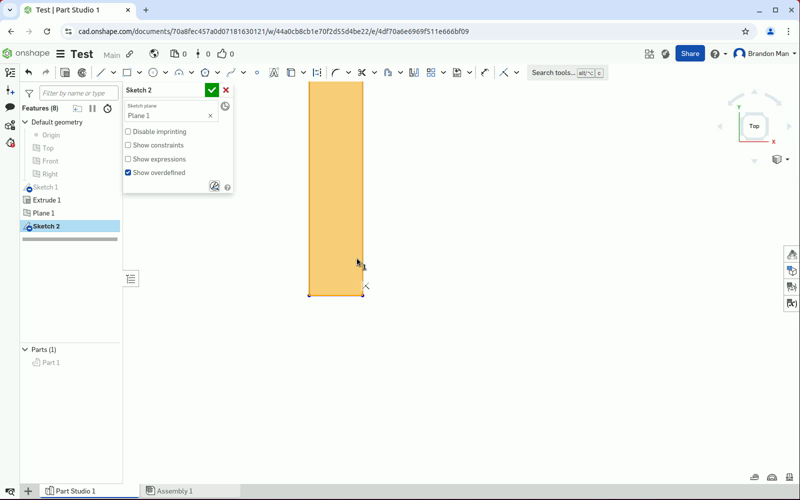
scroll(-6)
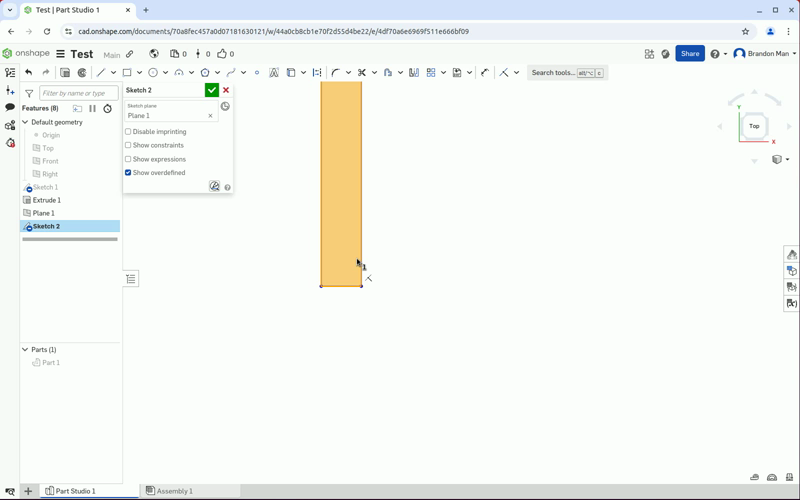
scroll(-6)
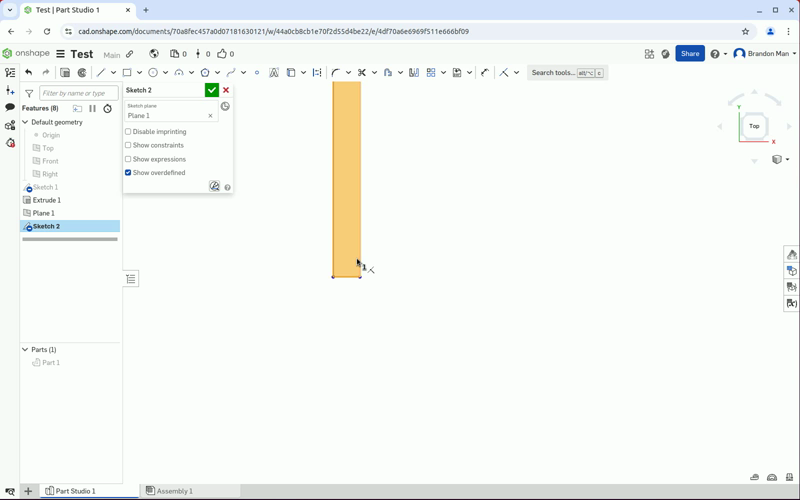
scroll(-6)
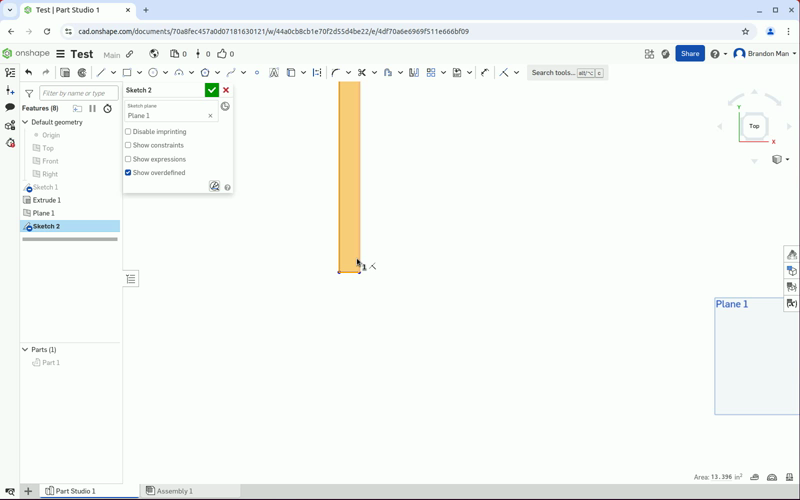
scroll(-6)
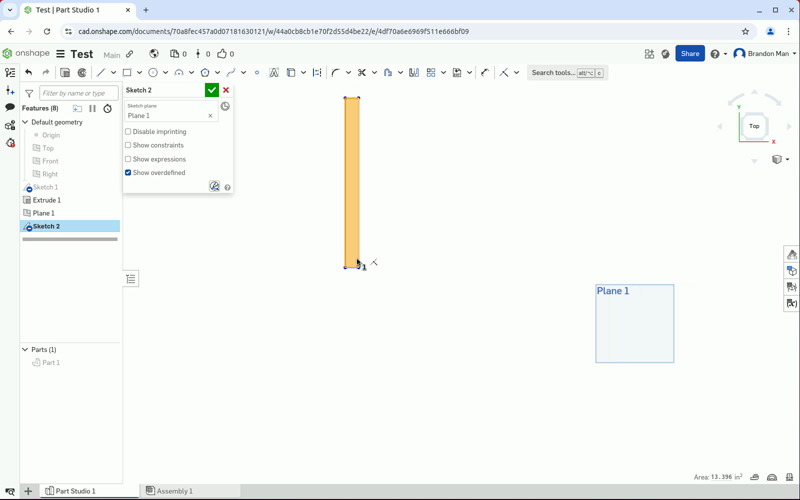
scroll(-6)
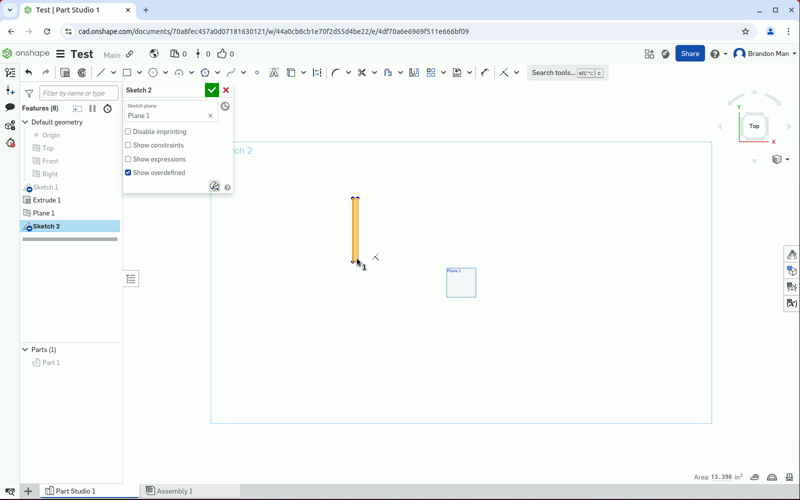
mouse_move(73, 352)
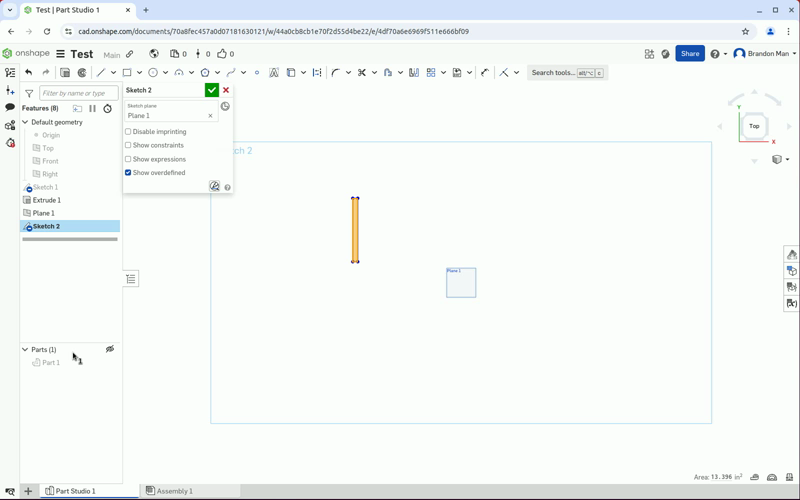
key(shift+y)
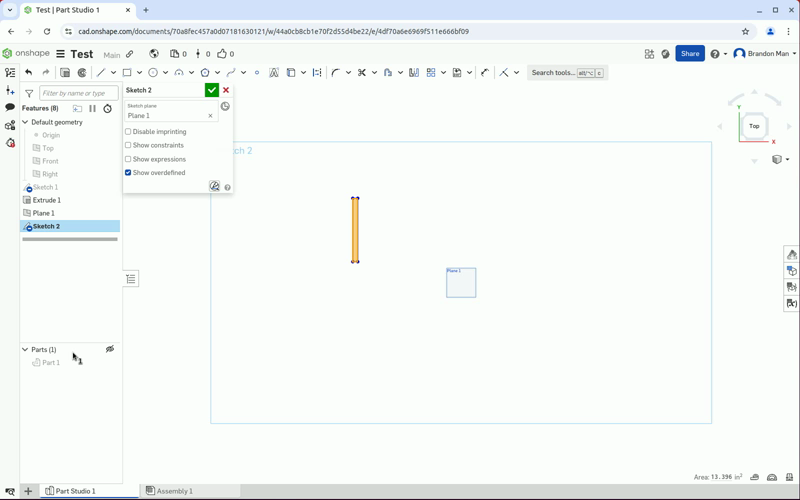
key(shift+e)
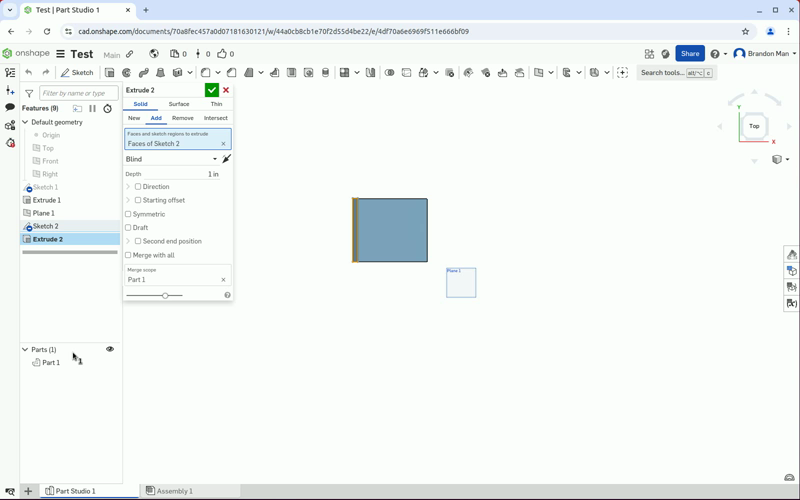
mouse_move(143, 106)
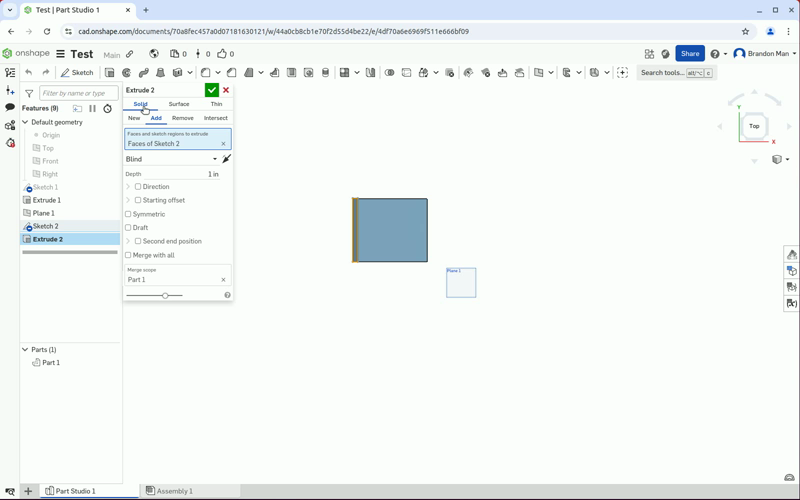
click(143, 106)
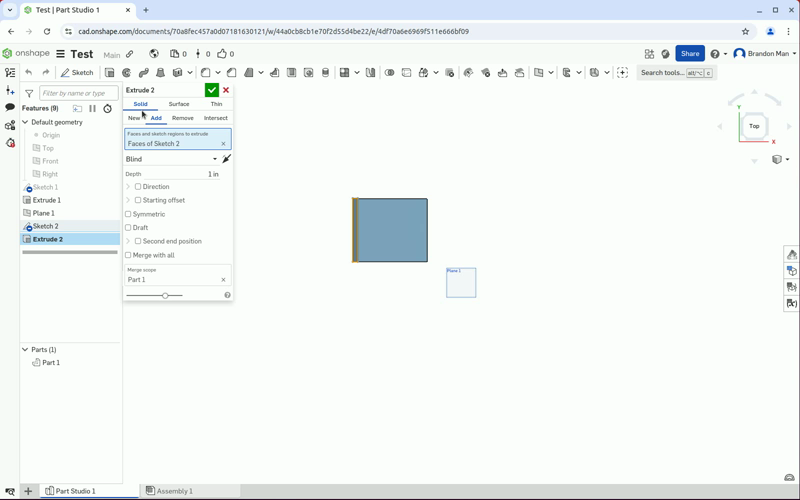
mouse_move(137, 120)
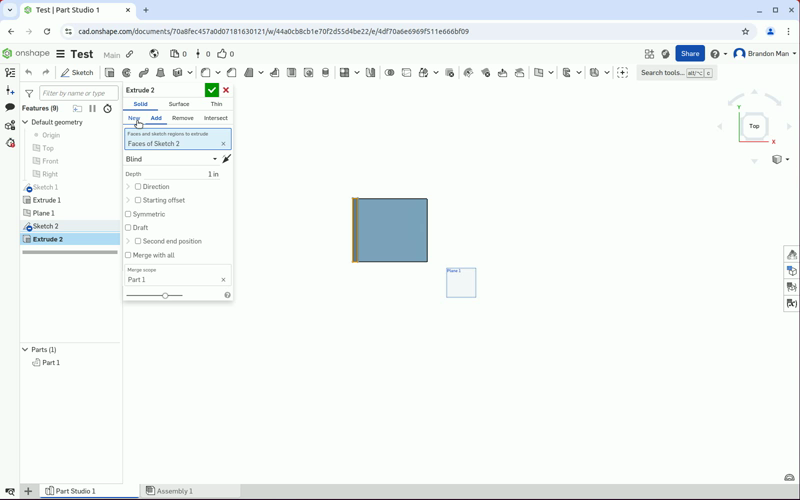
click(137, 120)
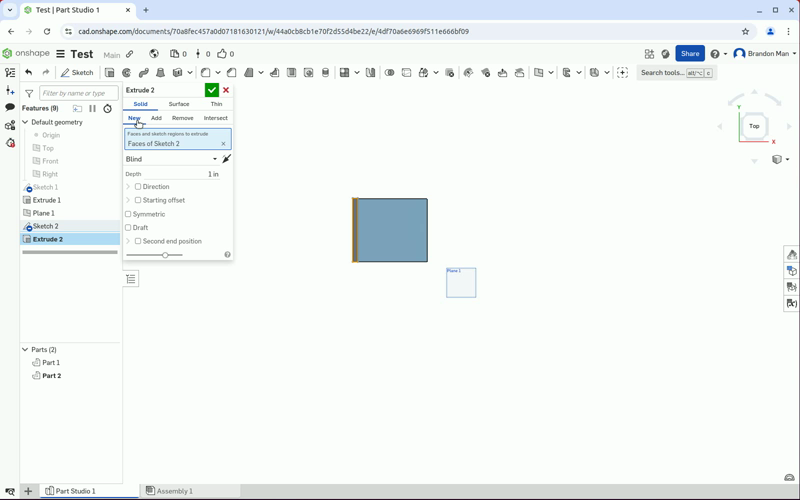
key(tab, 4)
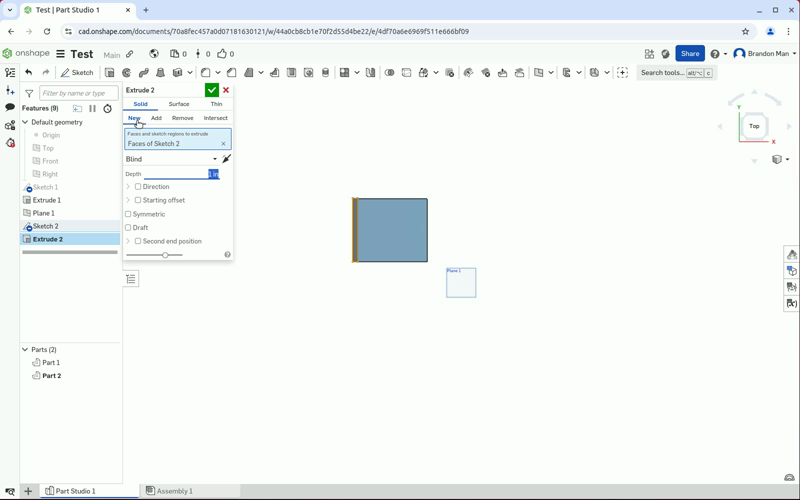
text(12.998)
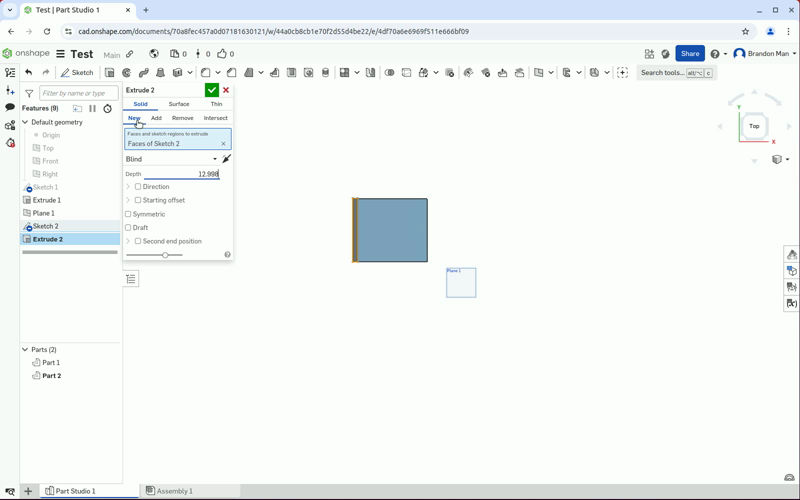
key(enter)
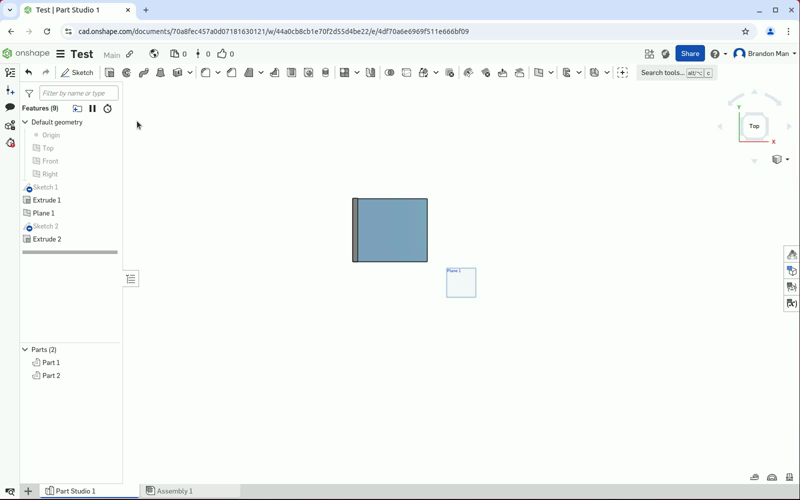
key(shift+h)
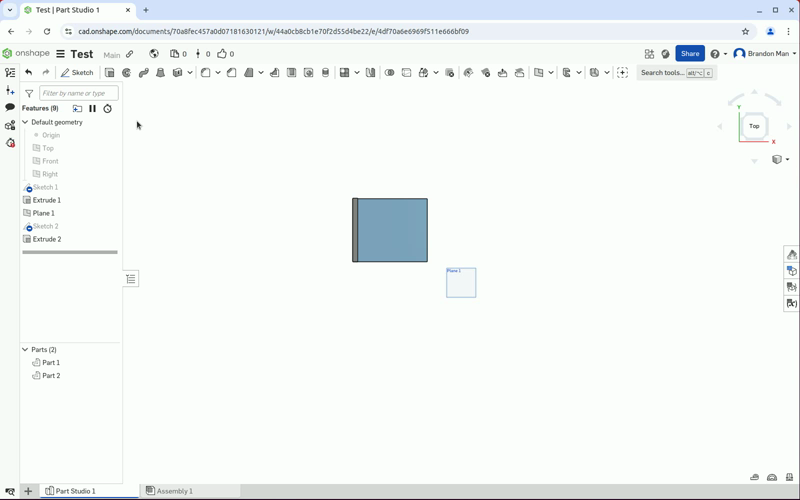
key(shift+h)
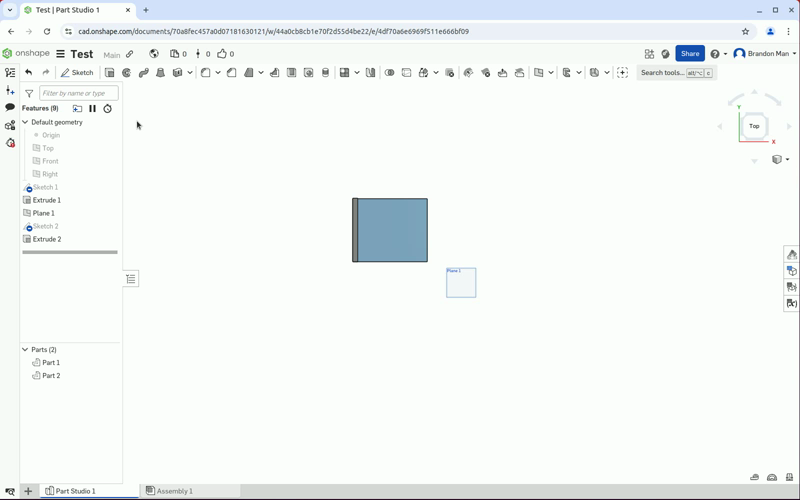
mouse_move(73, 189)
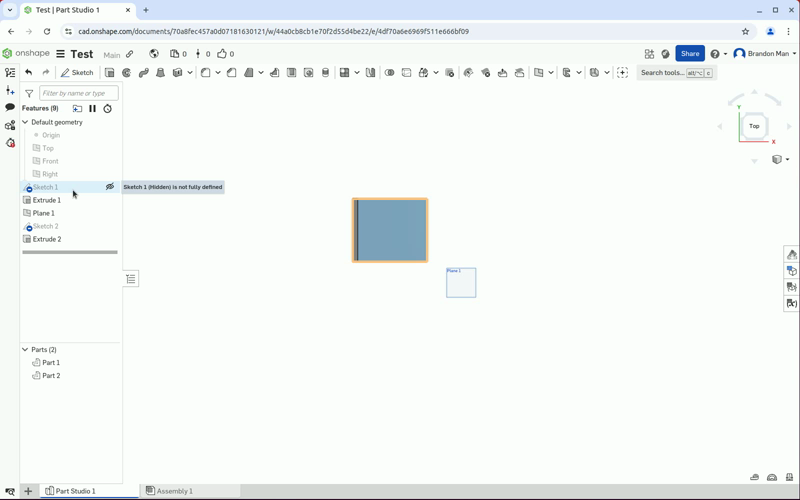
click(73, 189)
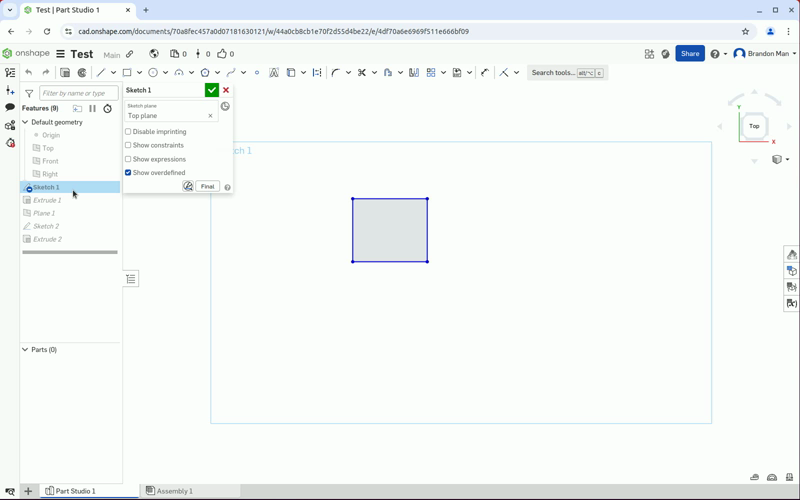
mouse_move(229, 92)
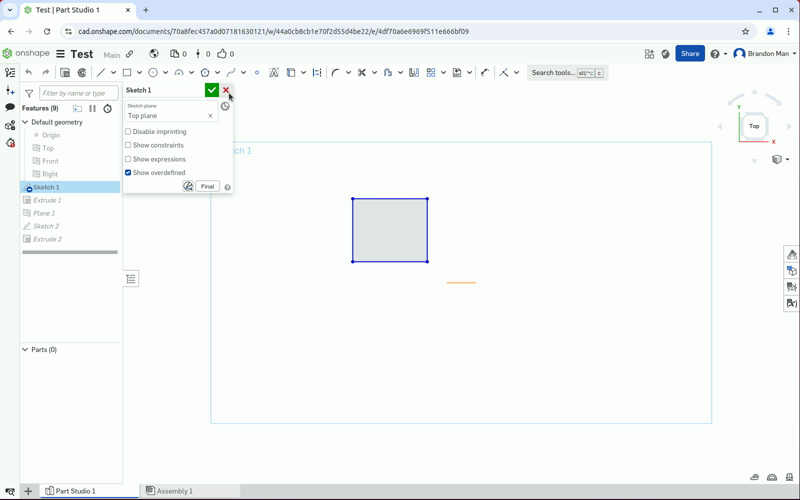
click(229, 92)
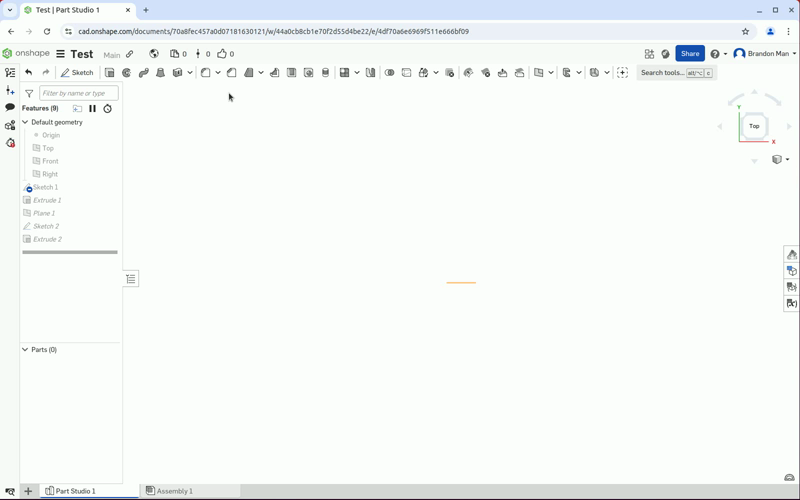
key(shift+s)
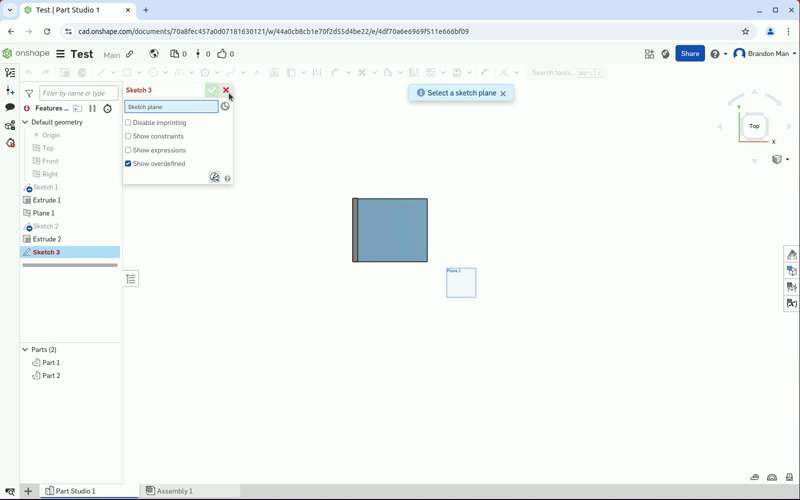
mouse_move(73, 215)
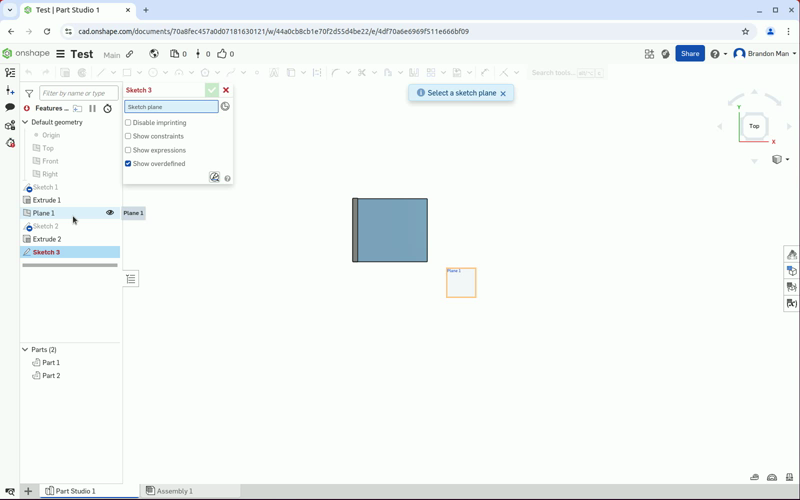
click(73, 215)
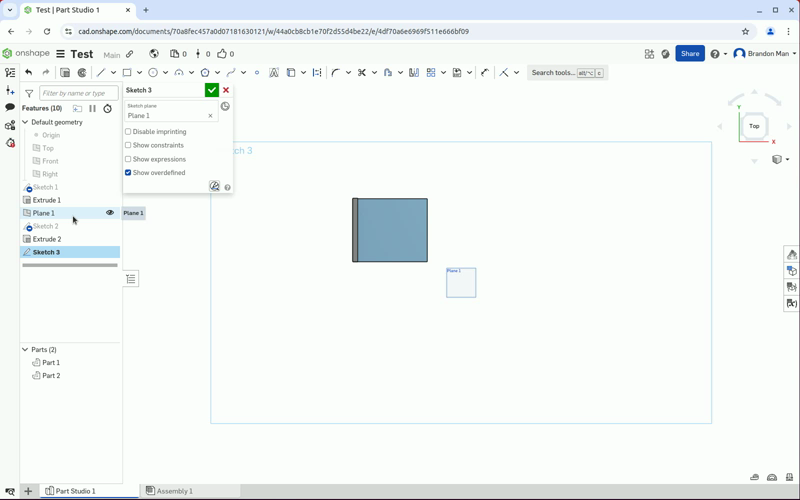
mouse_move(73, 352)
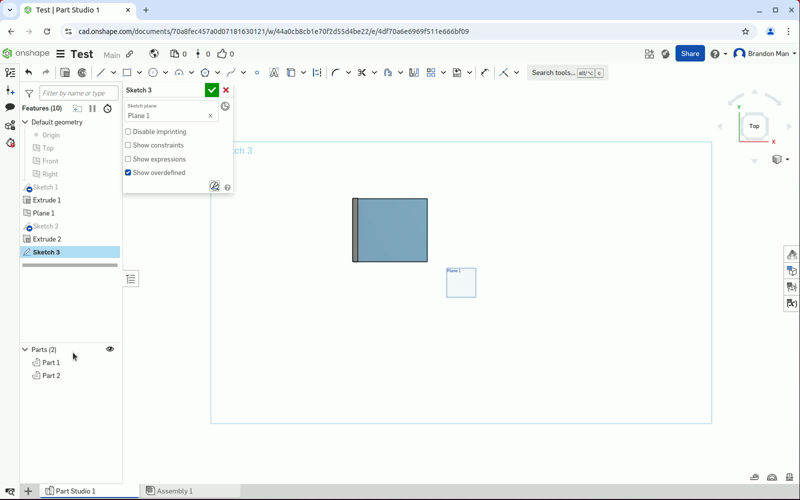
key(y)
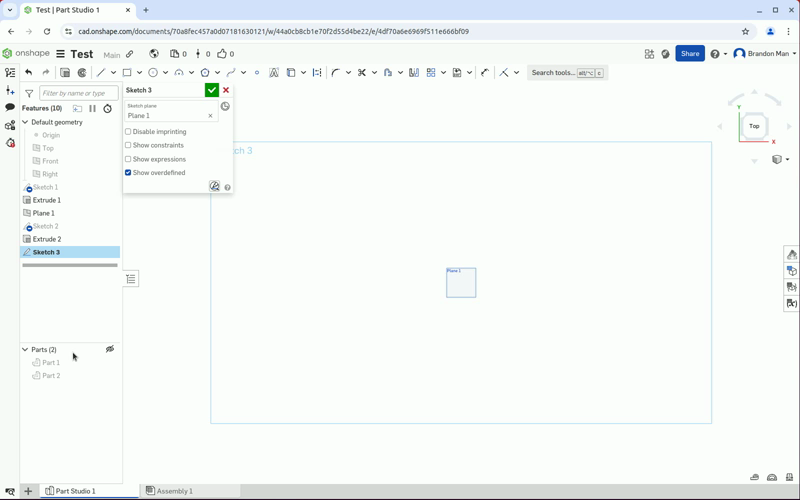
key(l)
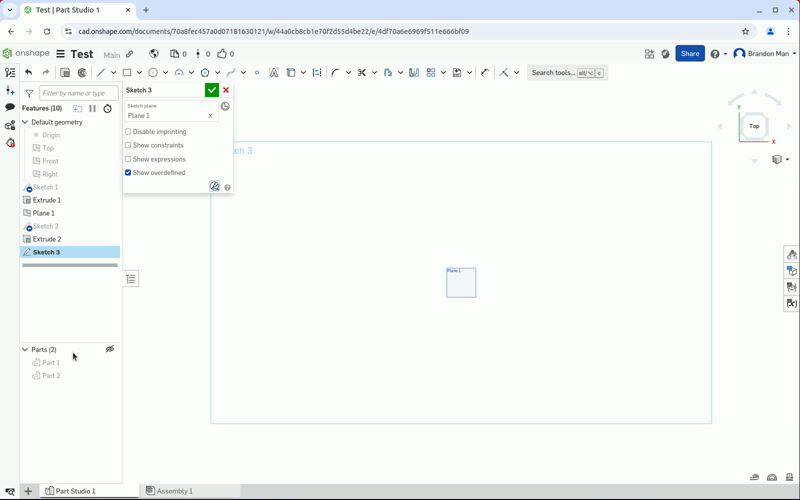
key_down(shift)
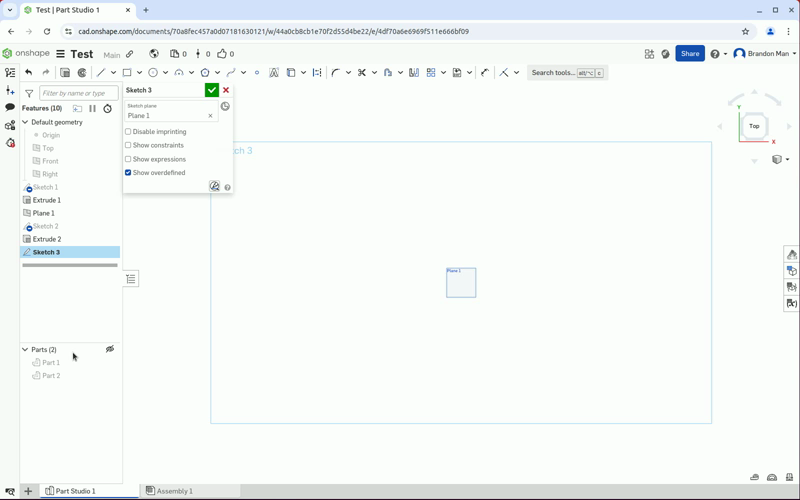
mouse_move(422, 261)
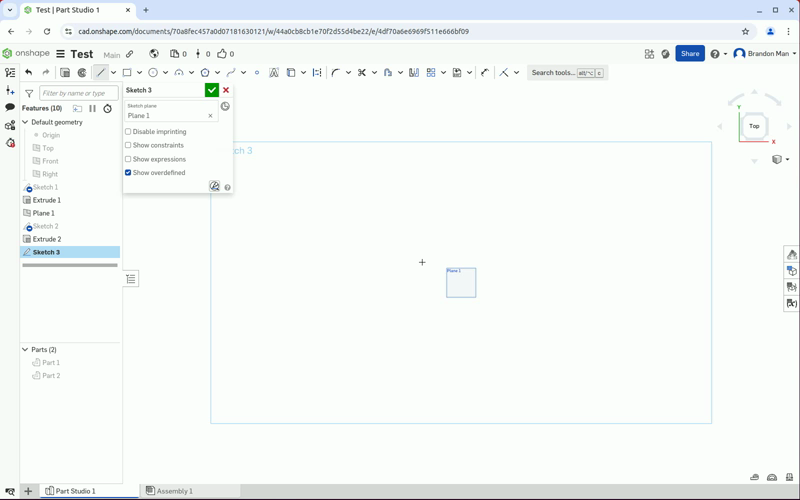
click(422, 261)
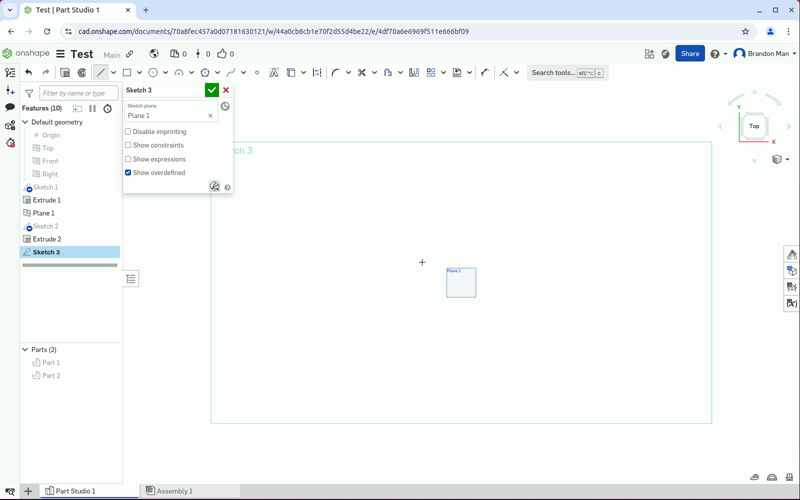
key_up(shift)
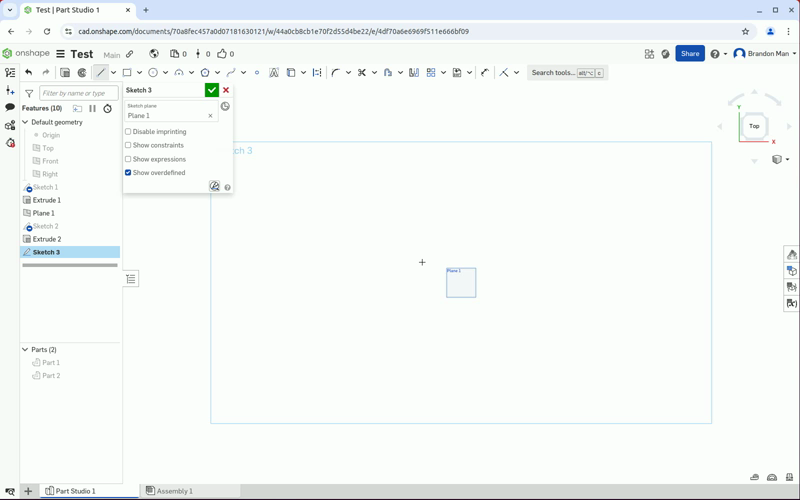
key_down(shift)
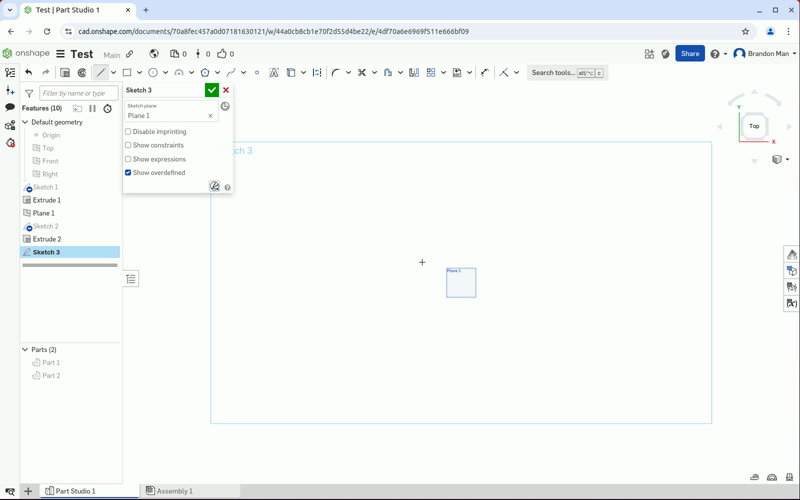
mouse_move(452, 261)
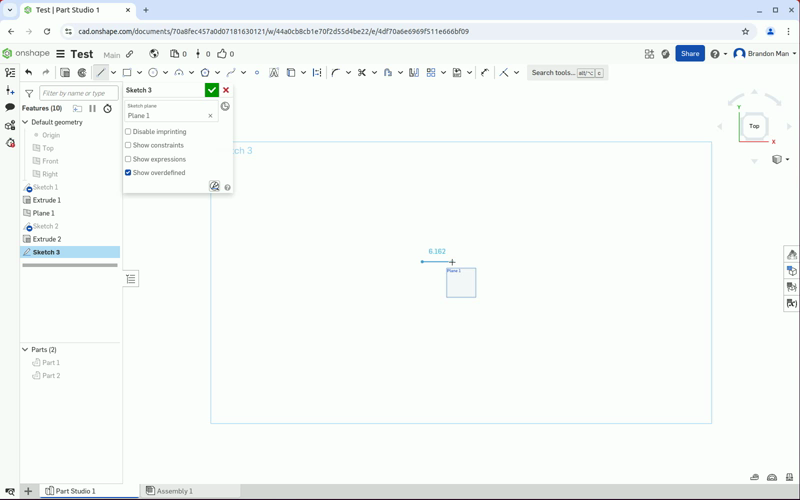
mouse_move(426, 261)
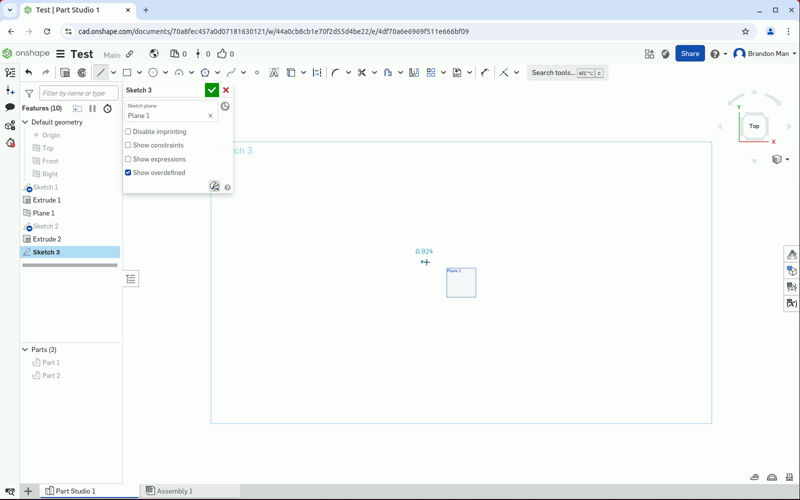
scroll(6)
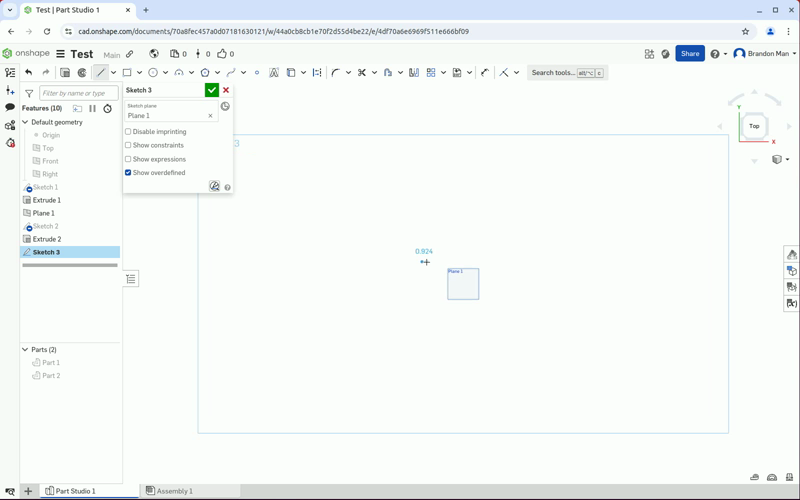
scroll(6)
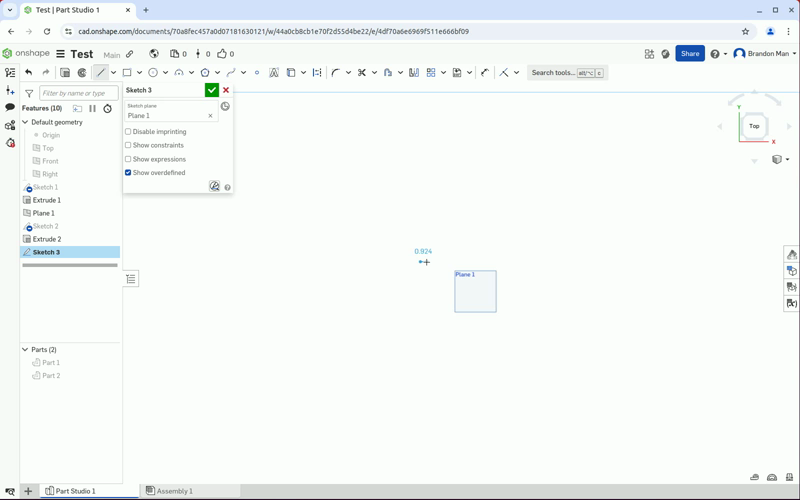
scroll(6)
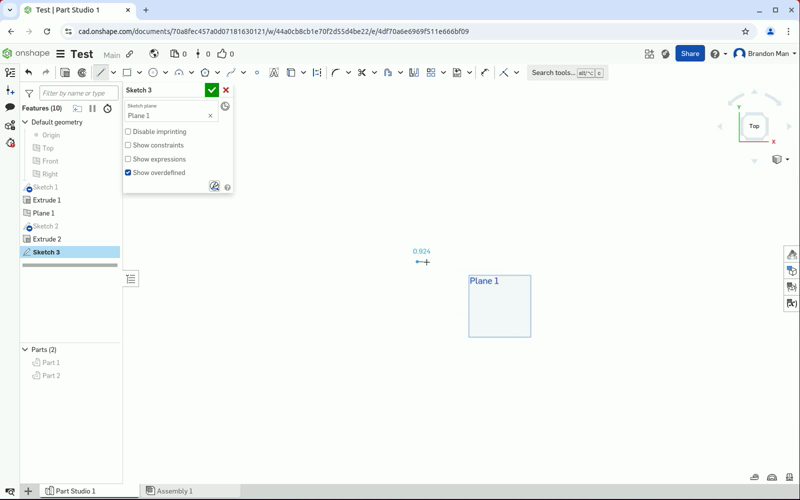
scroll(6)
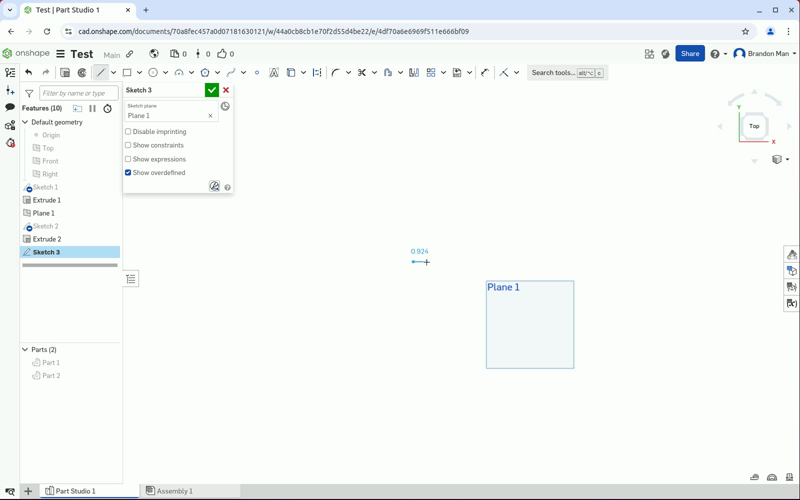
scroll(6)
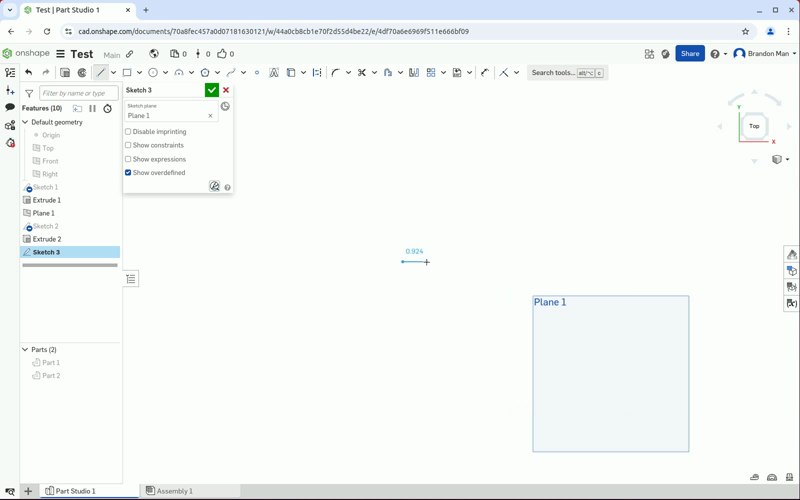
scroll(6)
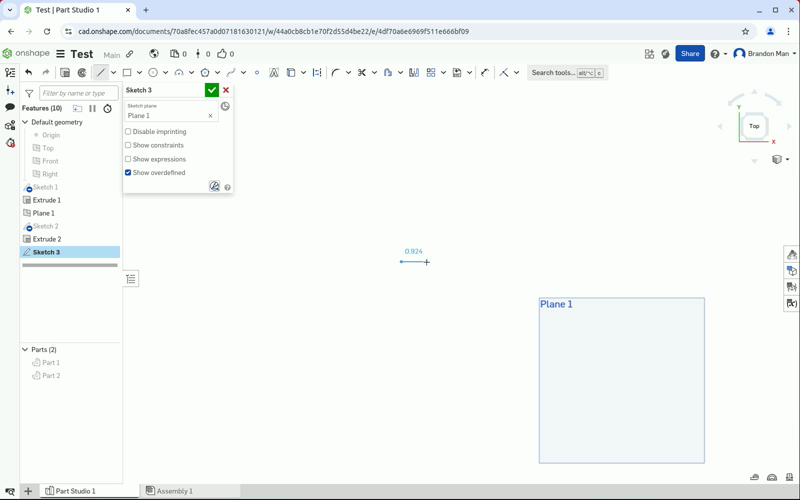
scroll(6)
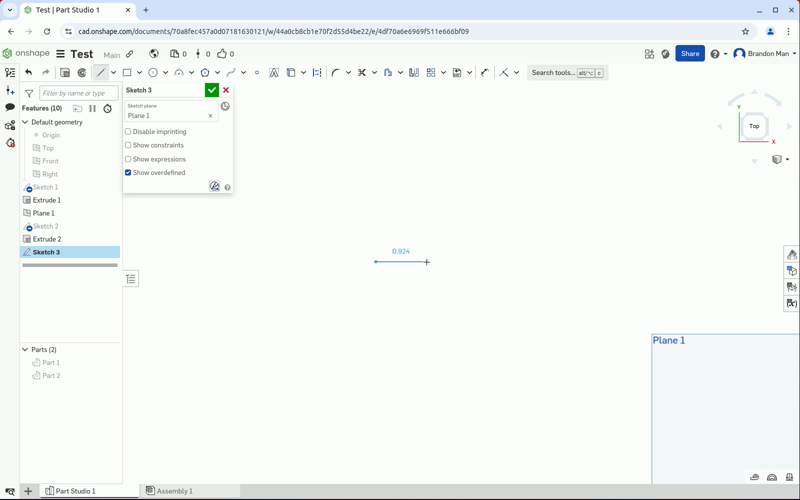
click(426, 261)
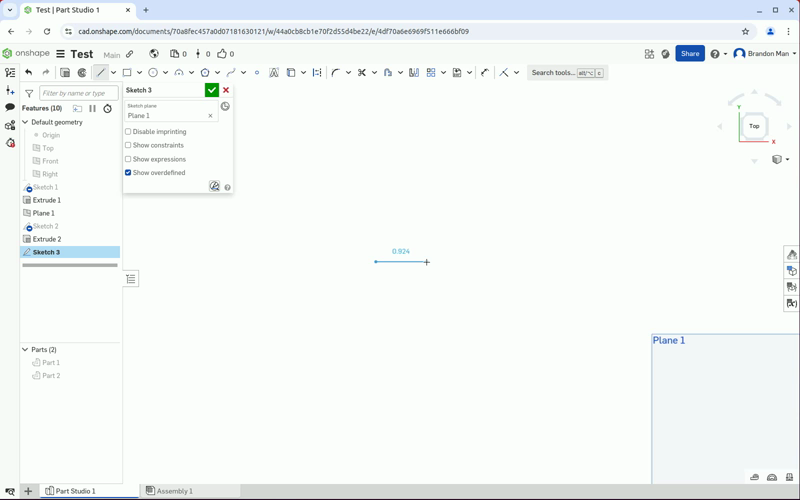
scroll(-6)
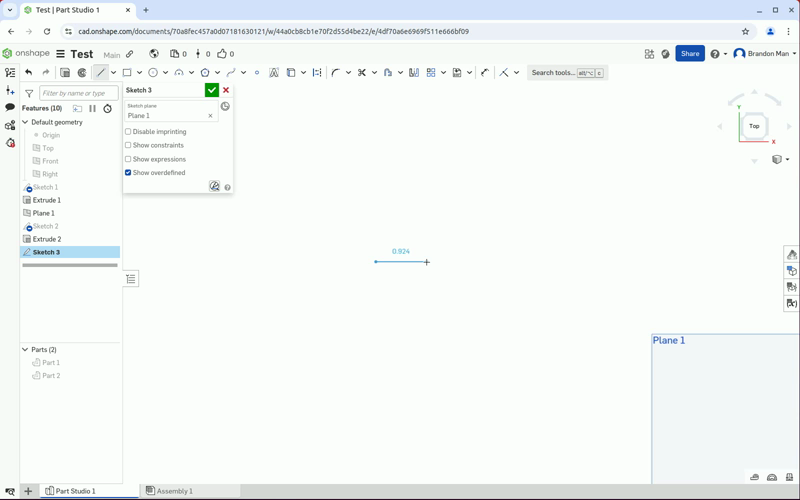
scroll(-6)
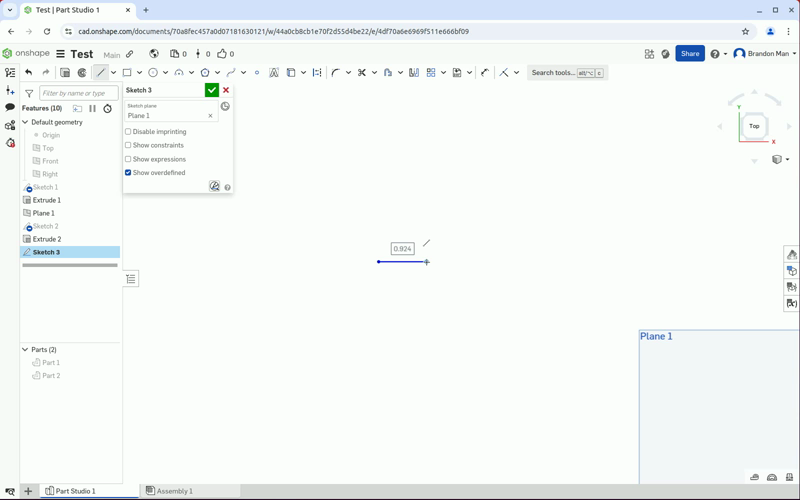
scroll(-6)
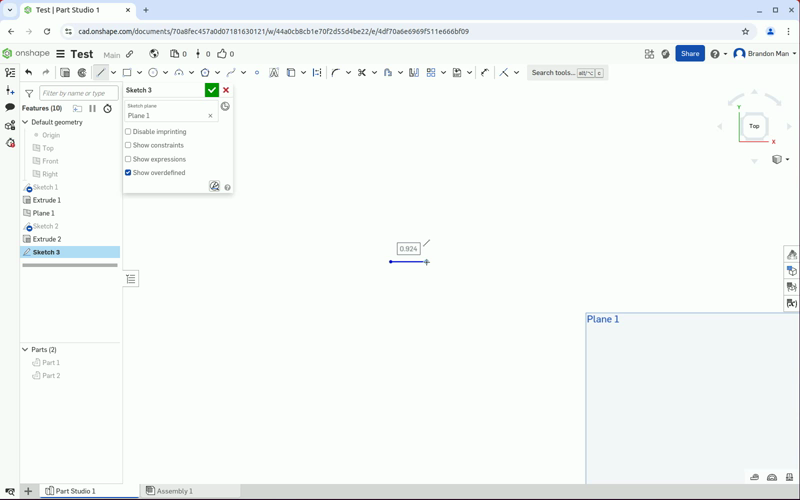
scroll(-6)
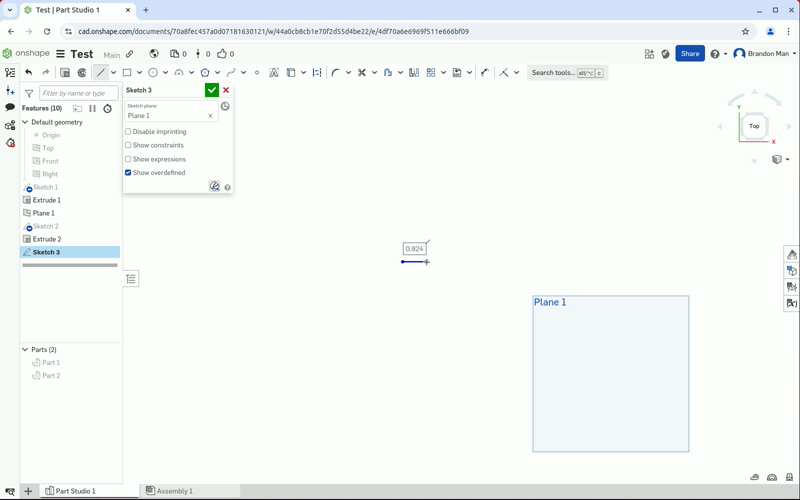
scroll(-6)
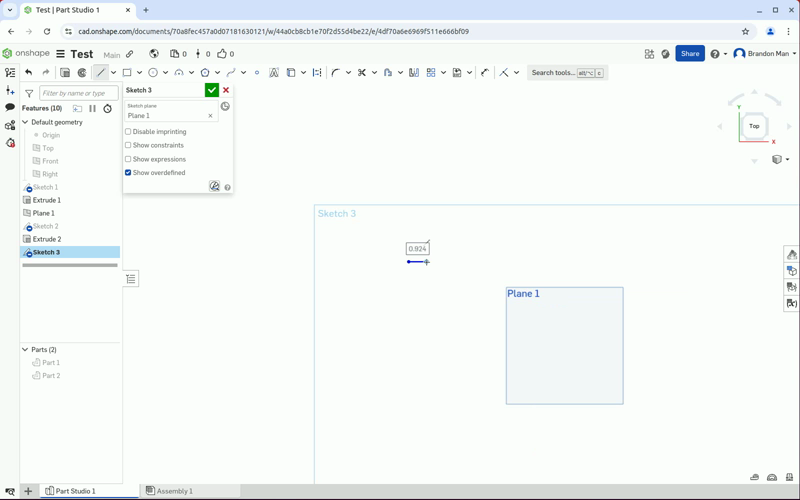
scroll(-6)
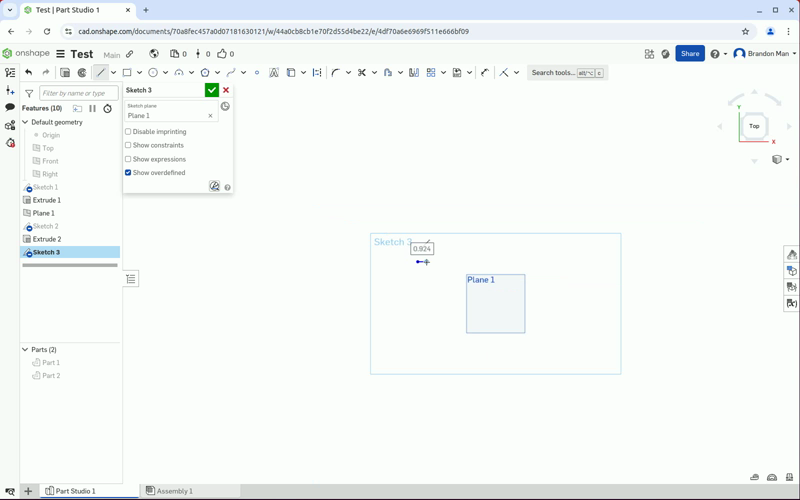
scroll(-6)
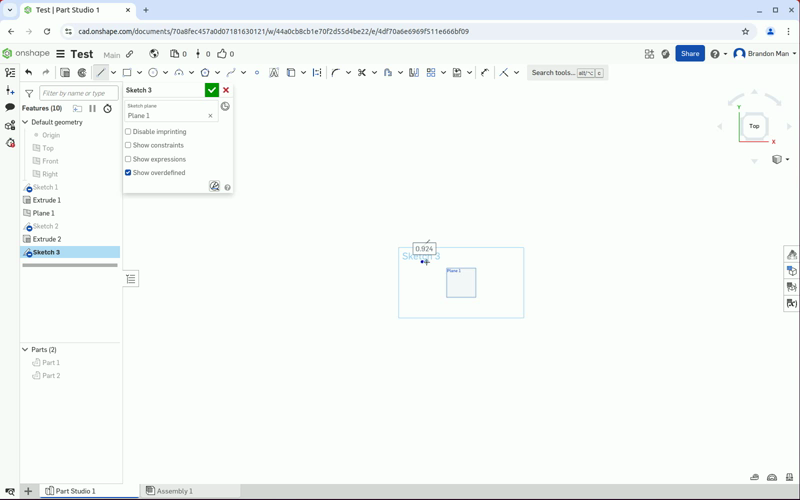
key_up(shift)
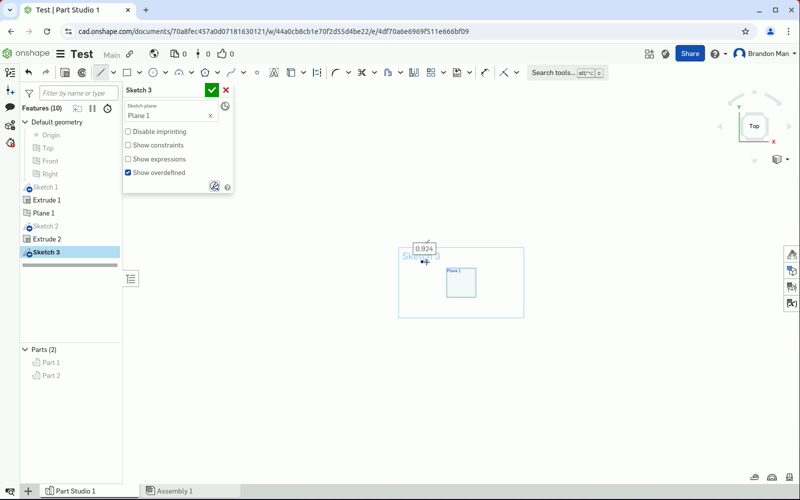
key_down(shift)
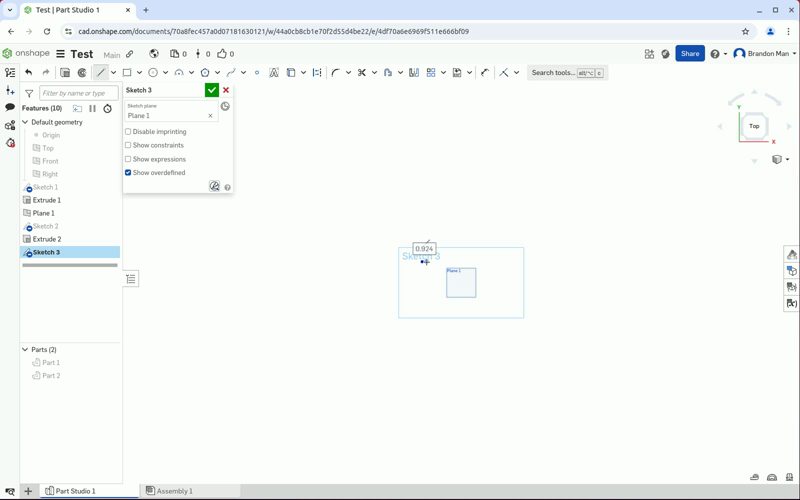
mouse_move(426, 198)
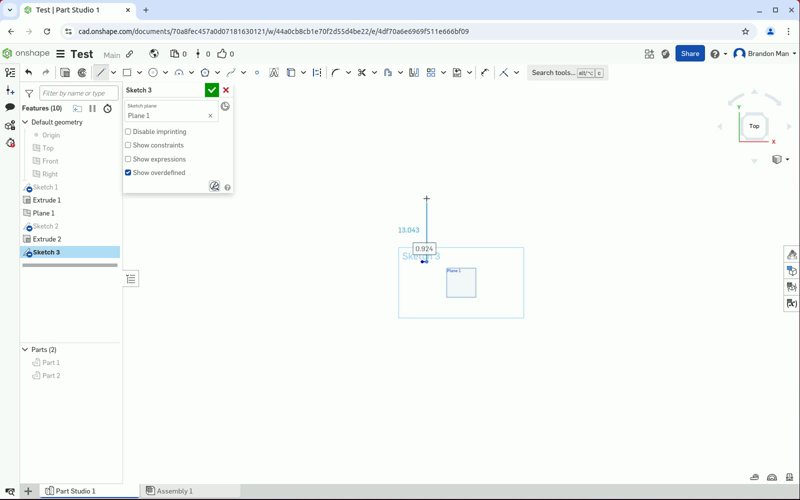
click(426, 198)
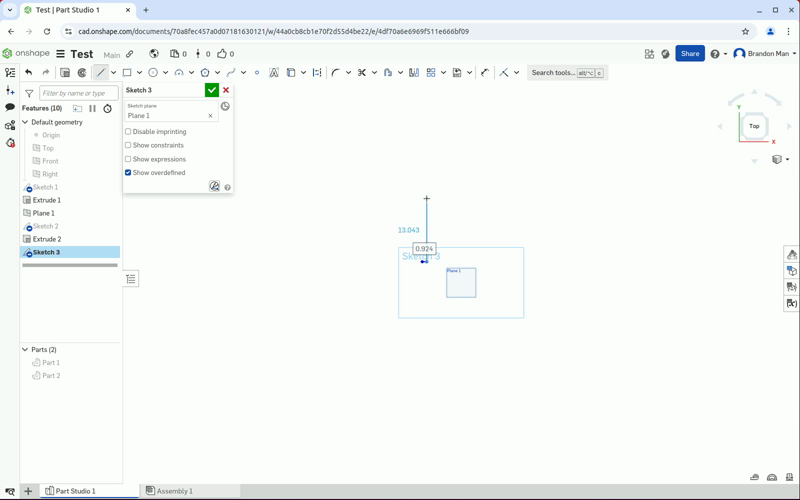
key_up(shift)
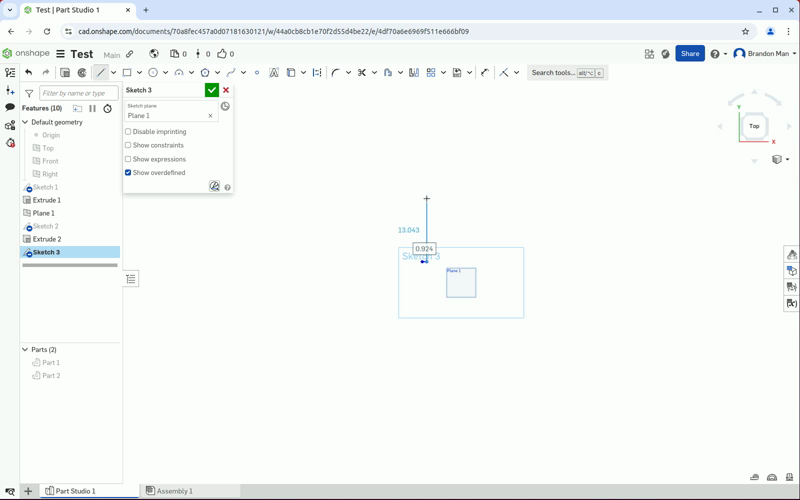
key_down(shift)
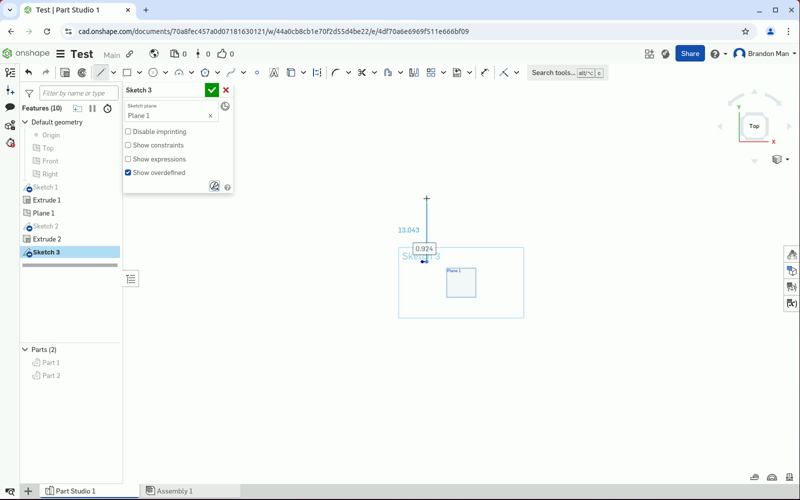
mouse_move(456, 198)
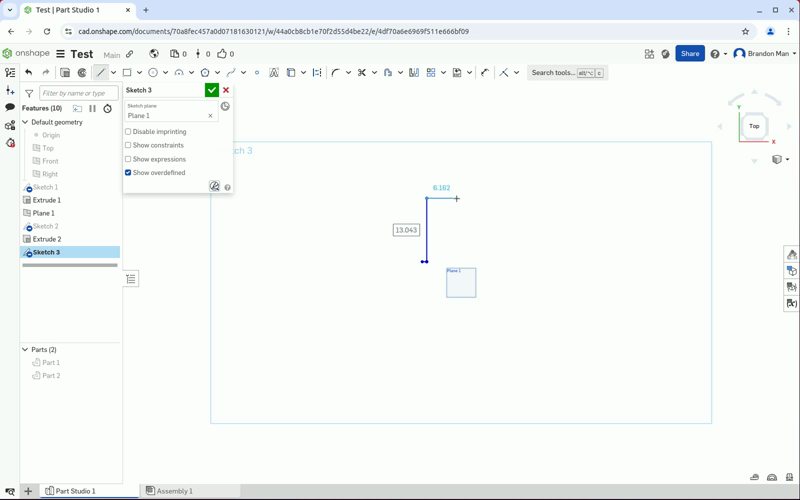
mouse_move(422, 198)
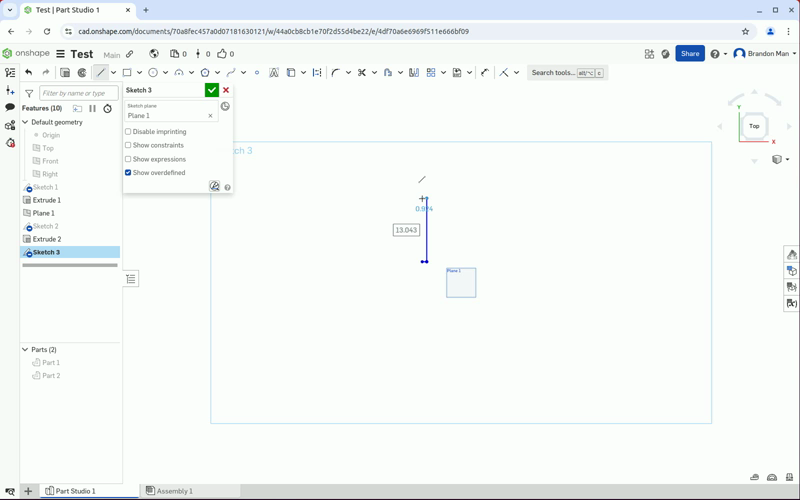
scroll(6)
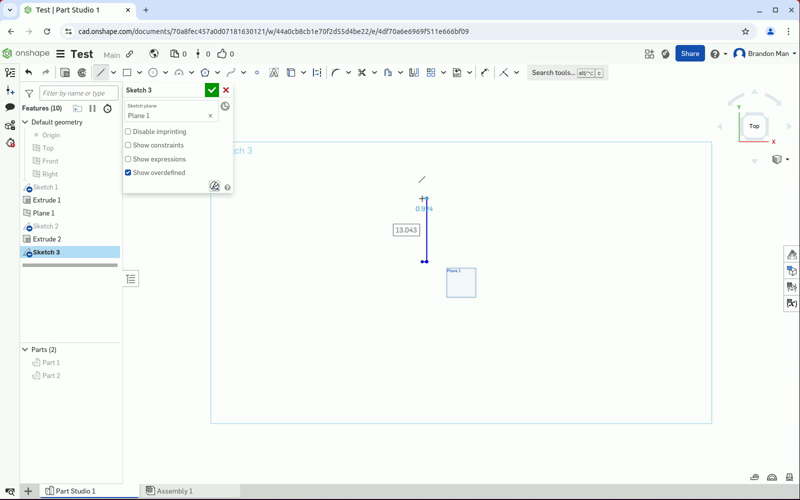
scroll(6)
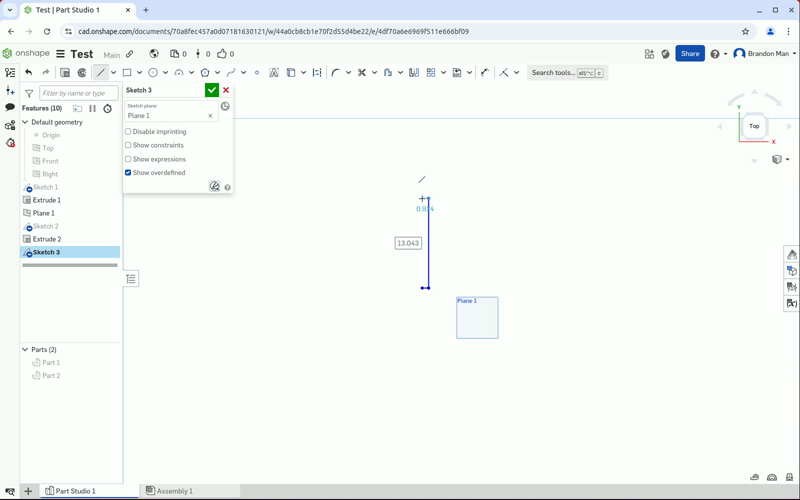
scroll(6)
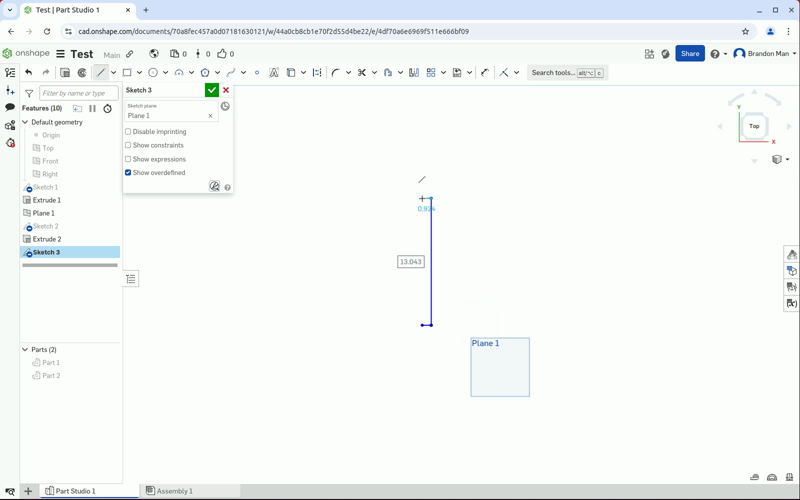
scroll(6)
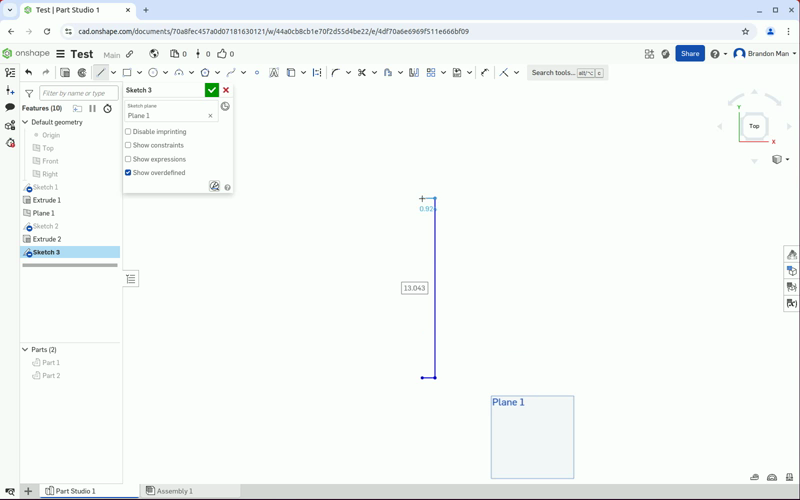
scroll(6)
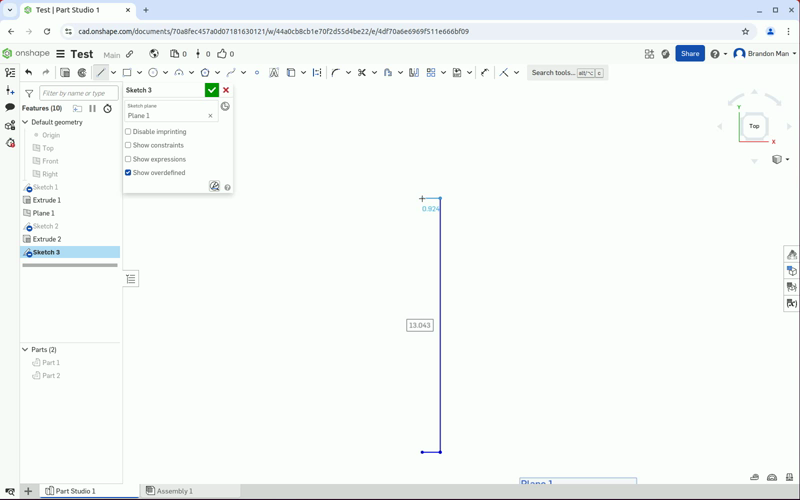
scroll(6)
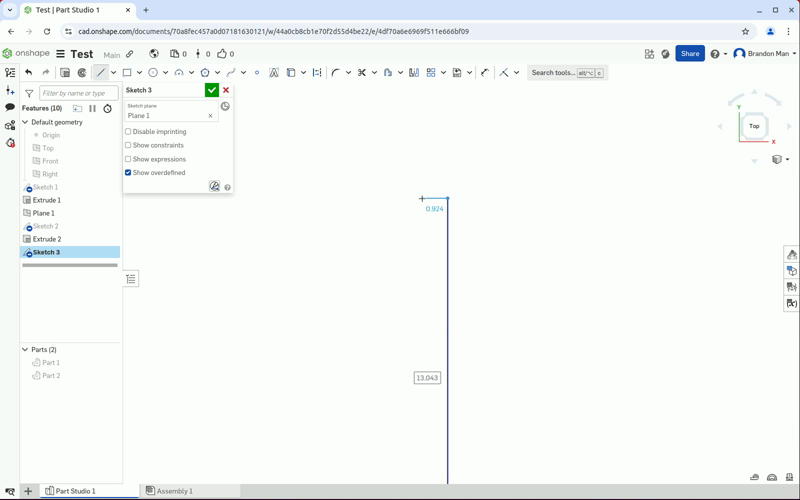
scroll(6)
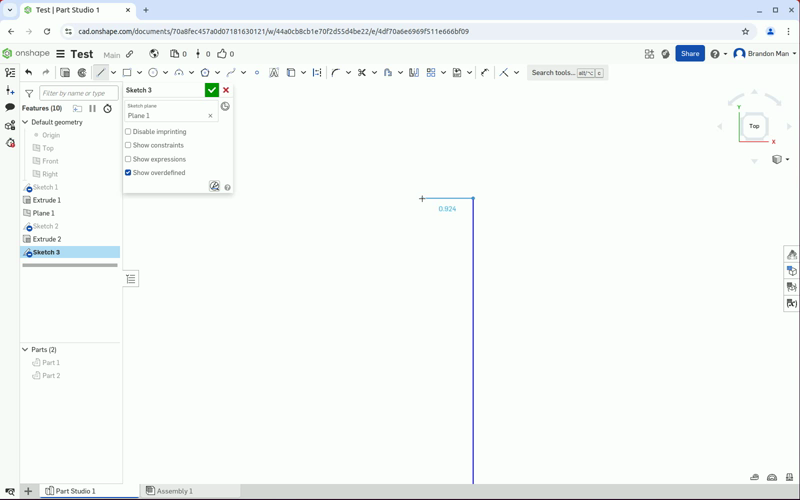
click(422, 198)
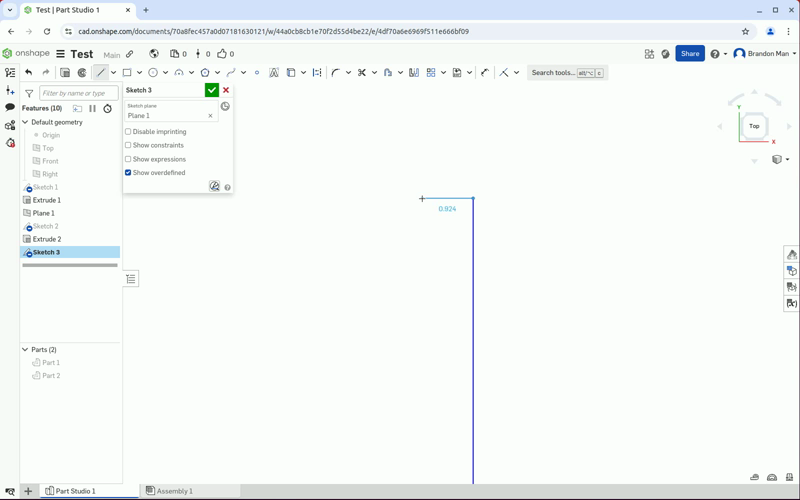
scroll(-6)
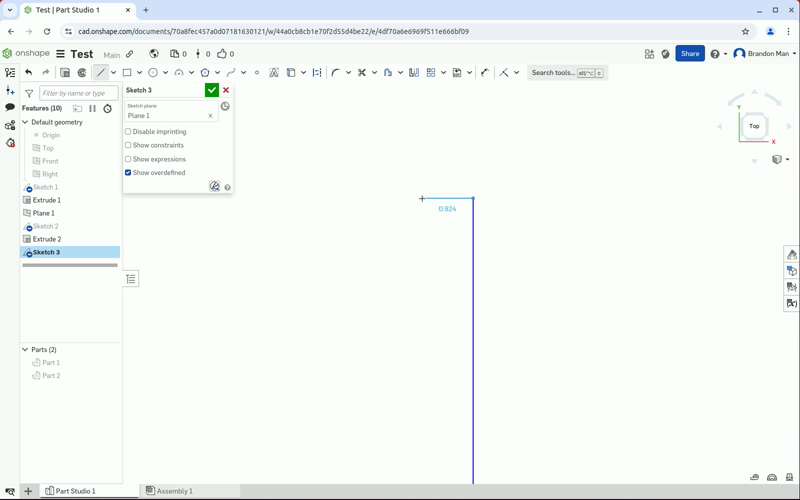
scroll(-6)
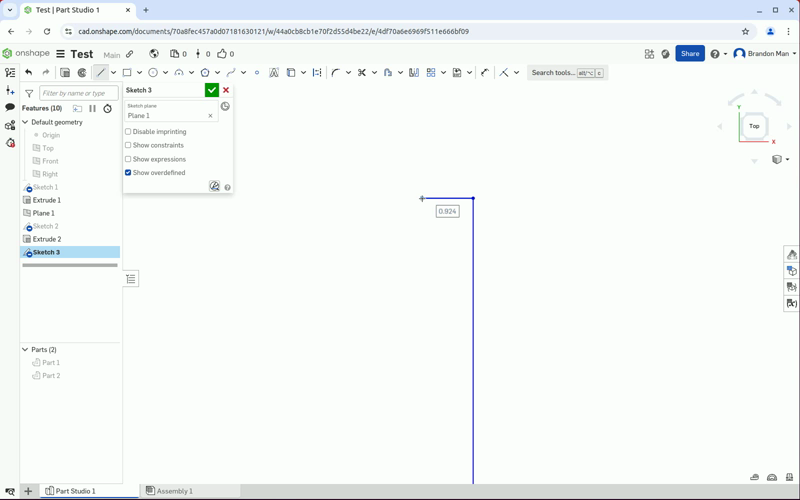
scroll(-6)
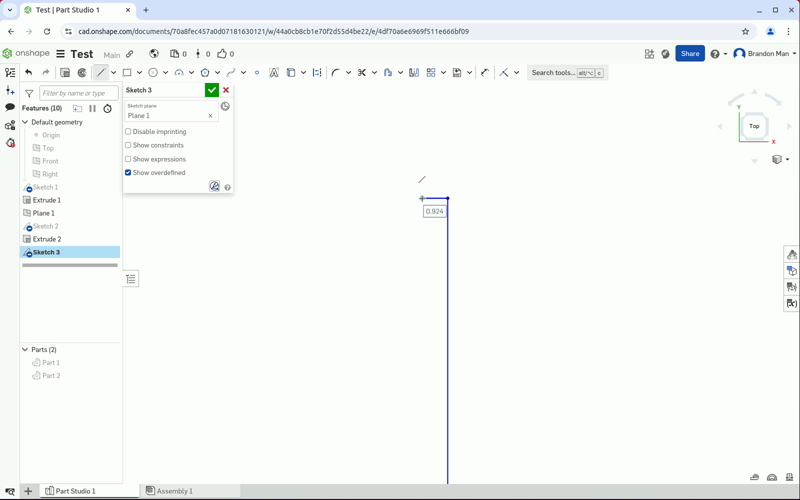
scroll(-6)
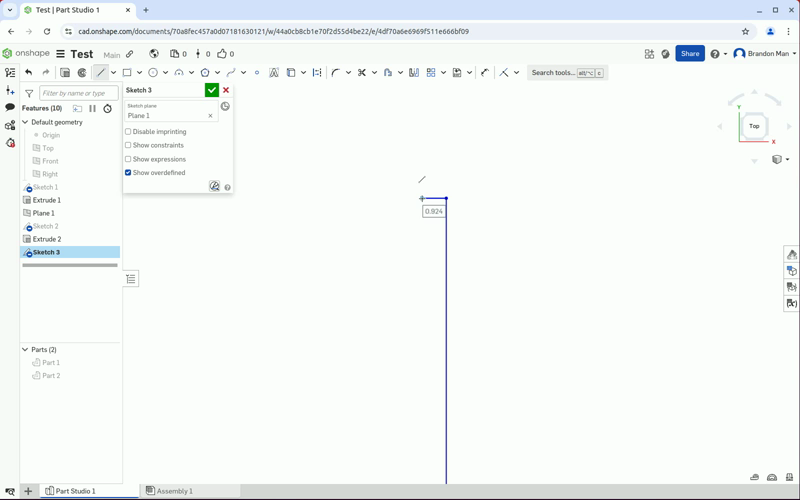
scroll(-6)
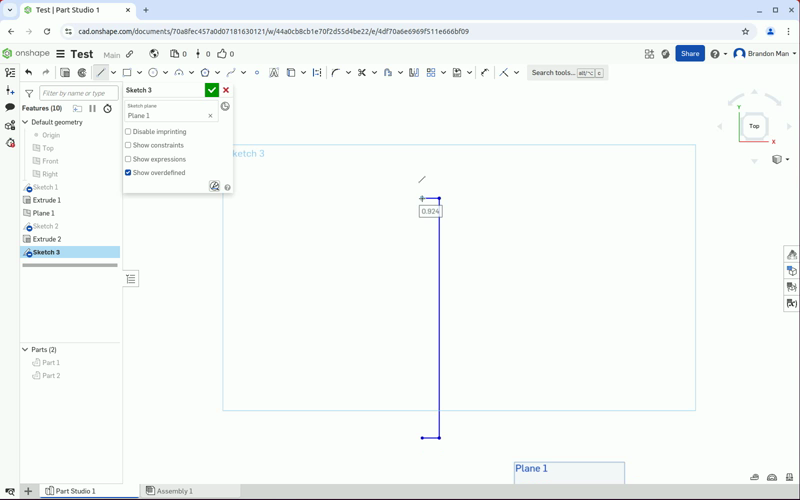
scroll(-6)
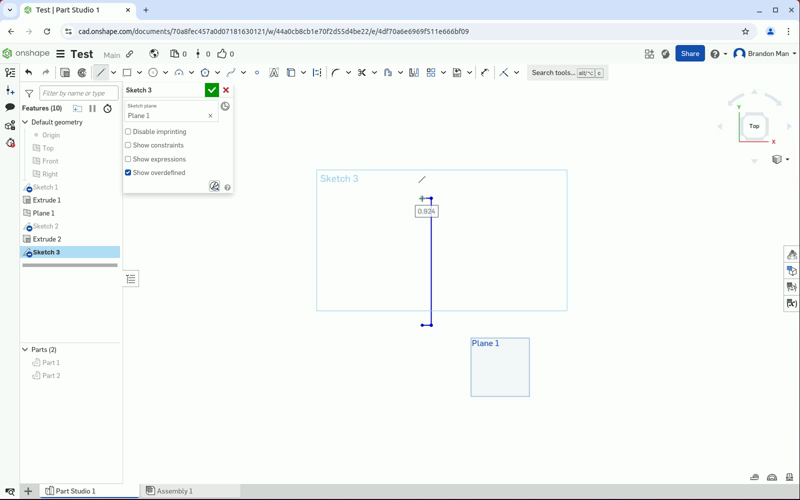
scroll(-6)
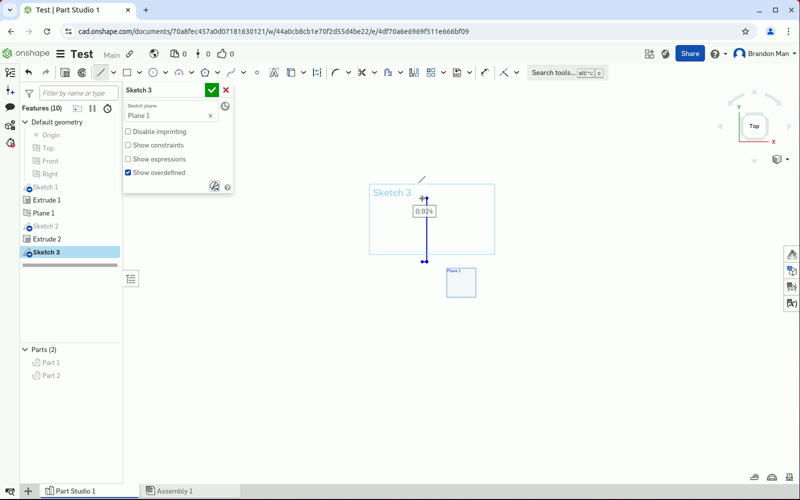
key_up(shift)
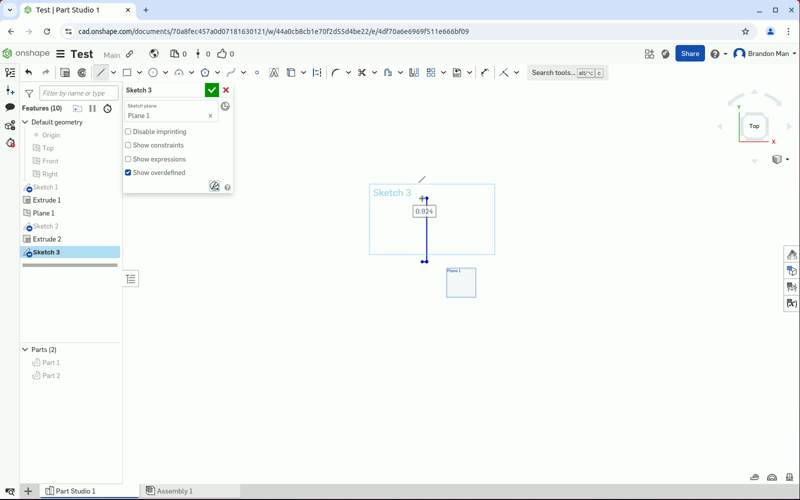
key_down(shift)
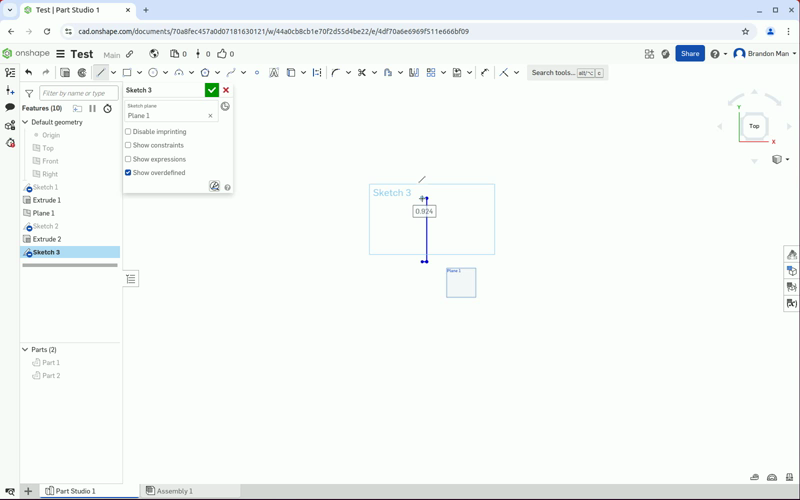
mouse_move(422, 261)
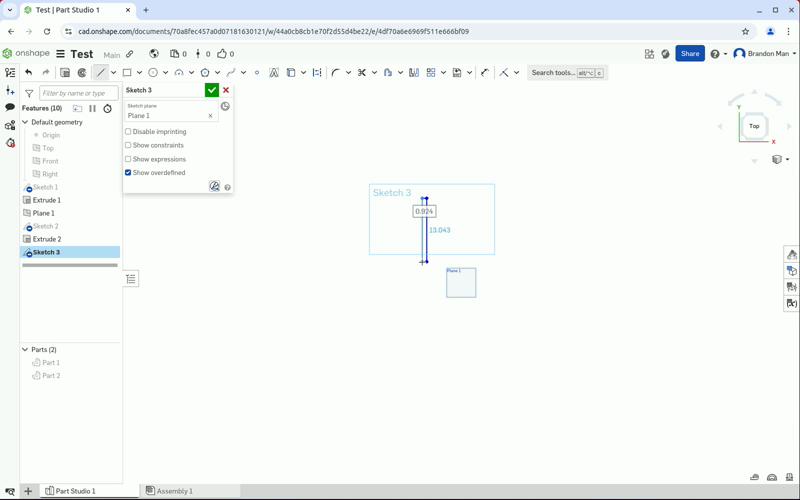
key_up(shift)
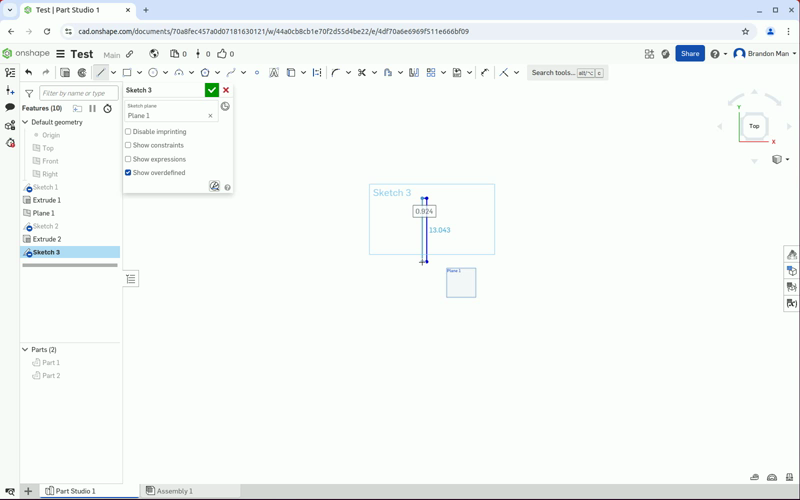
click(422, 261)
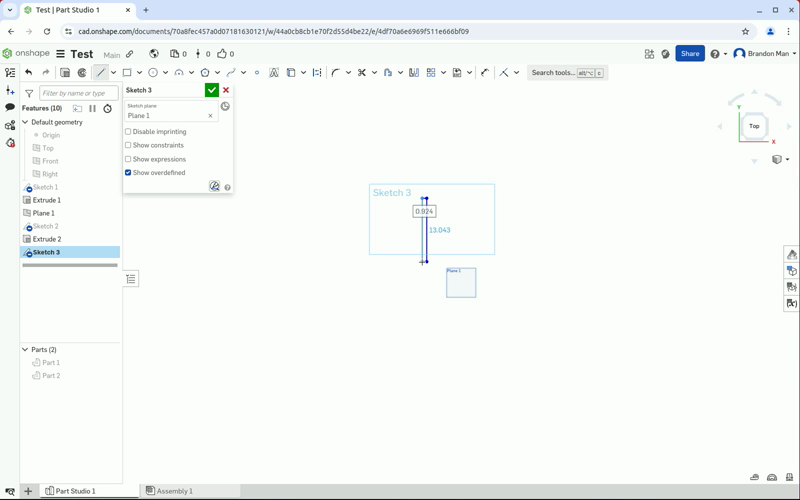
key(esc)
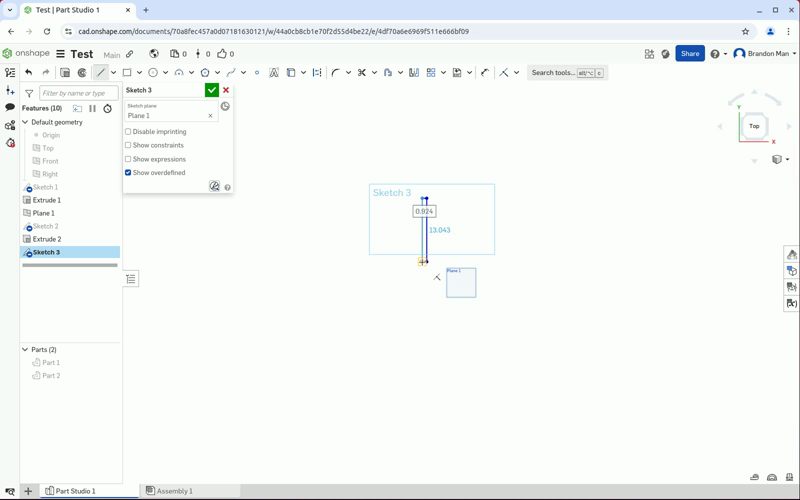
mouse_move(424, 259)
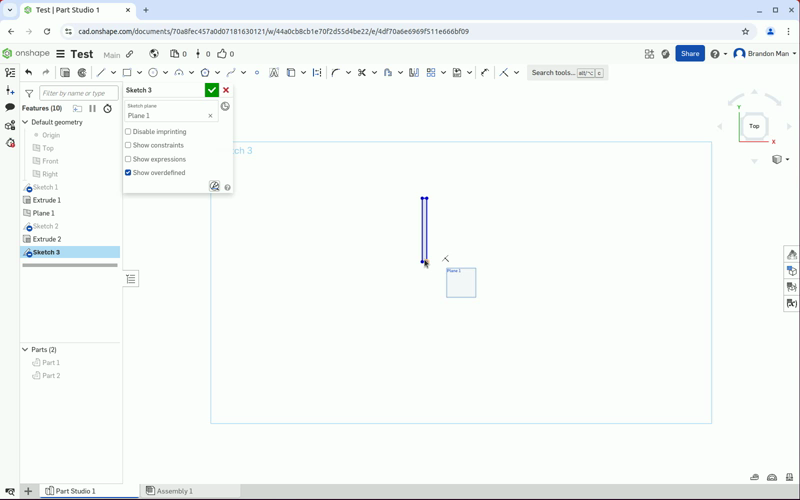
scroll(6)
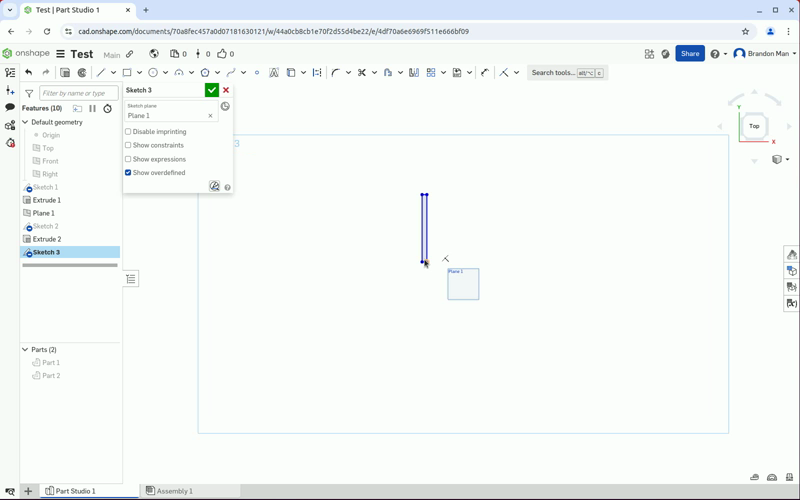
scroll(6)
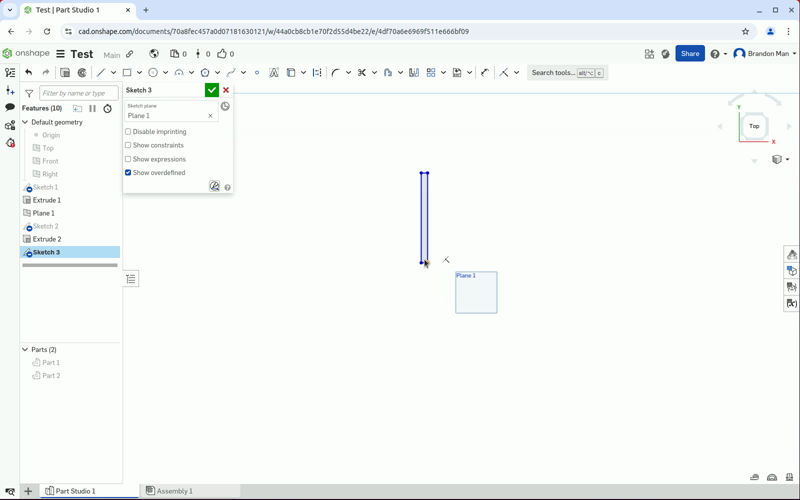
scroll(6)
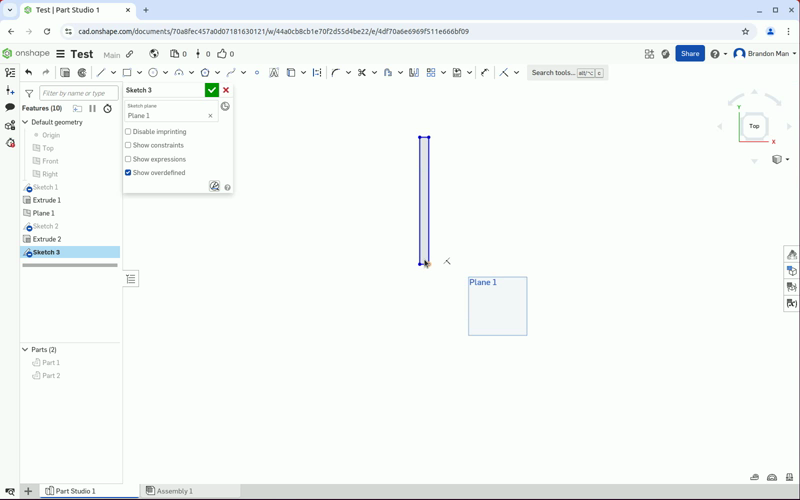
scroll(6)
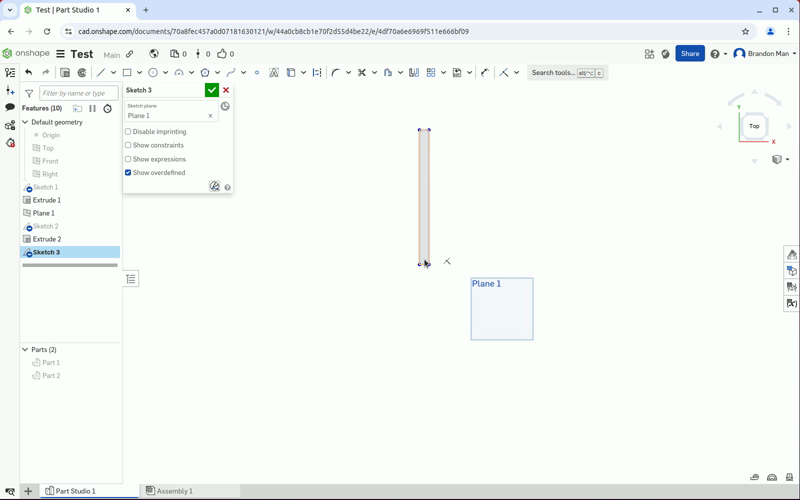
scroll(6)
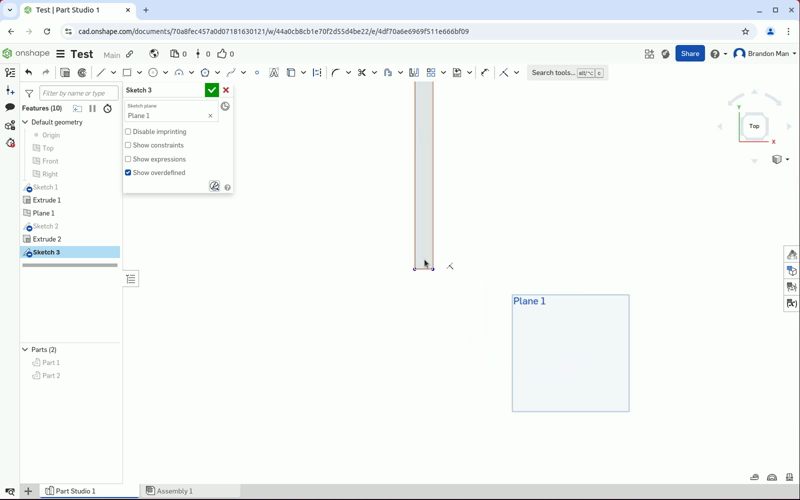
scroll(6)
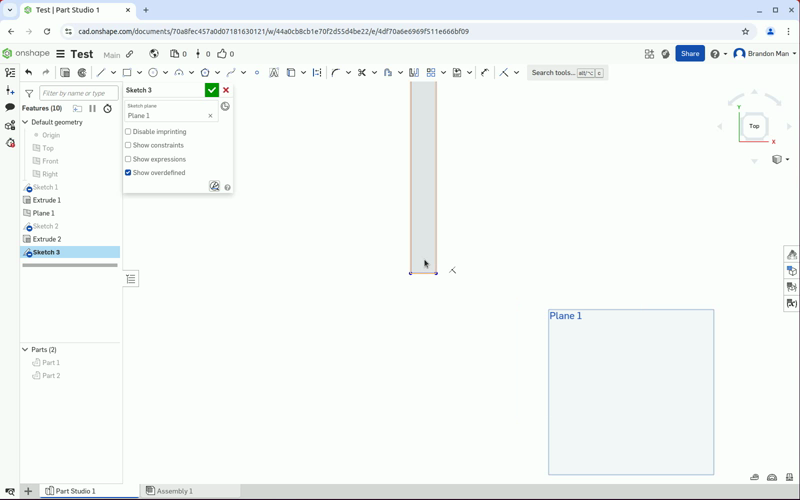
scroll(6)
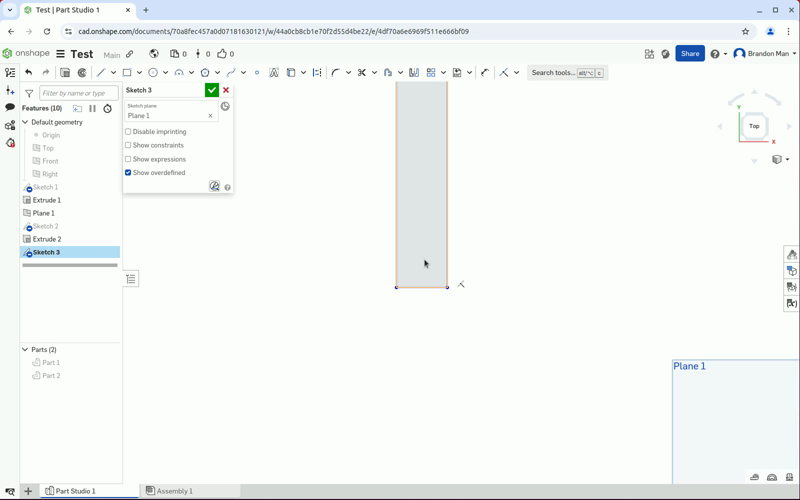
click(424, 259)
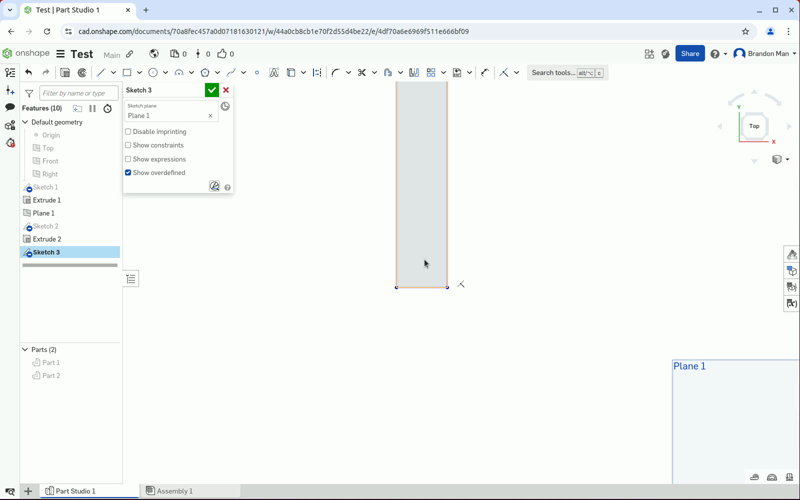
scroll(-6)
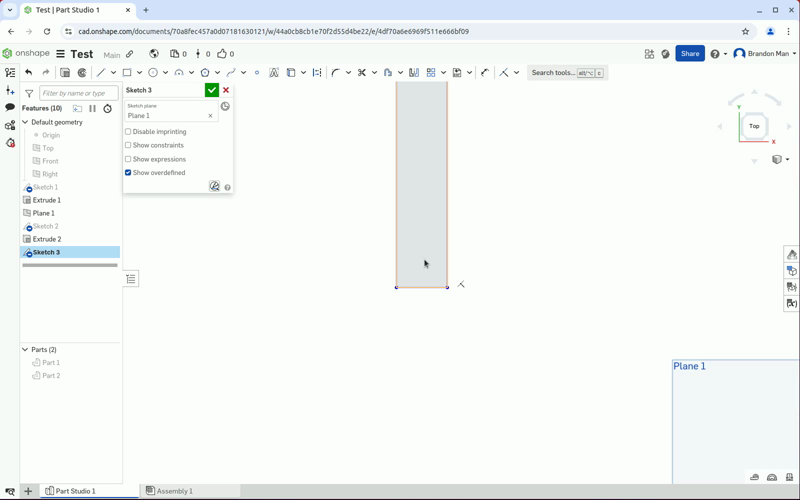
scroll(-6)
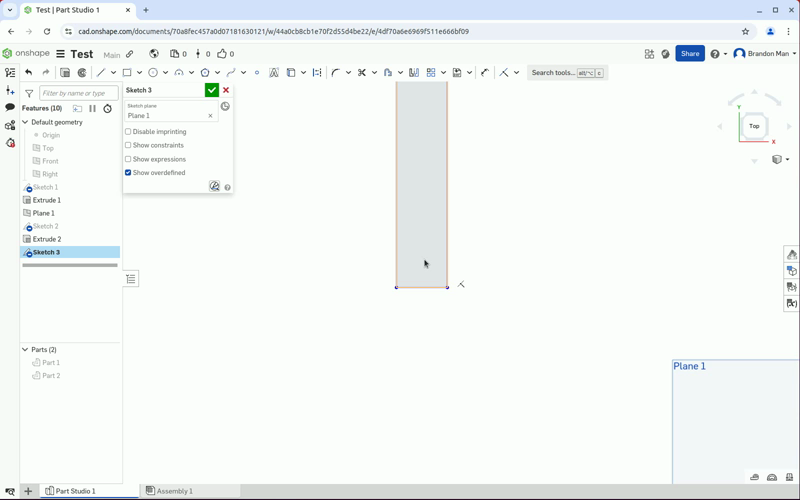
scroll(-6)
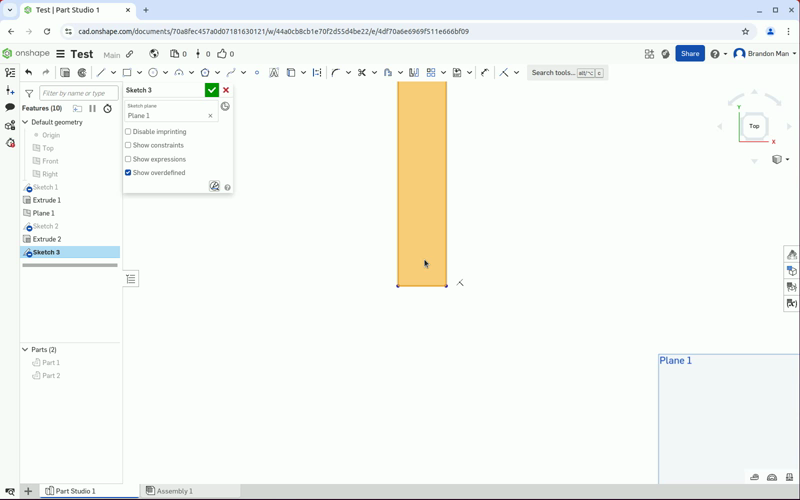
scroll(-6)
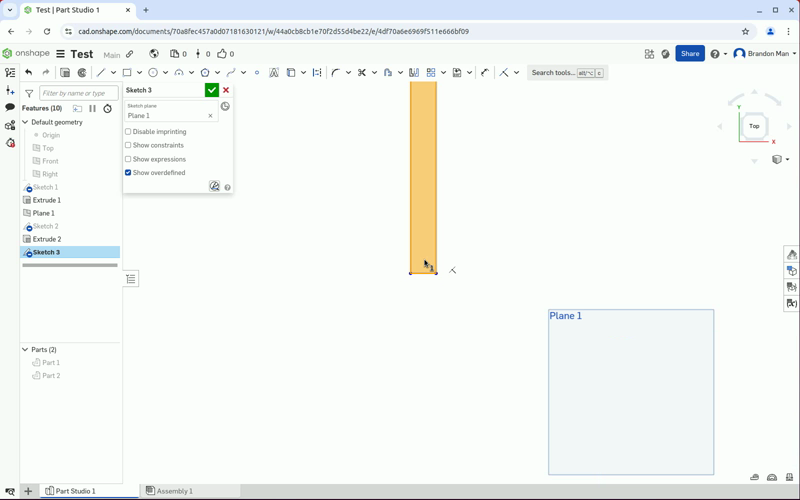
scroll(-6)
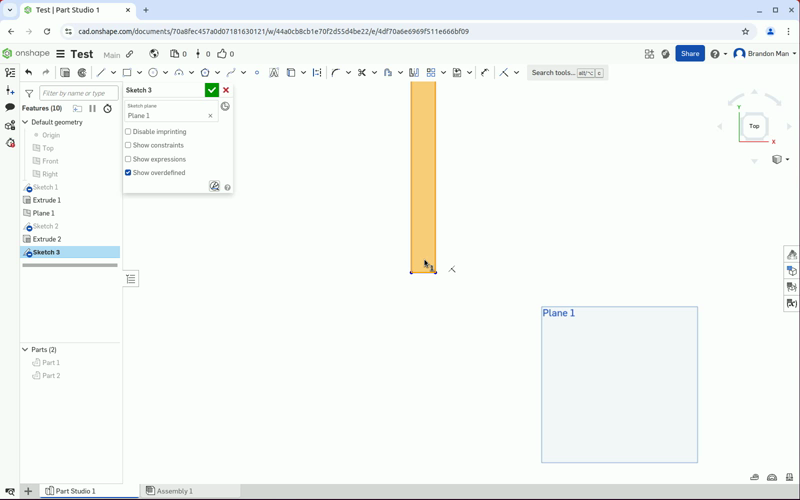
scroll(-6)
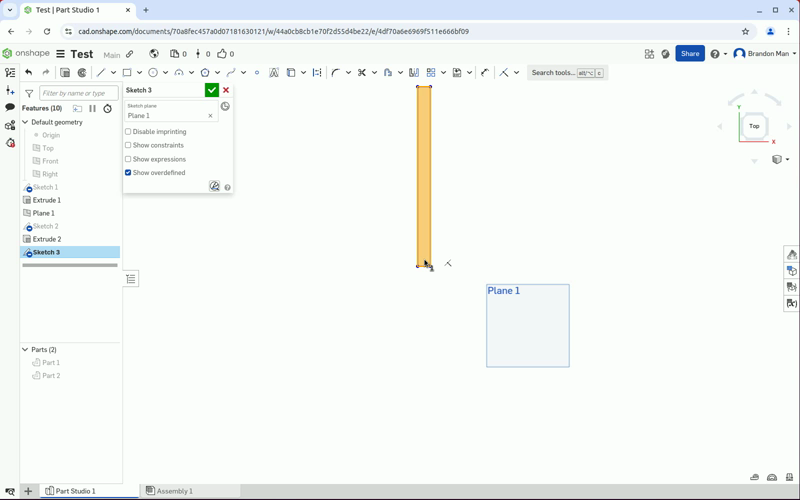
scroll(-6)
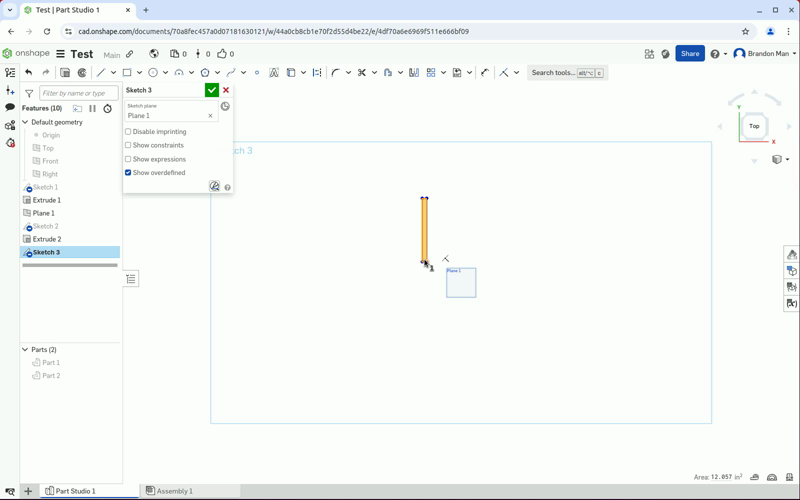
mouse_move(73, 352)
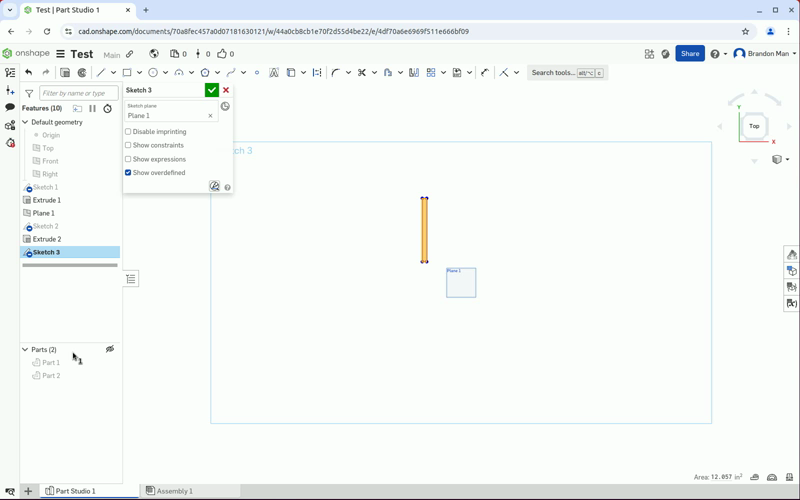
key(shift+y)
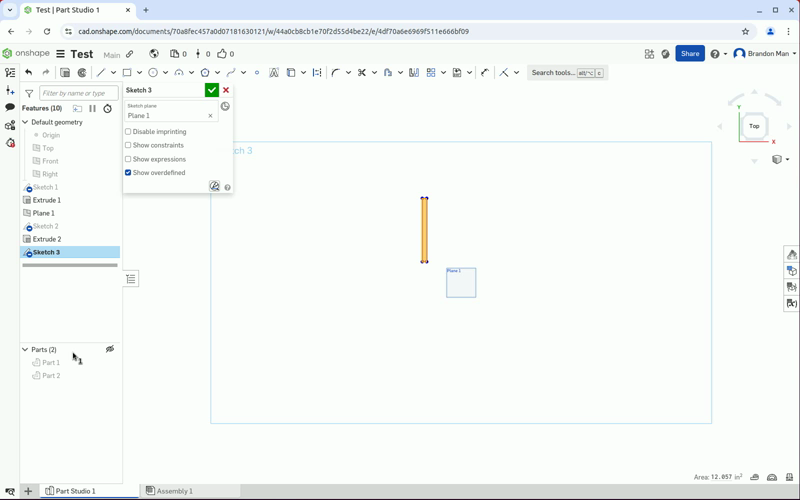
key(shift+e)
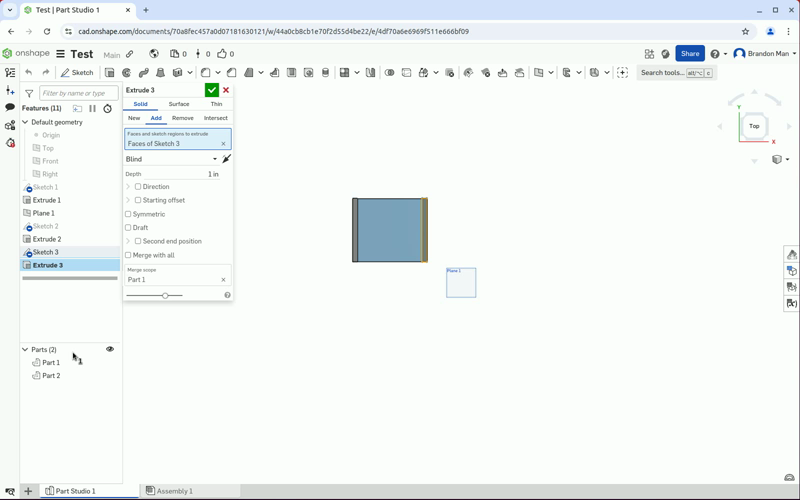
mouse_move(143, 106)
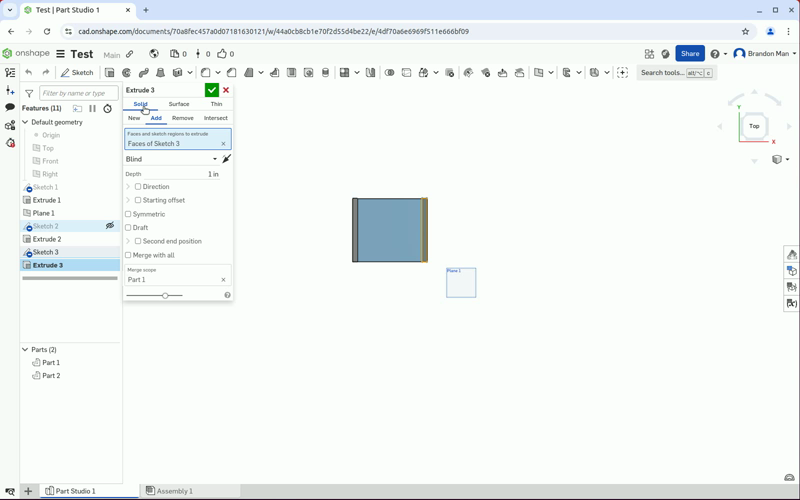
click(143, 106)
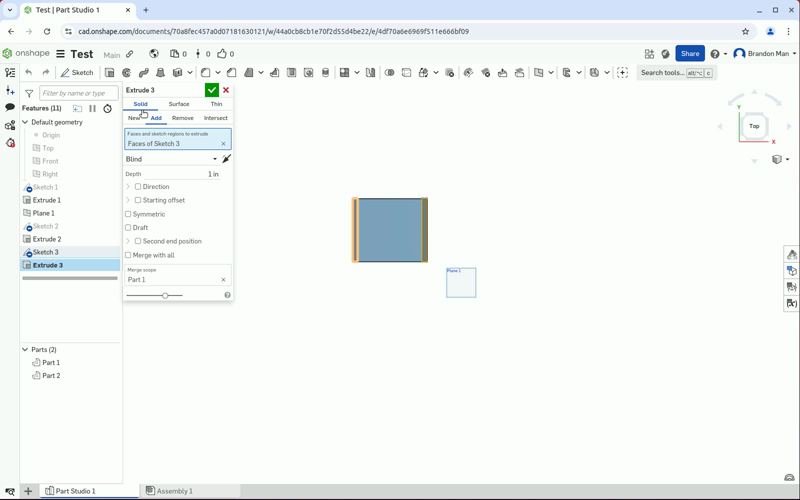
mouse_move(137, 120)
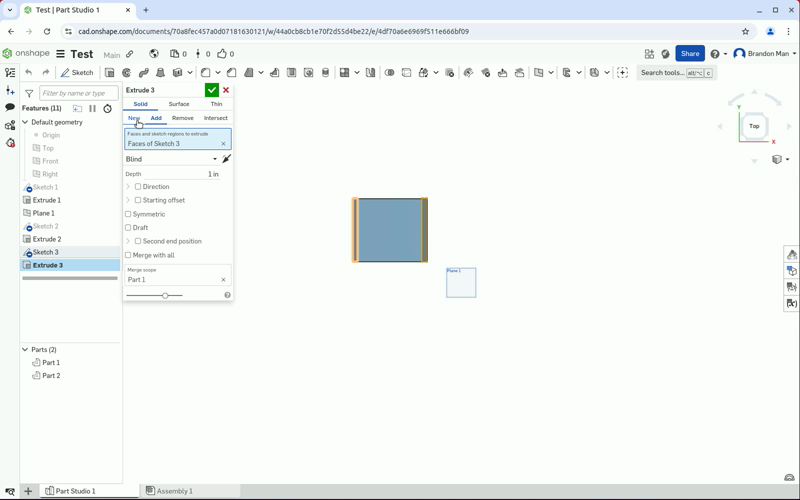
click(137, 120)
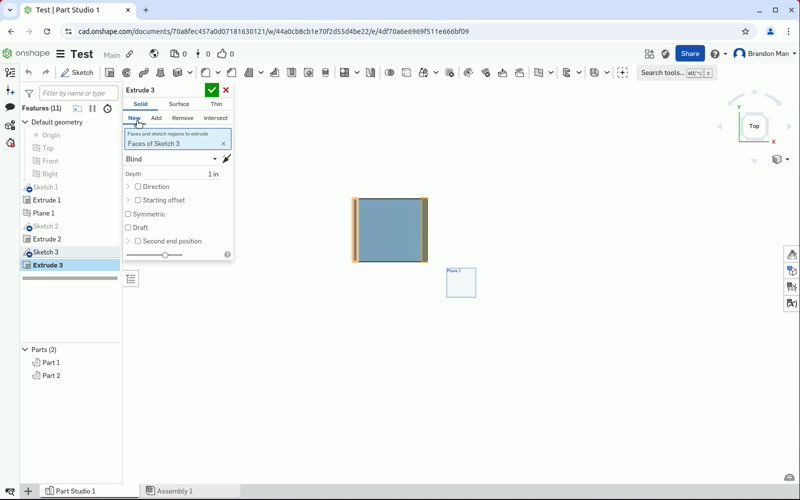
key(tab, 4)
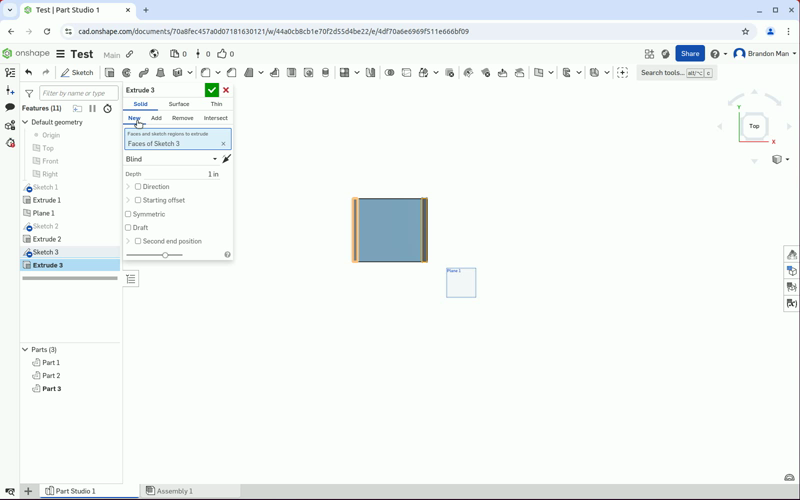
text(12.998)
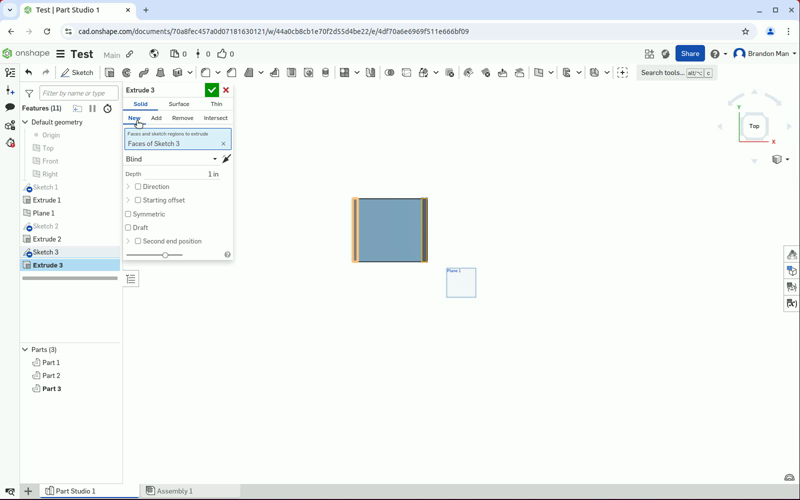
key(enter)
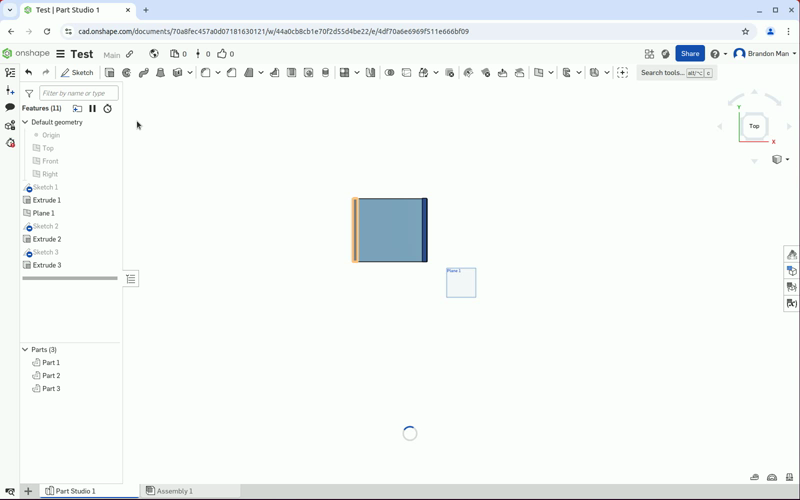
key(shift+h)
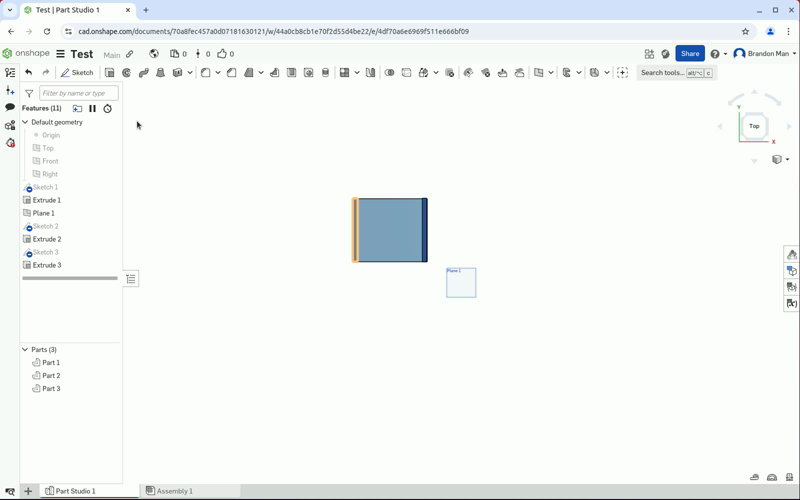
key(shift+h)
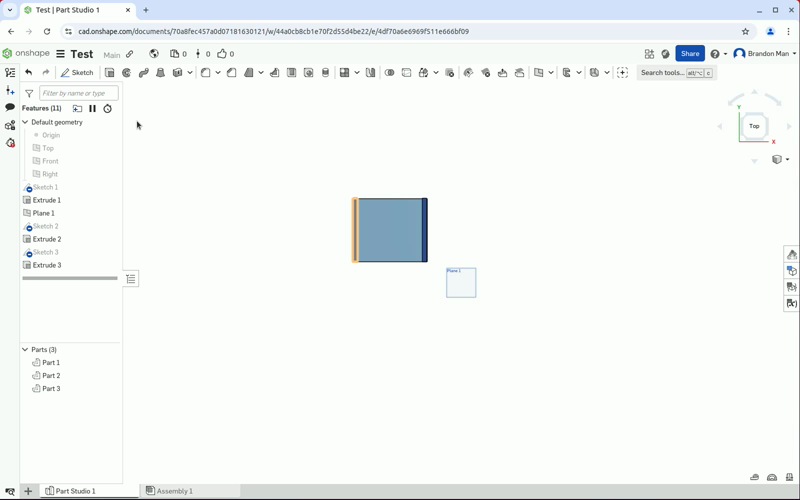
key(shift+7)
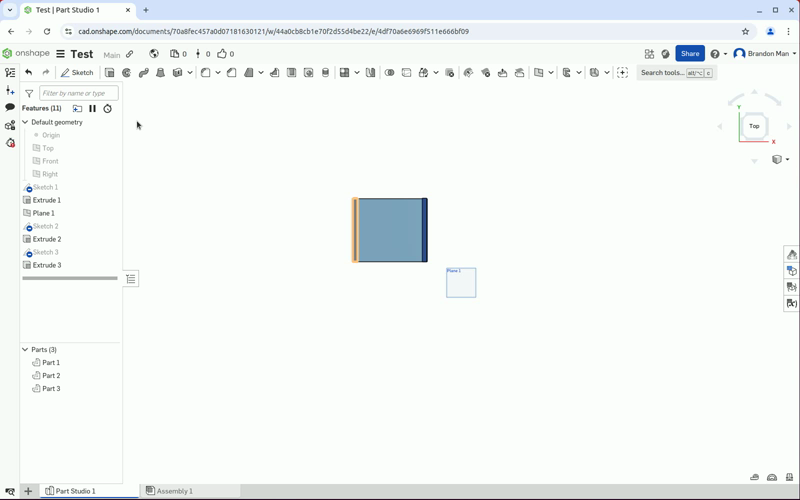
key(up, 3)
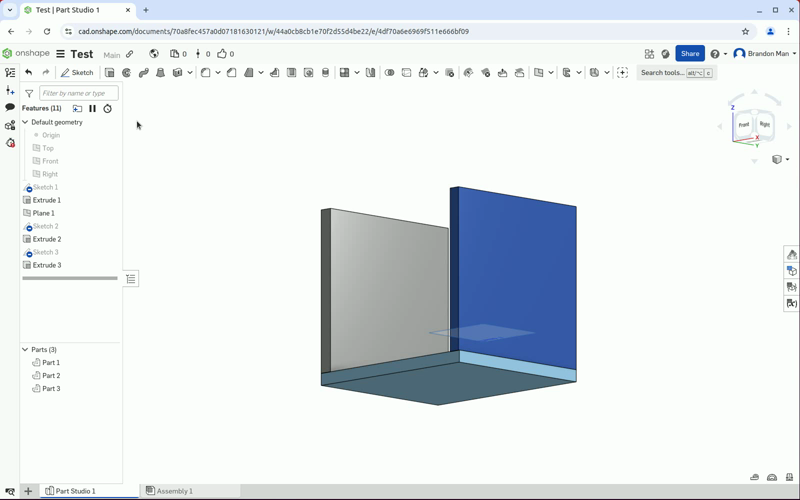
key(left, 3)
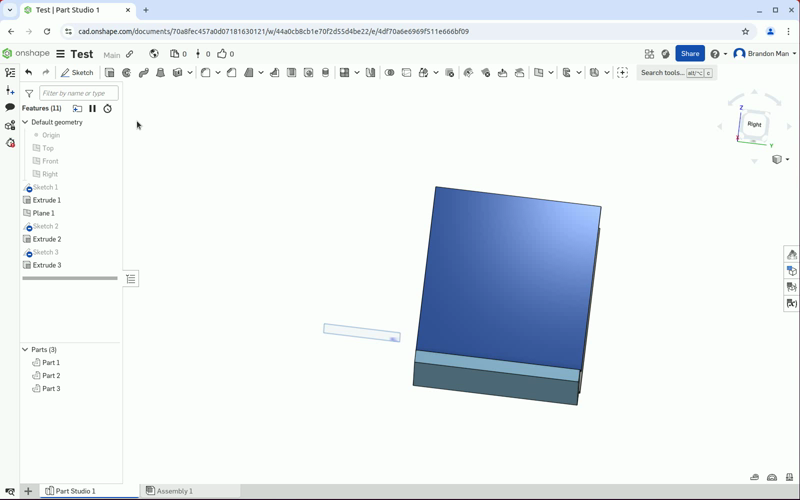
key(right, 3)
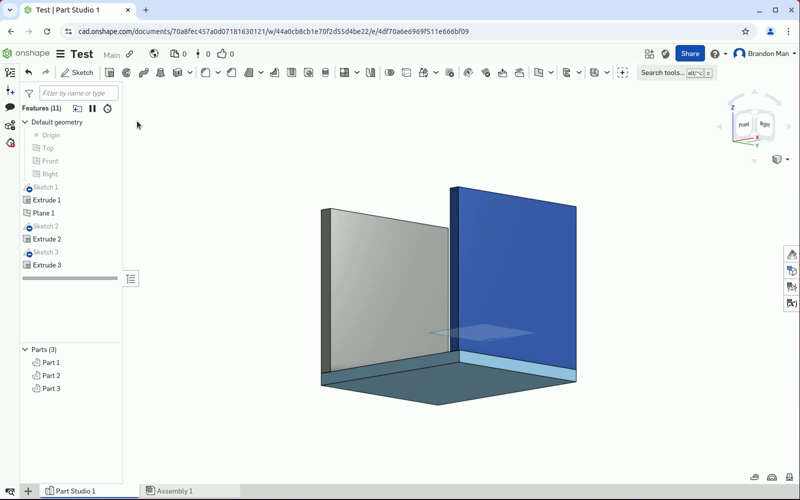
key(down, 3)
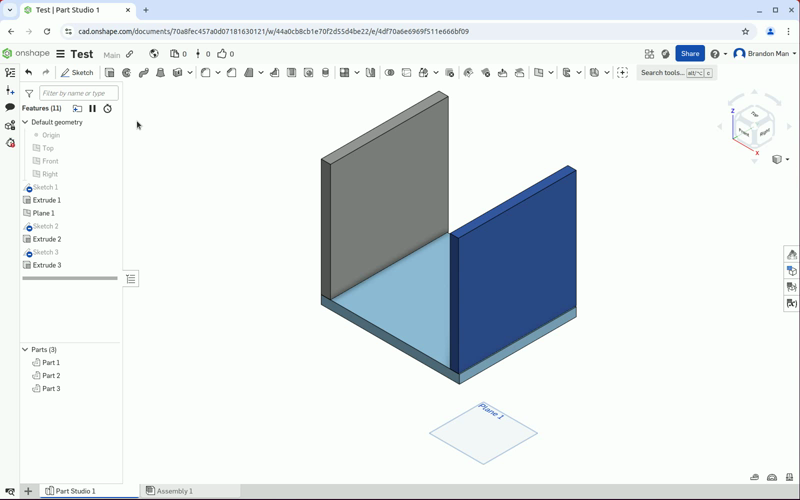
mouse_move(73, 189)
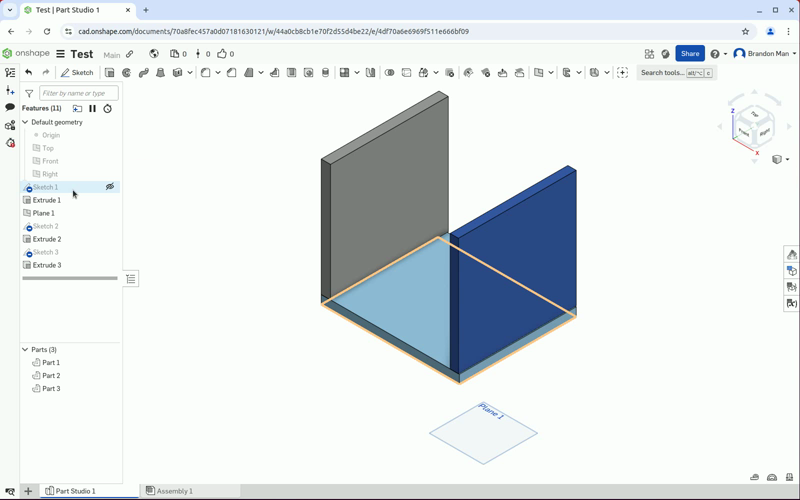
click(73, 189)